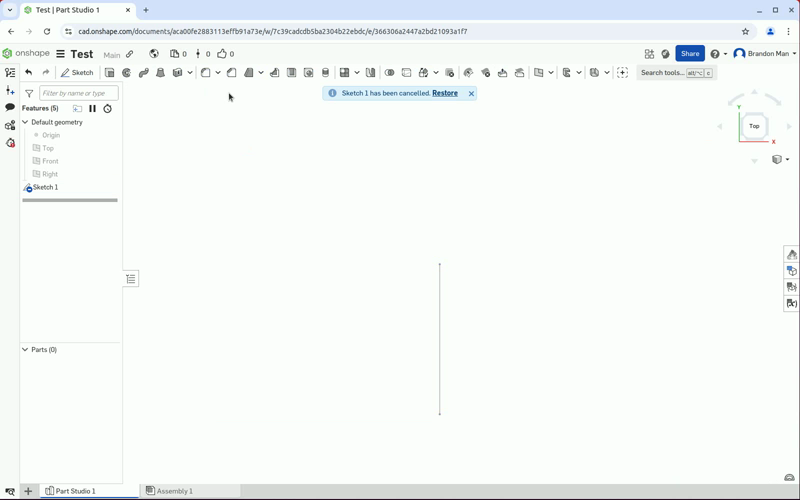
key(shift+h)
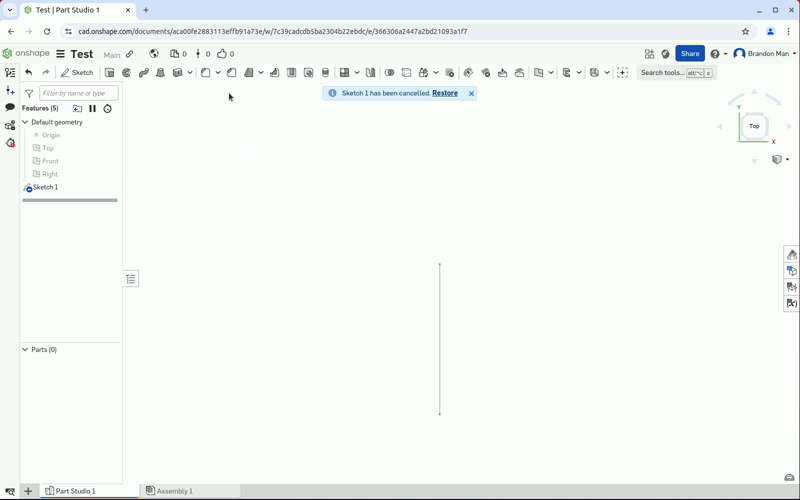
key(shift+s)
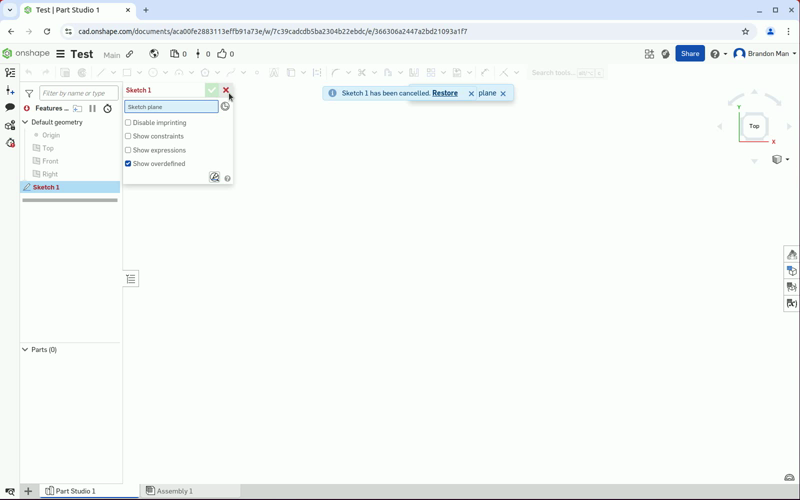
mouse_move(73, 150)
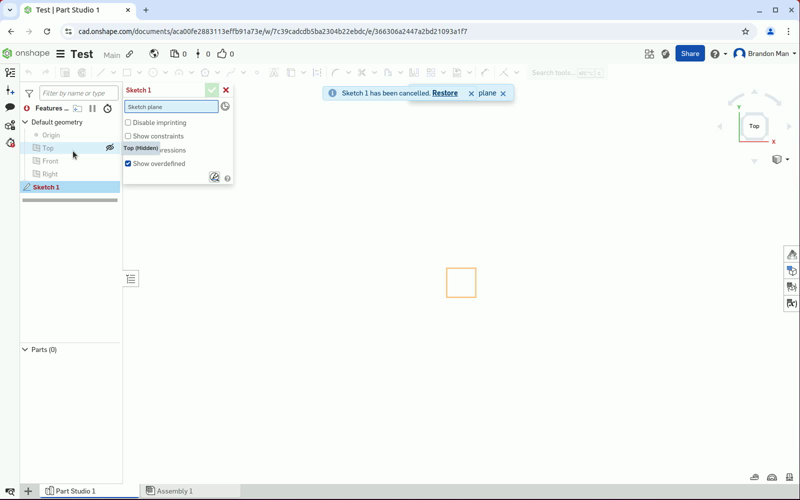
click(73, 150)
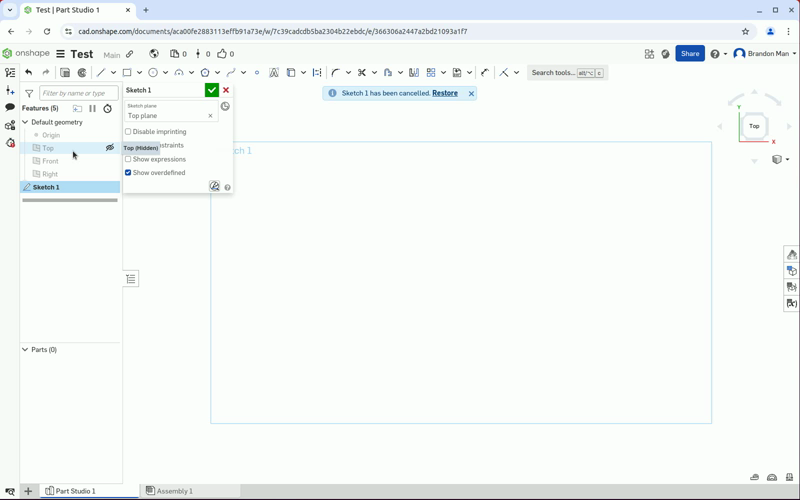
mouse_move(73, 352)
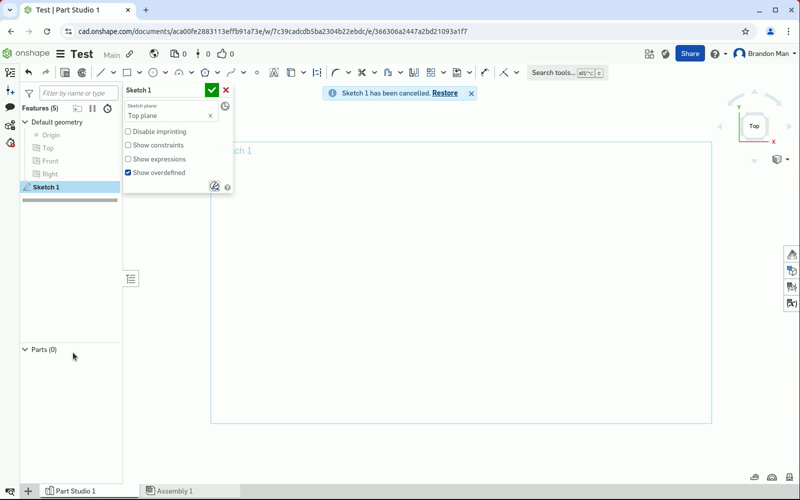
key(y)
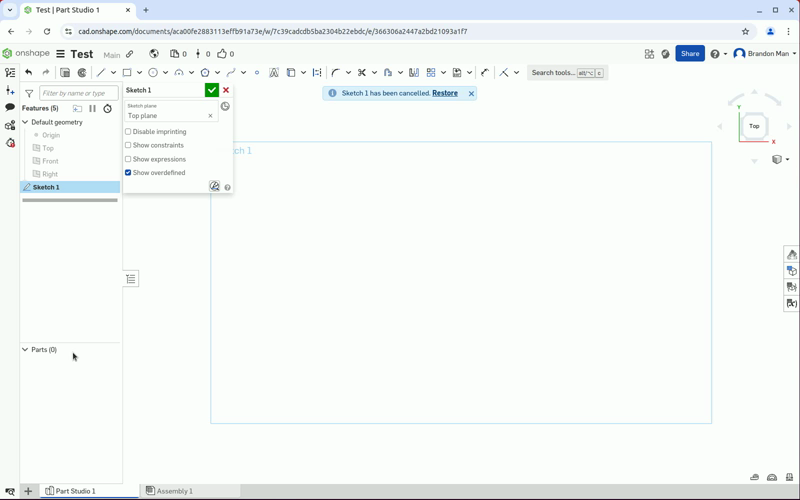
key(l)
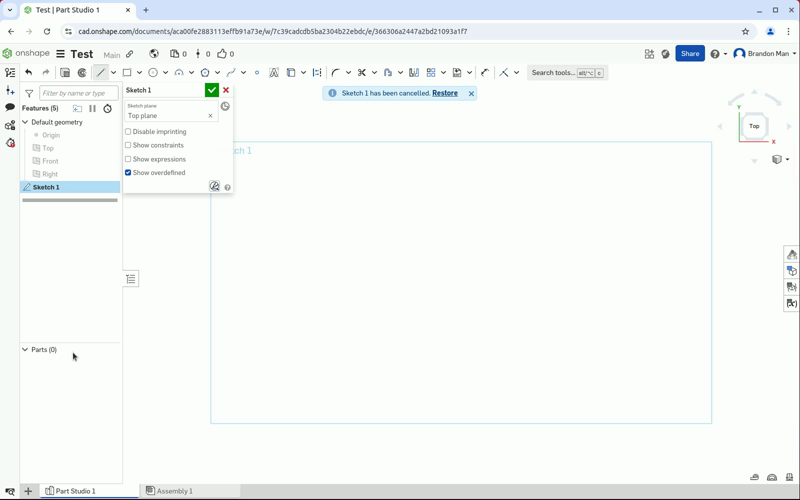
key_down(shift)
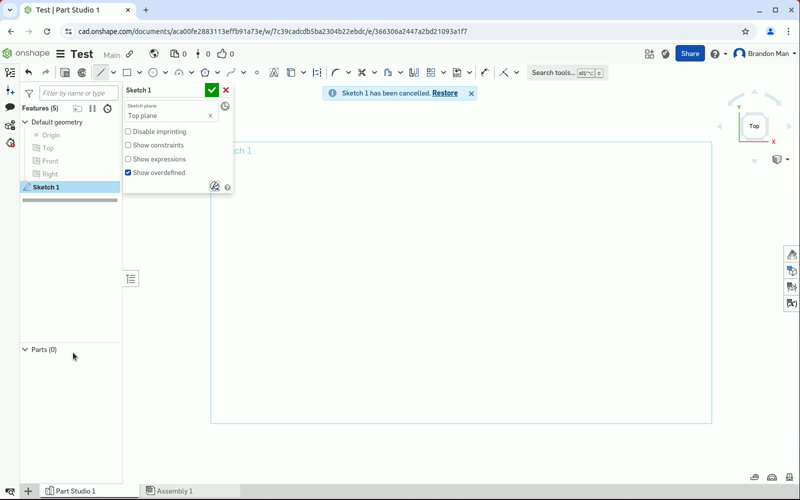
mouse_move(348, 337)
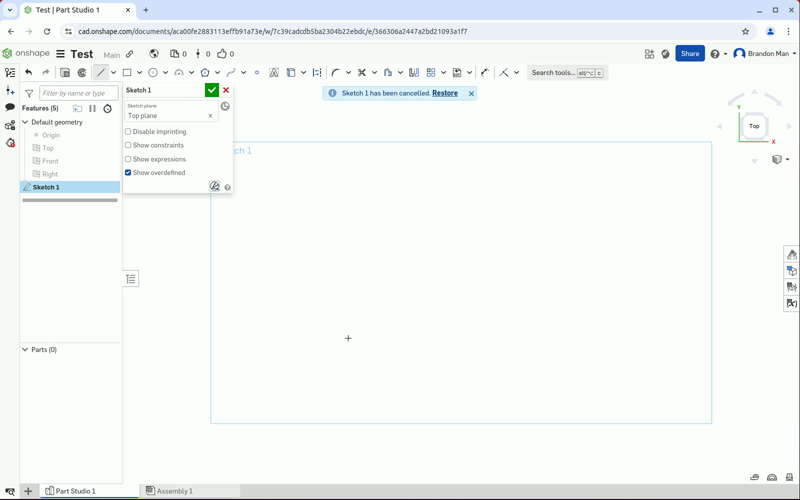
click(348, 337)
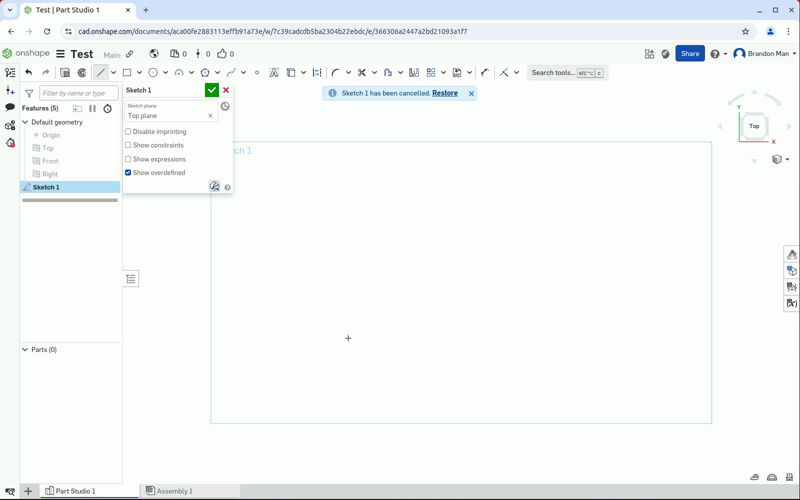
key_up(shift)
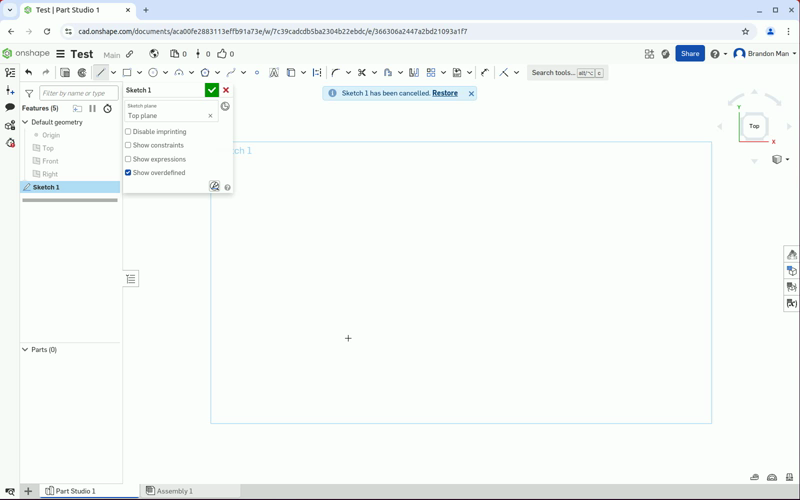
key_down(shift)
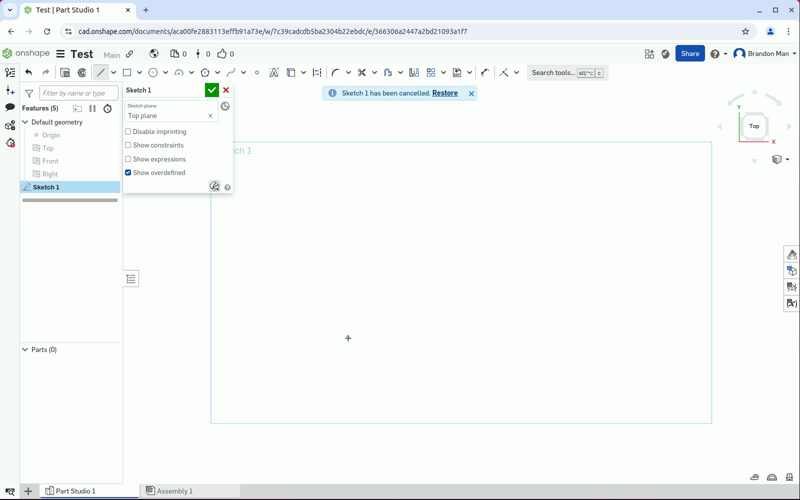
mouse_move(572, 337)
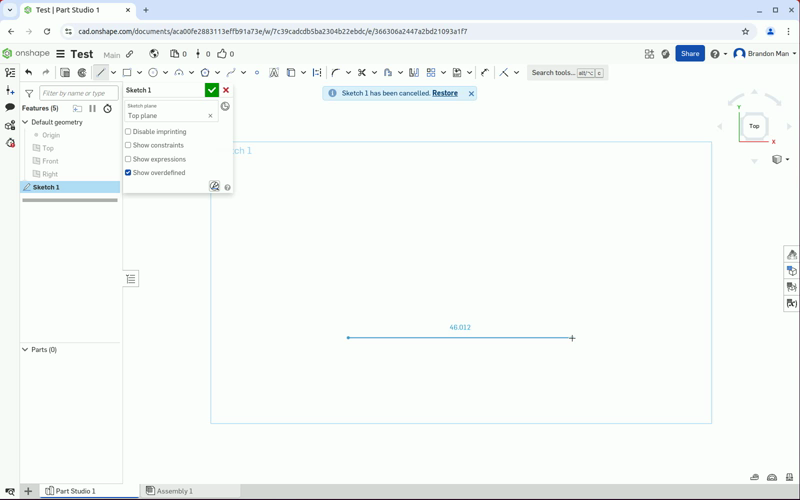
click(572, 337)
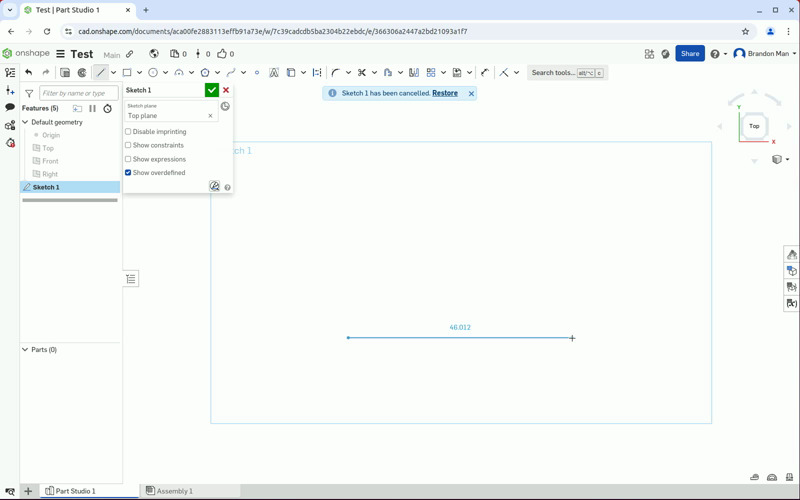
key_up(shift)
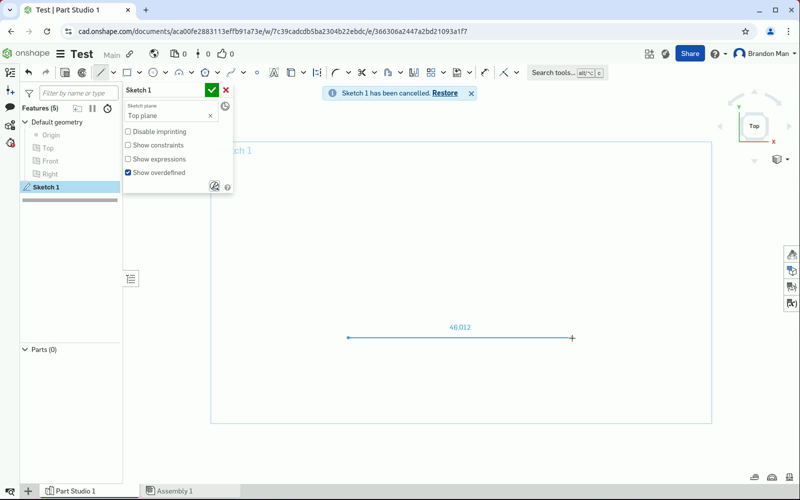
key_down(shift)
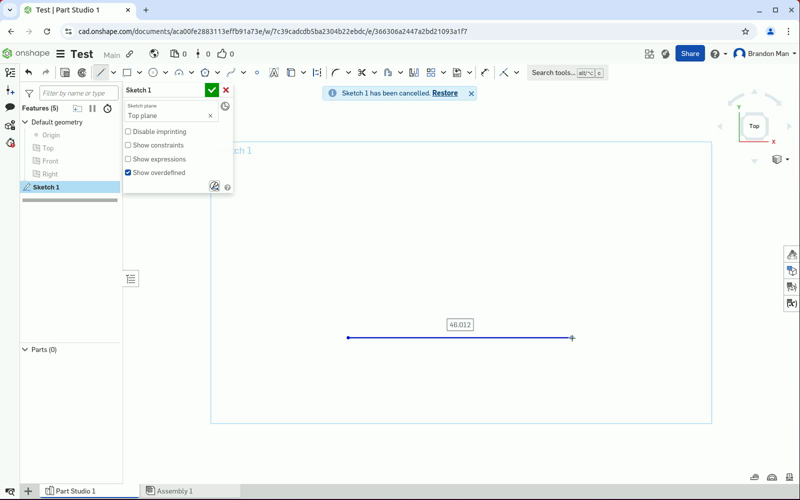
mouse_move(572, 227)
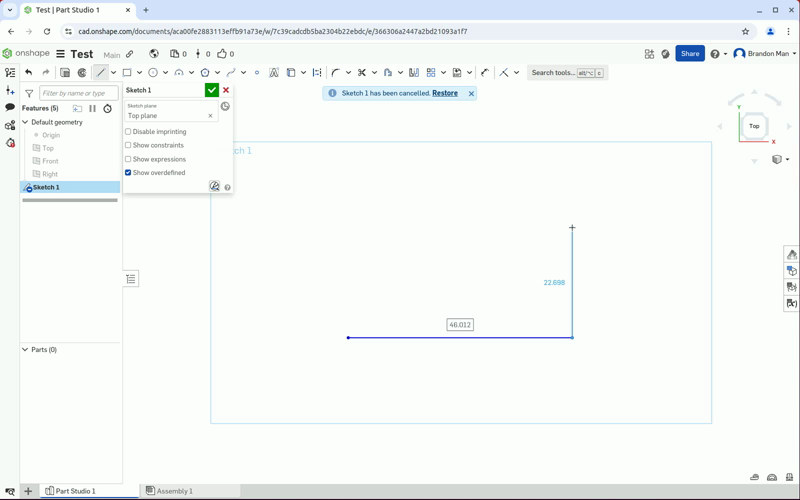
click(572, 227)
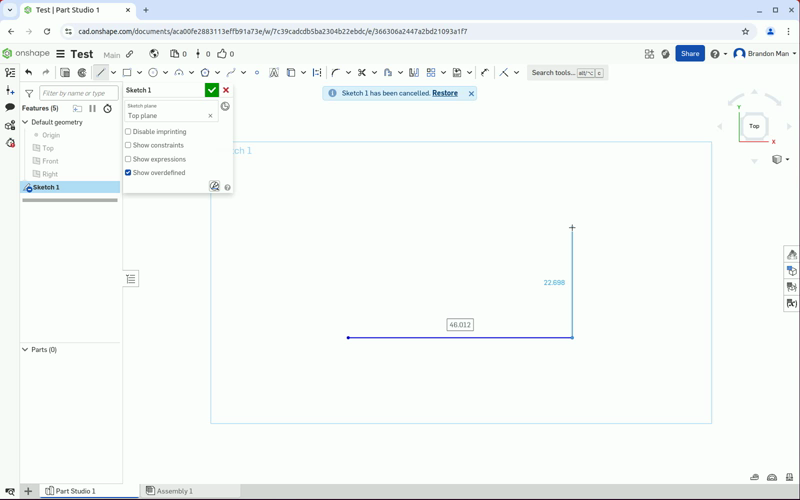
key_up(shift)
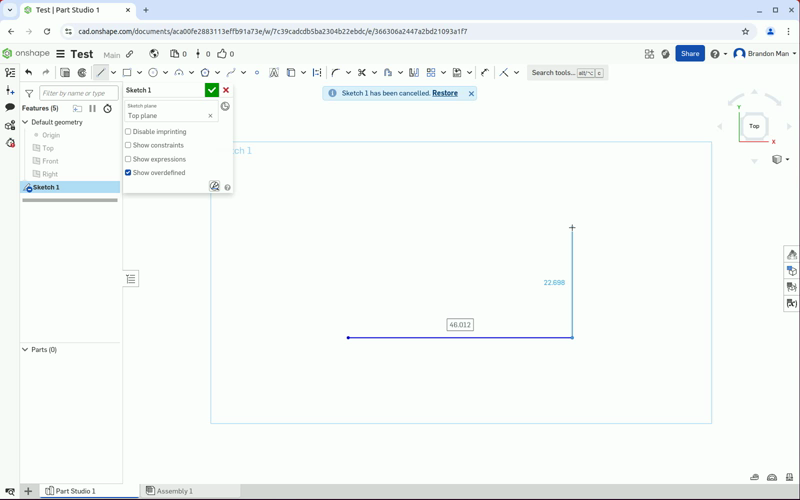
key_down(shift)
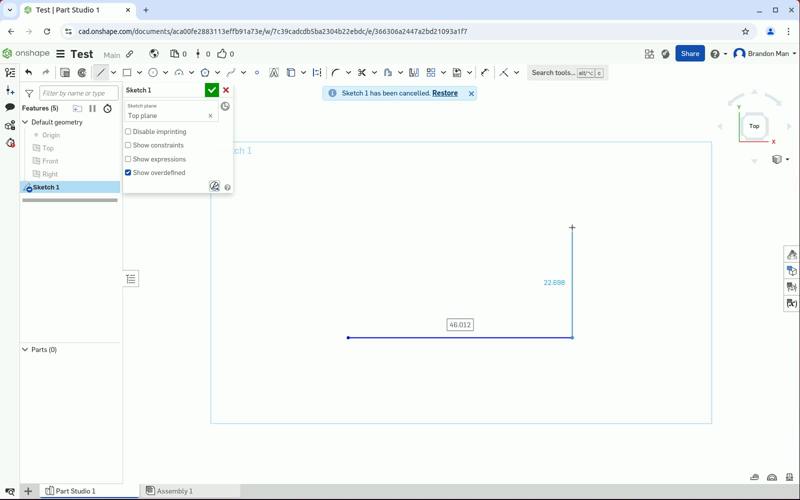
mouse_move(348, 227)
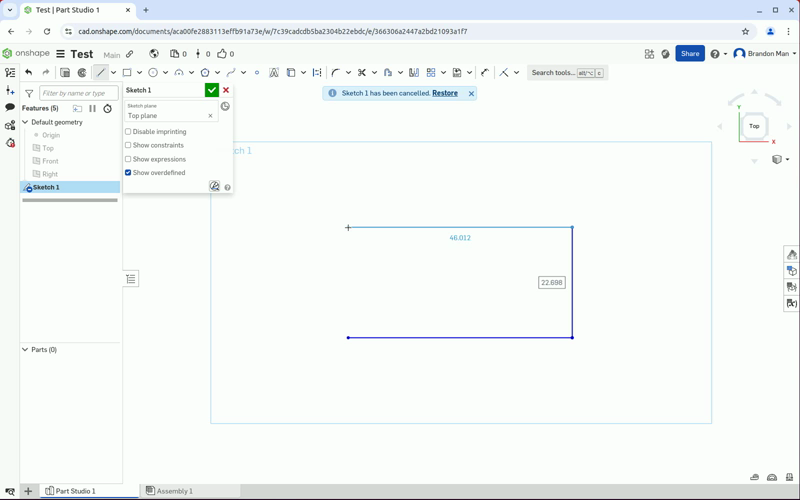
click(348, 227)
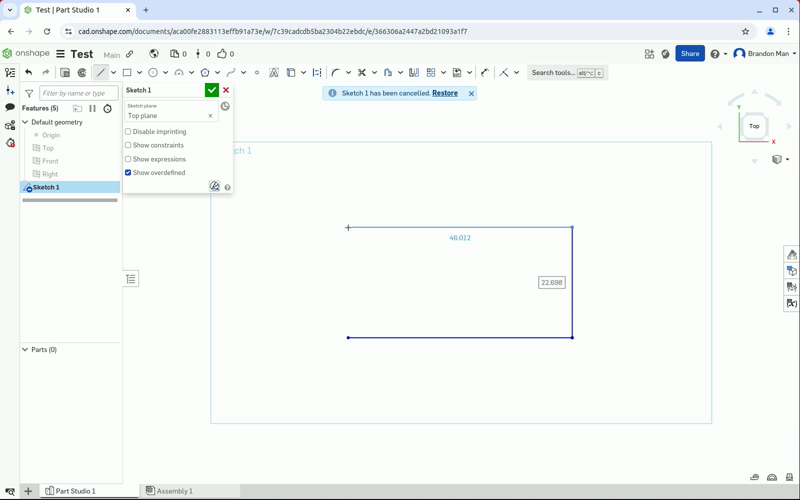
key_up(shift)
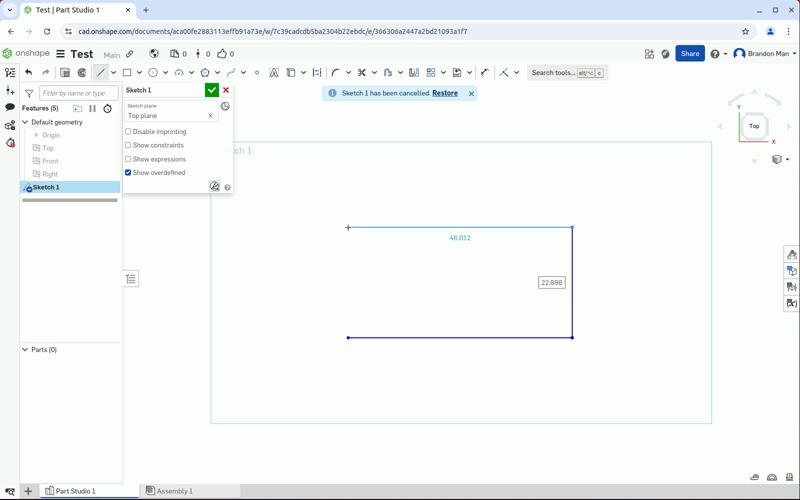
key_down(shift)
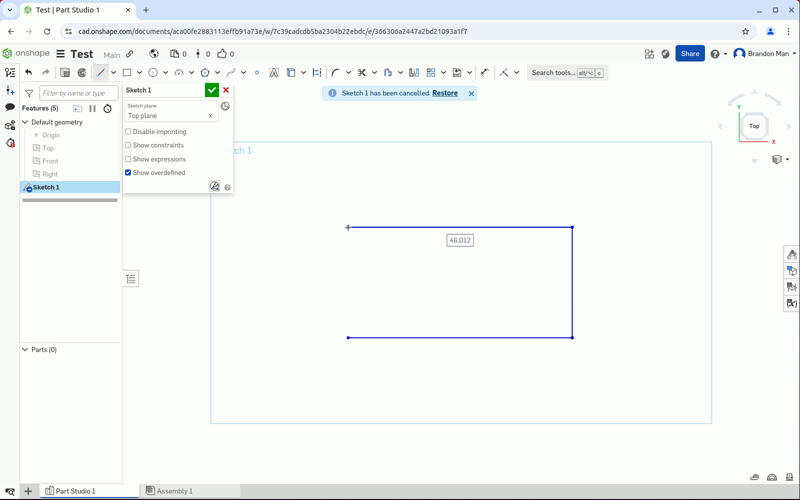
mouse_move(348, 337)
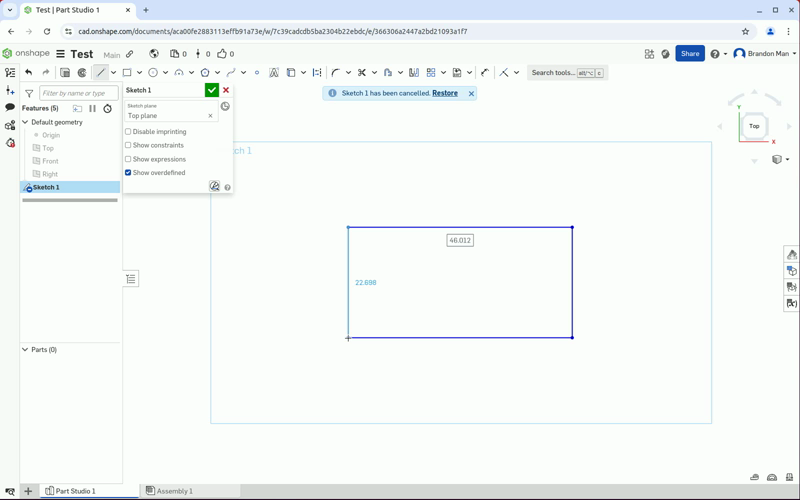
key_up(shift)
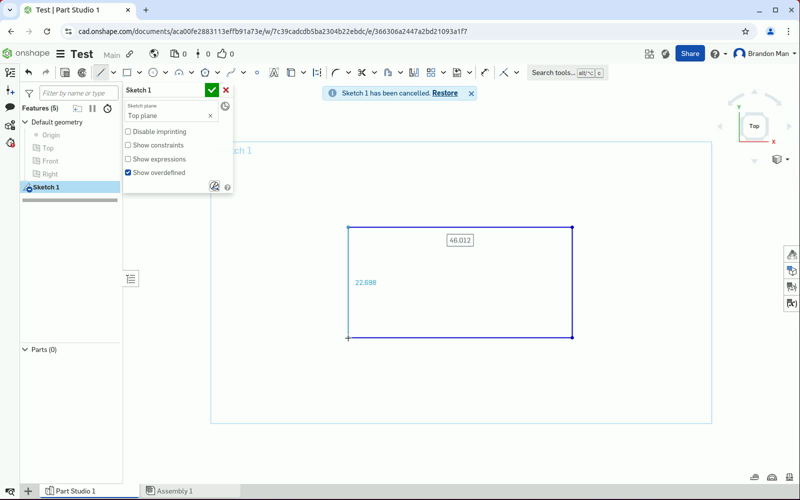
click(348, 337)
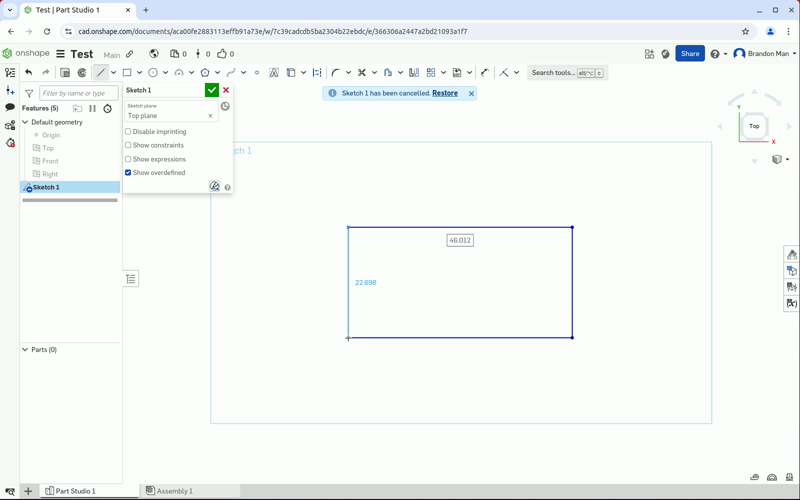
key(esc)
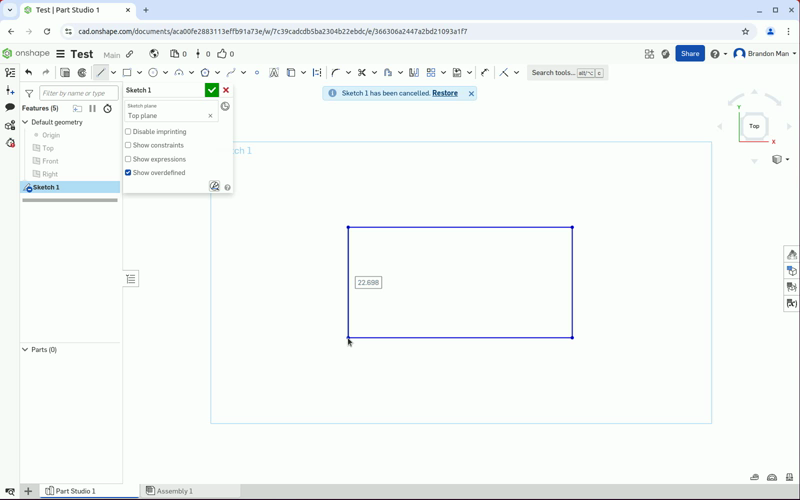
mouse_move(468, 279)
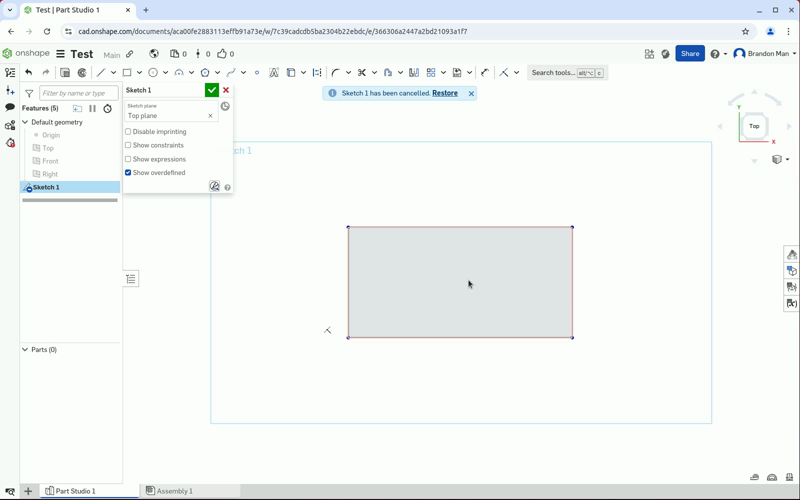
click(468, 279)
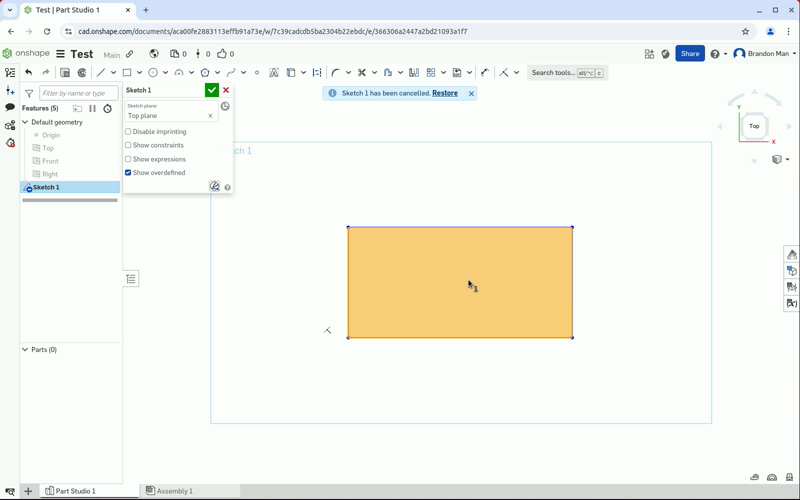
mouse_move(73, 352)
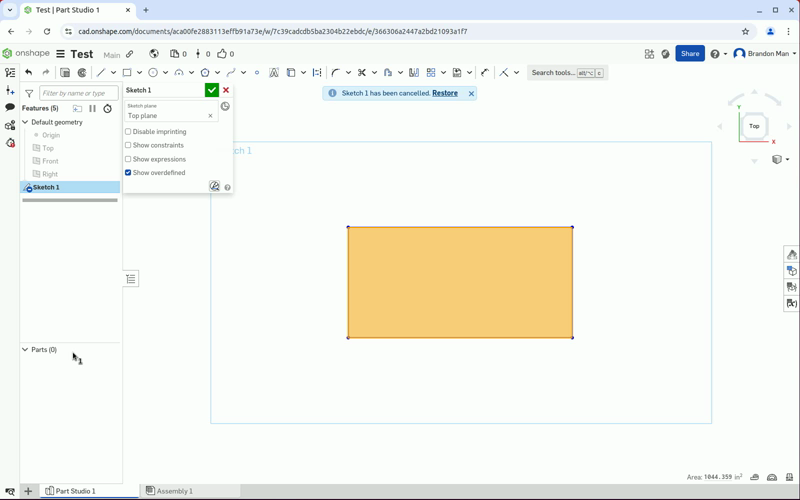
key(shift+y)
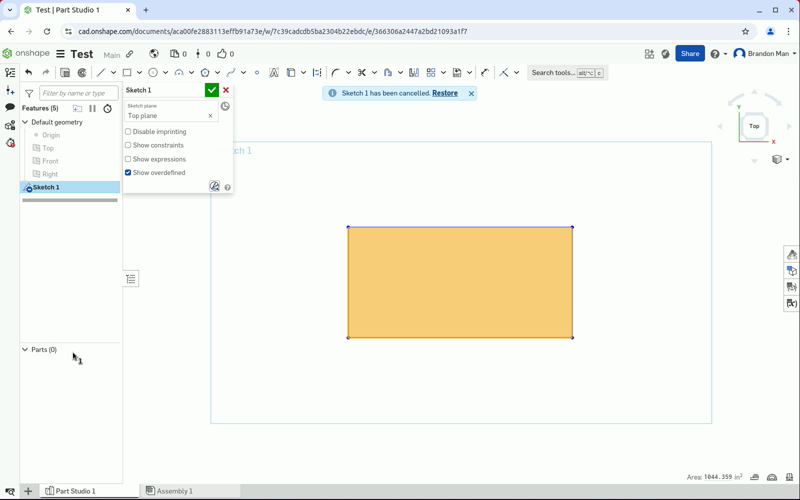
key(shift+e)
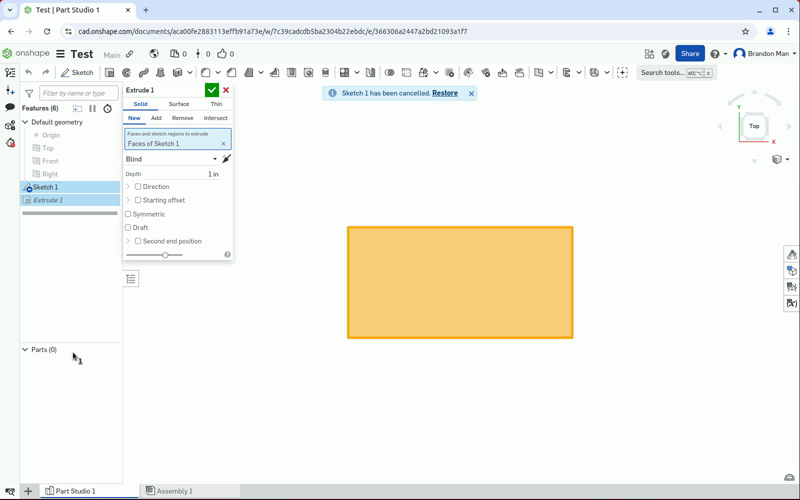
mouse_move(143, 106)
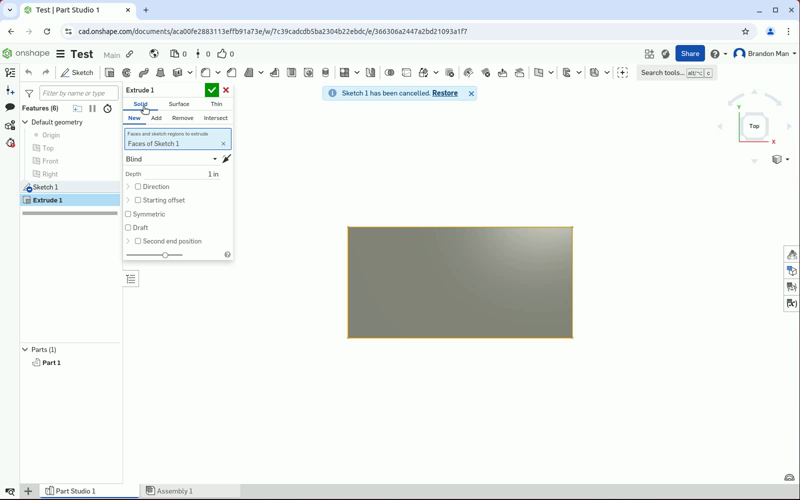
click(143, 106)
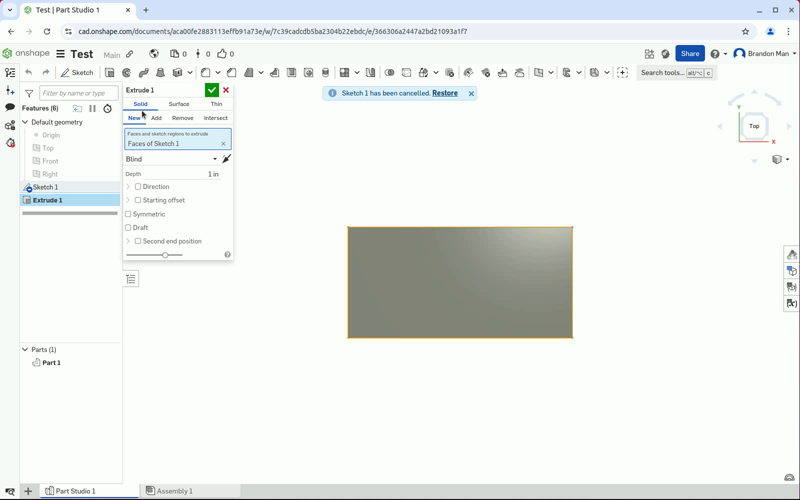
mouse_move(137, 120)
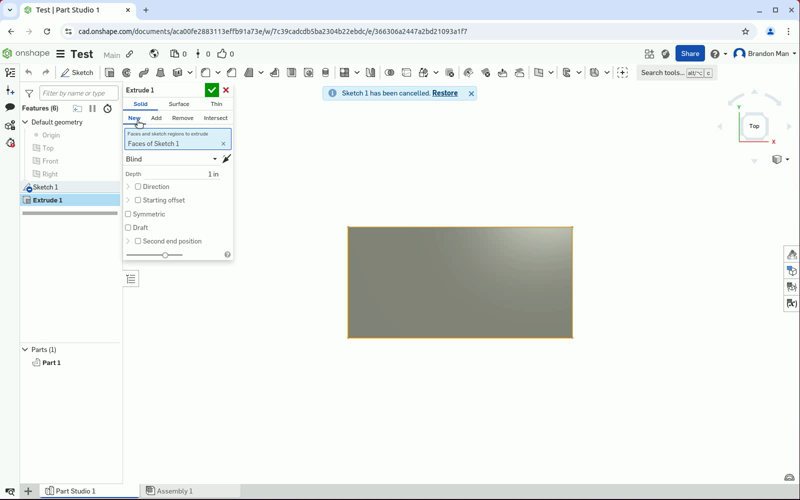
click(137, 120)
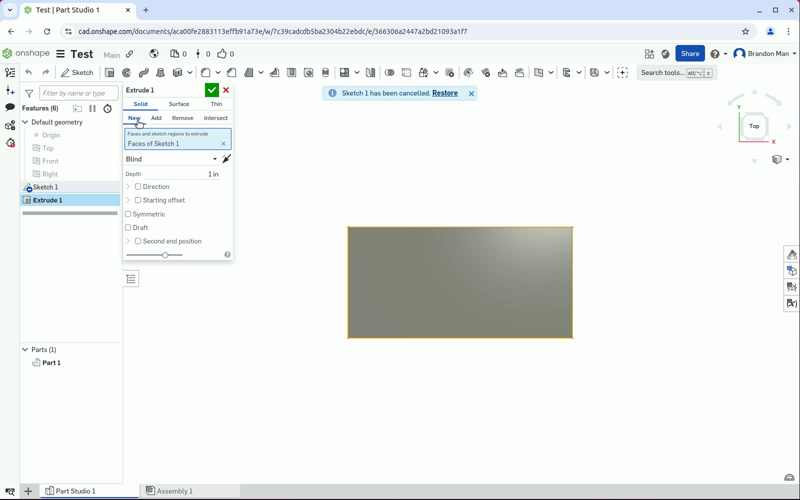
key(tab, 4)
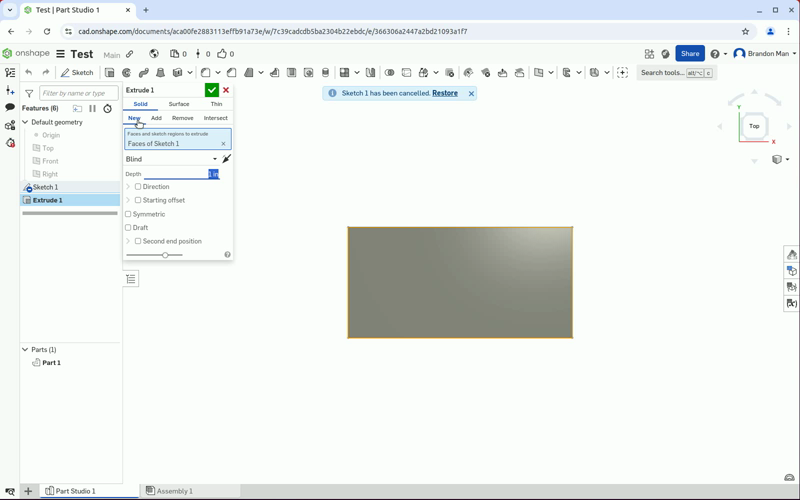
text(0.722)
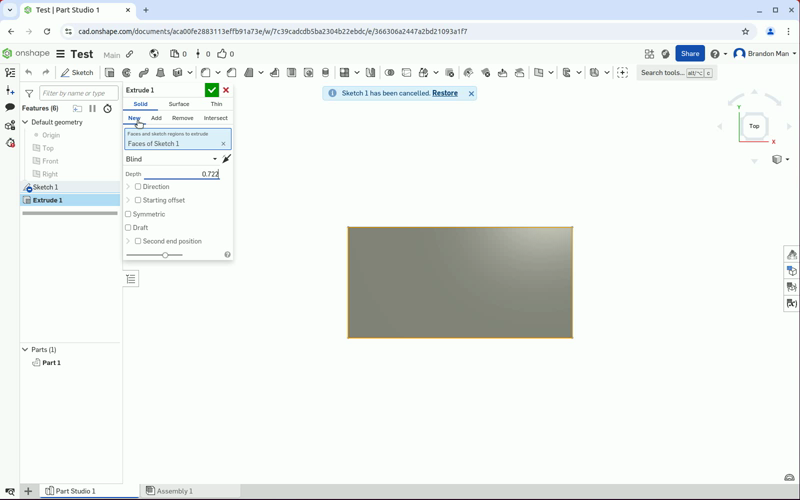
key(enter)
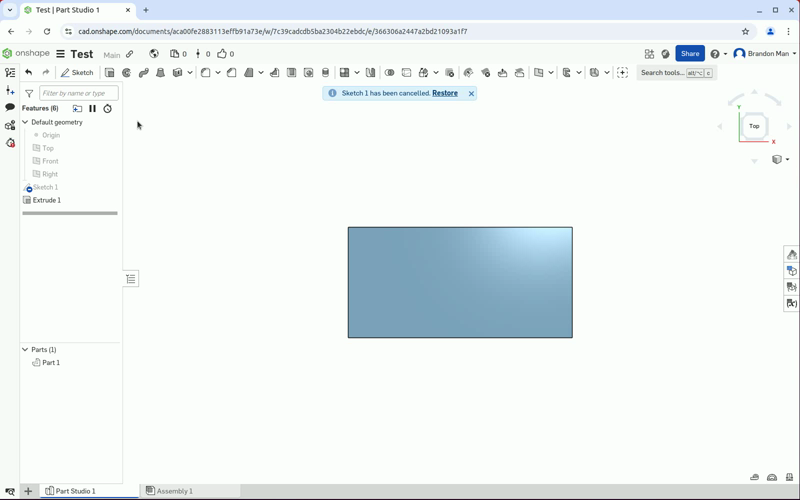
key(shift+h)
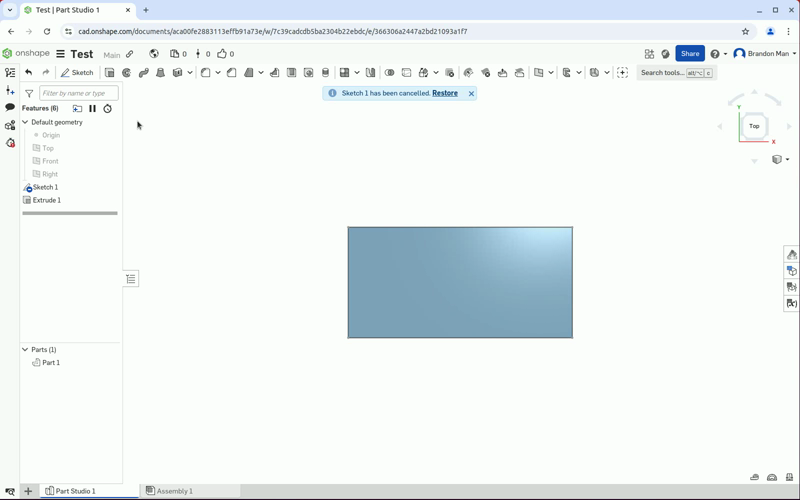
key(shift+h)
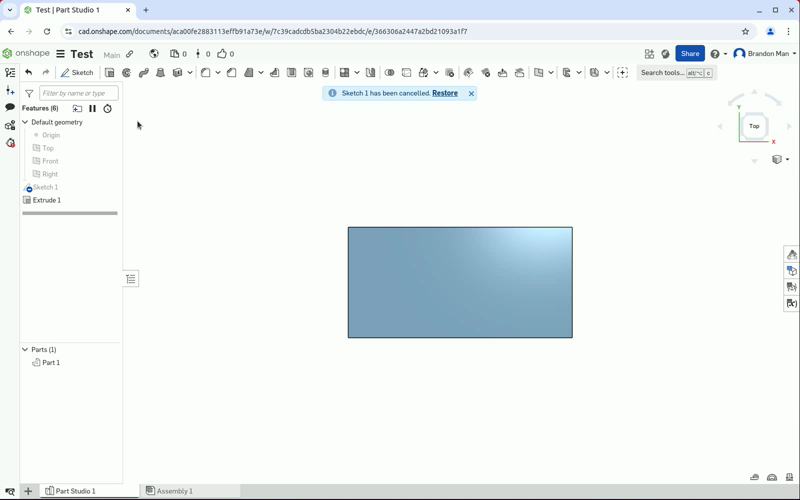
mouse_move(73, 189)
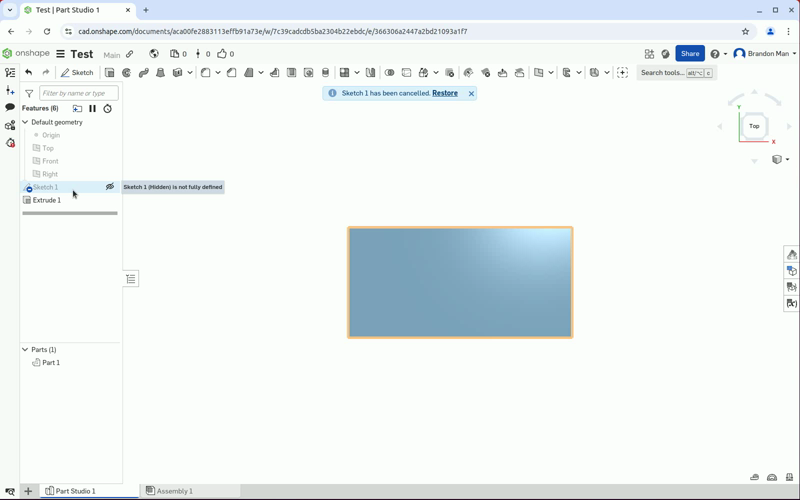
click(73, 189)
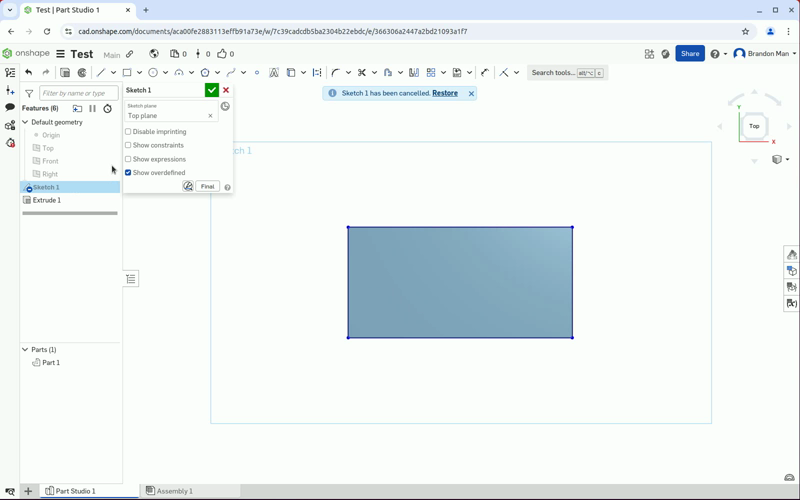
mouse_move(229, 92)
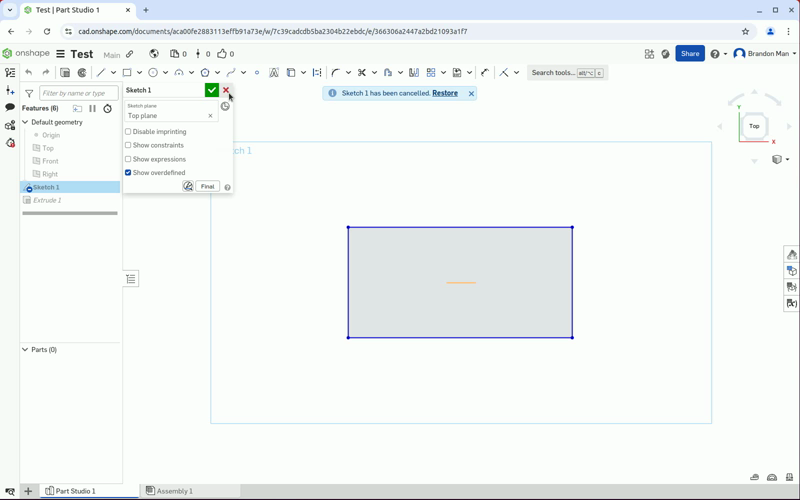
click(229, 92)
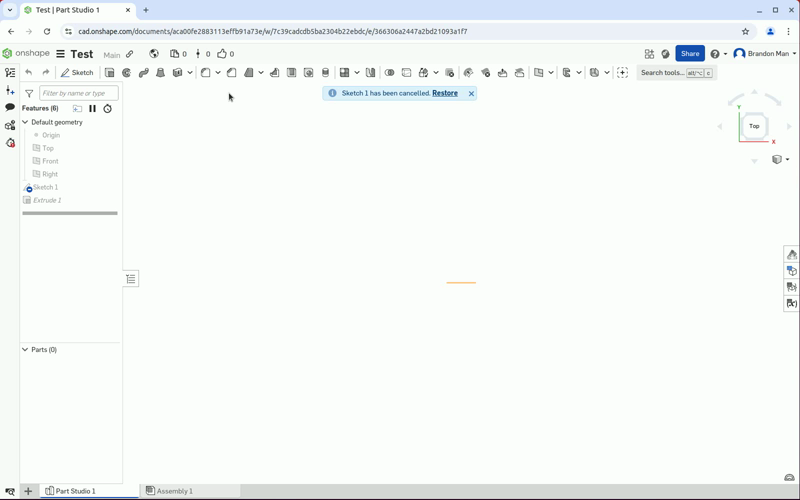
mouse_move(541, 75)
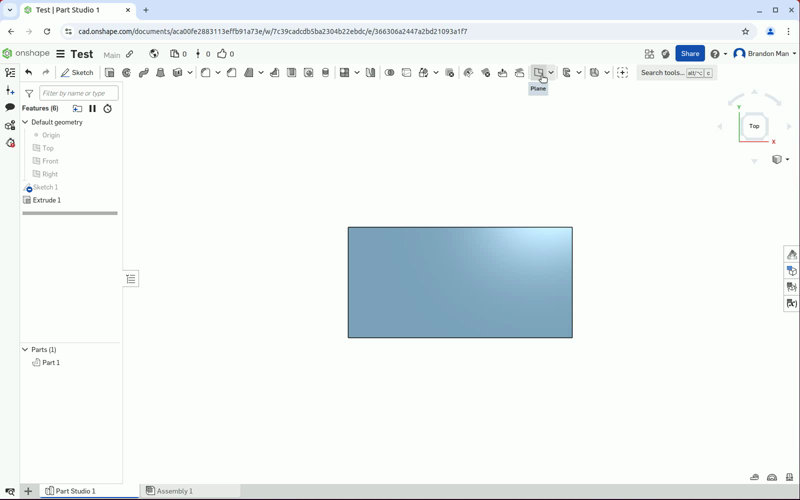
click(541, 75)
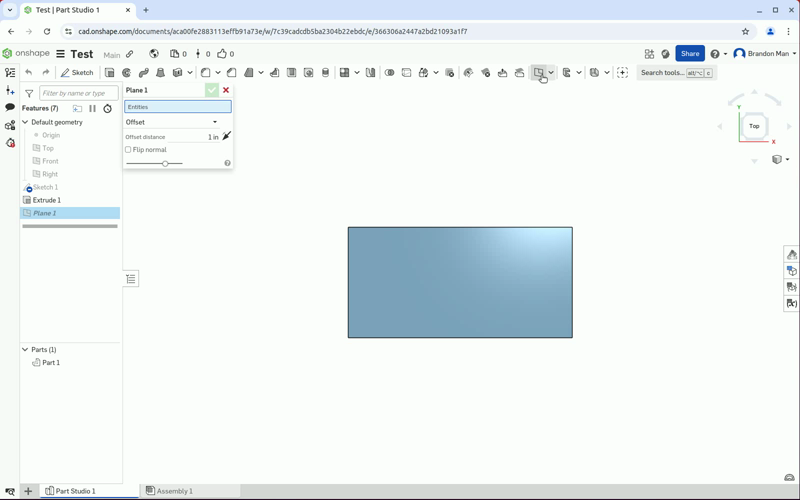
mouse_move(73, 150)
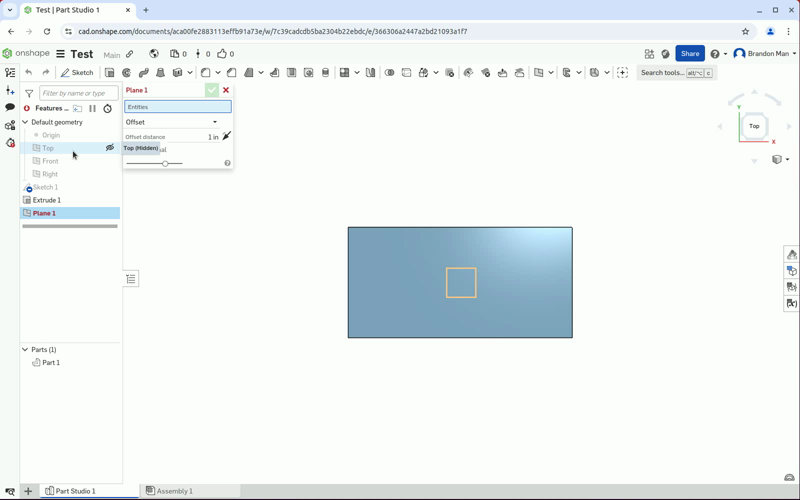
click(73, 150)
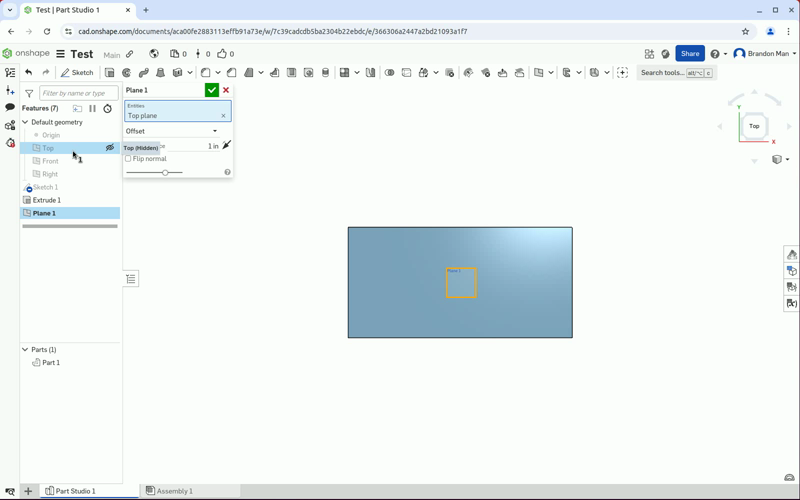
key(tab, 2)
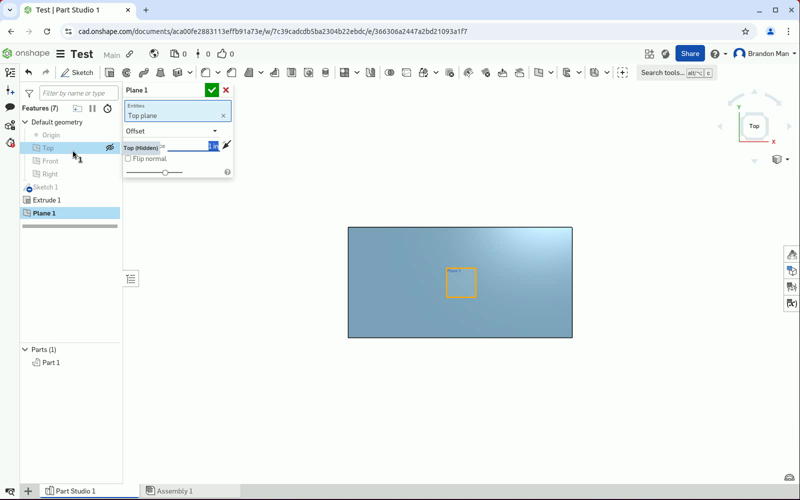
text(0.709)
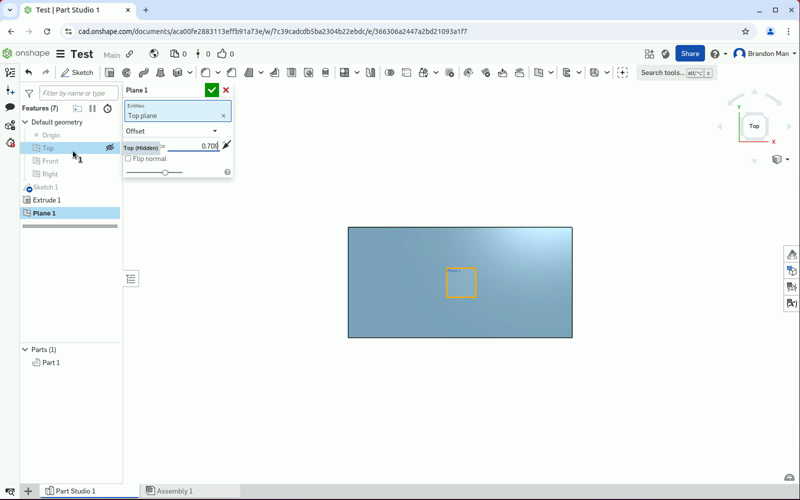
key(enter, 2)
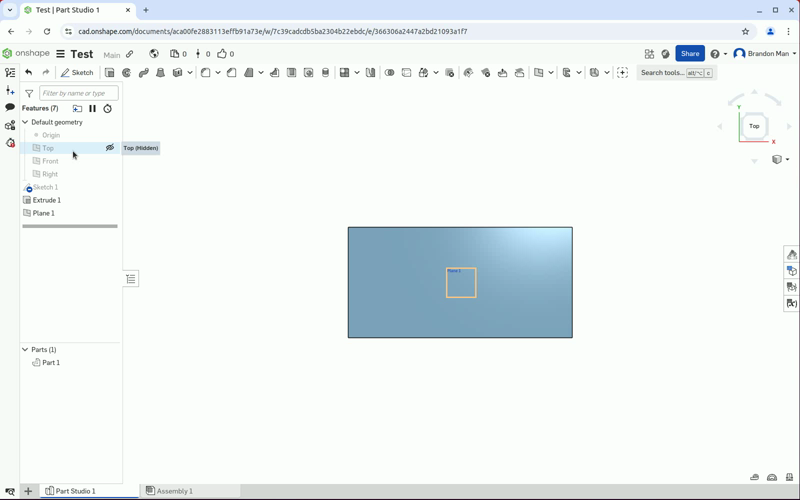
key(shift+s)
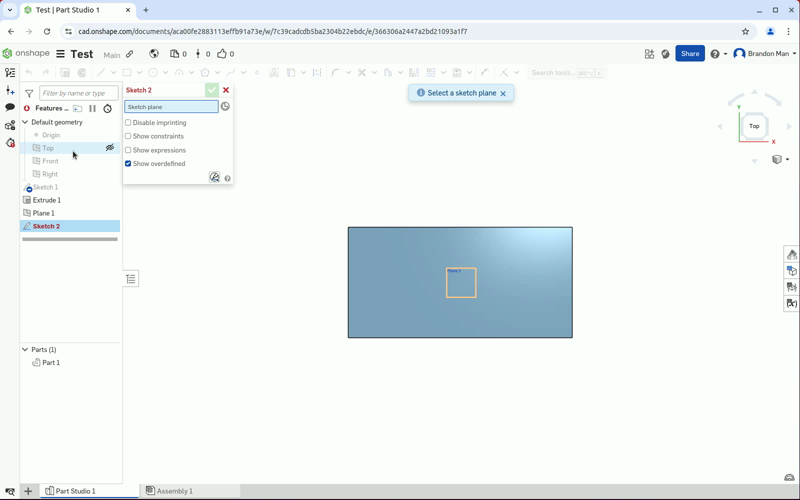
mouse_move(73, 215)
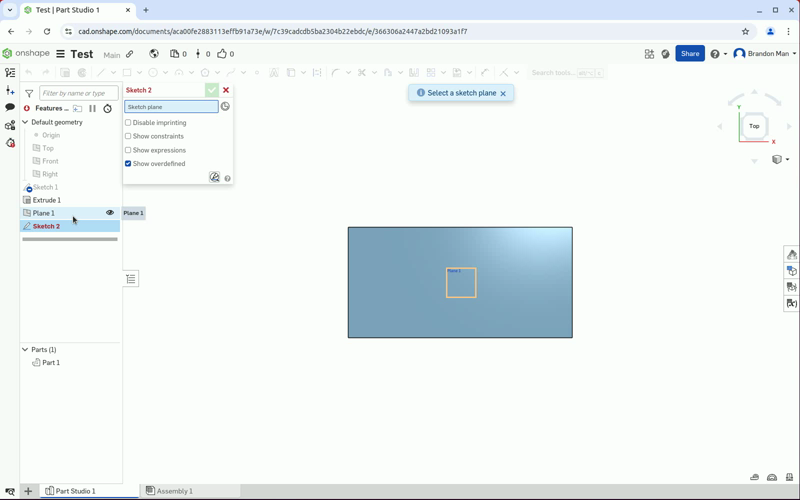
click(73, 215)
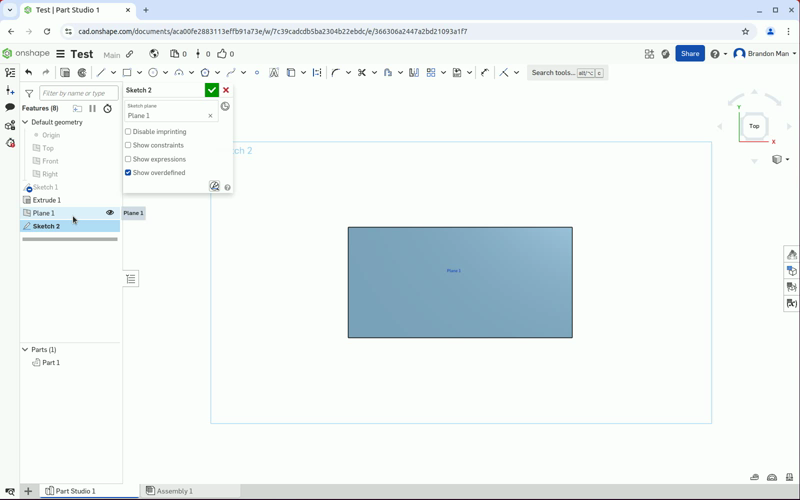
mouse_move(73, 352)
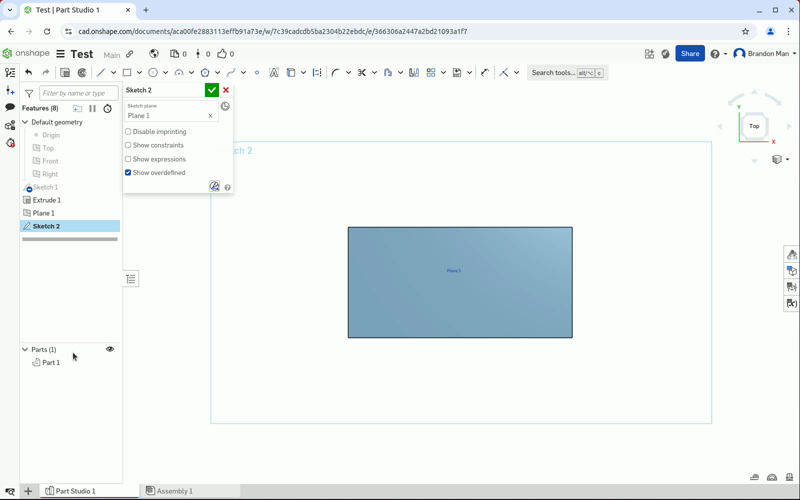
key(y)
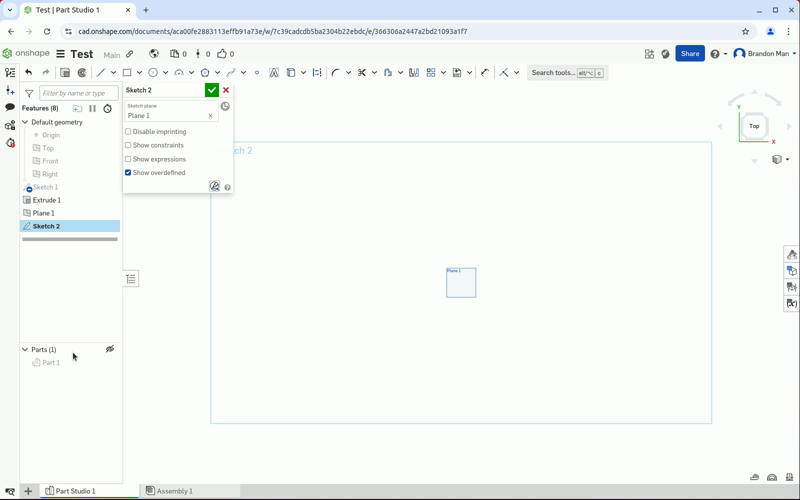
key(l)
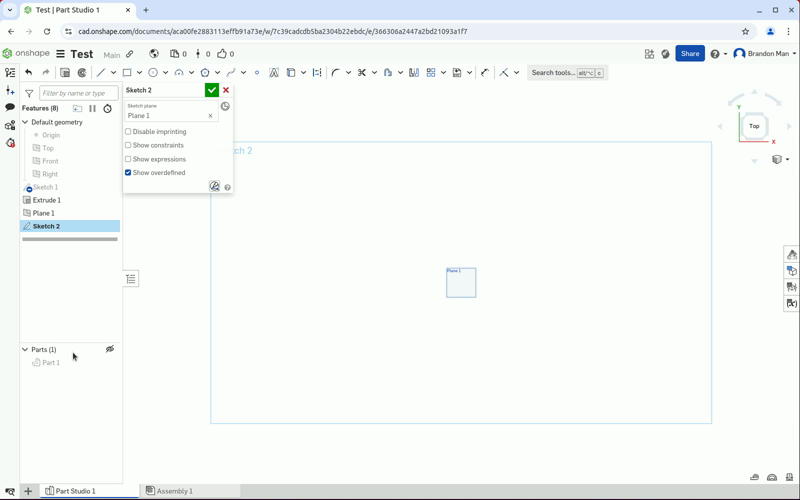
key_down(shift)
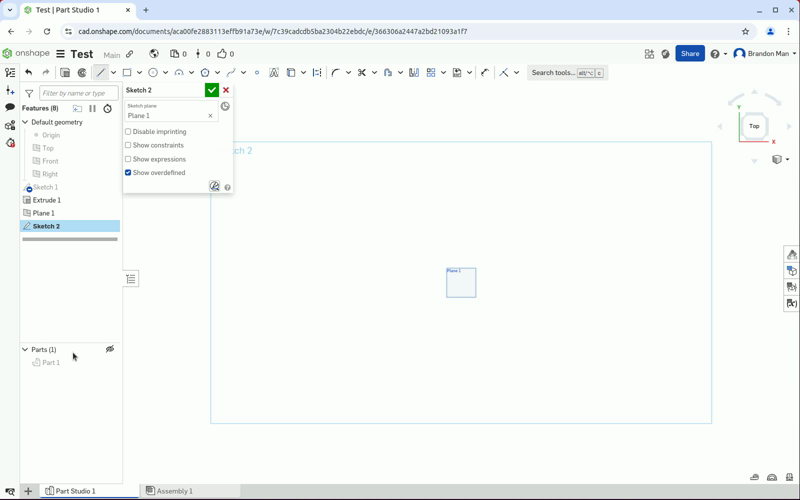
mouse_move(481, 281)
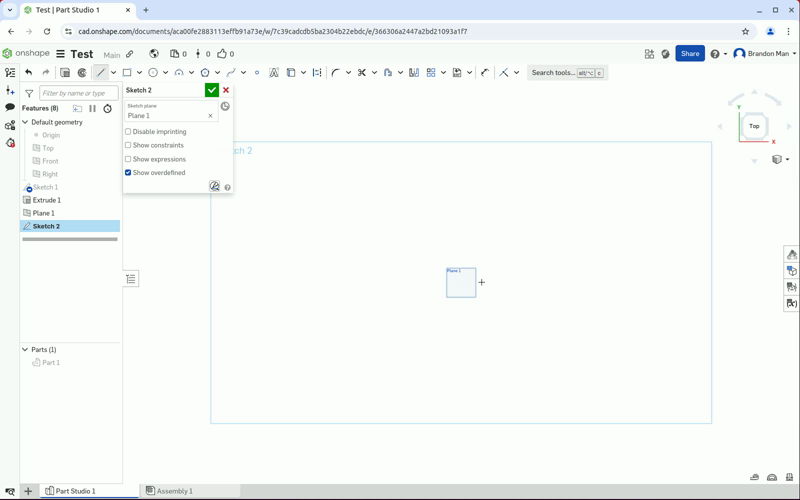
click(481, 281)
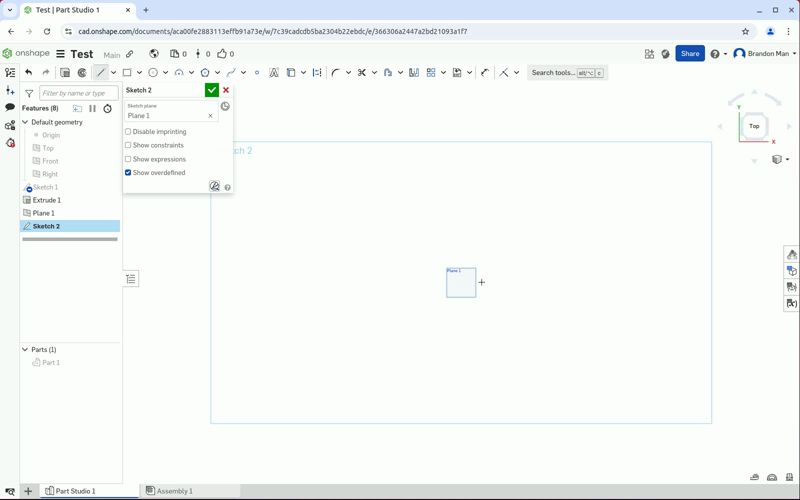
key_up(shift)
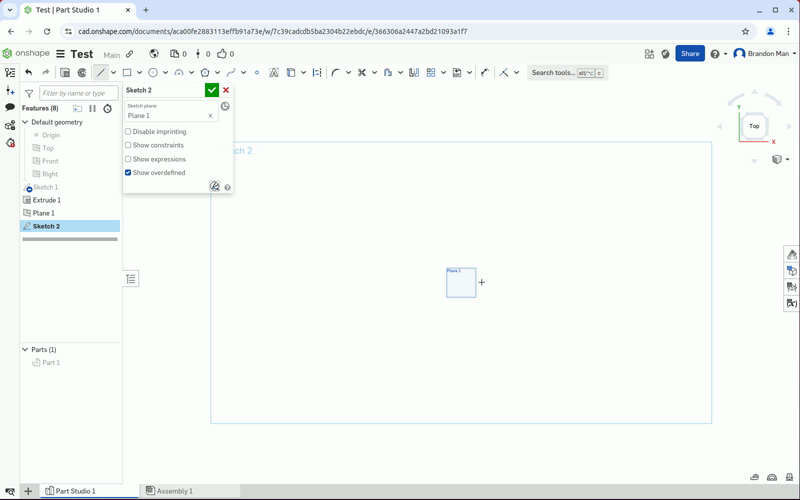
key_down(shift)
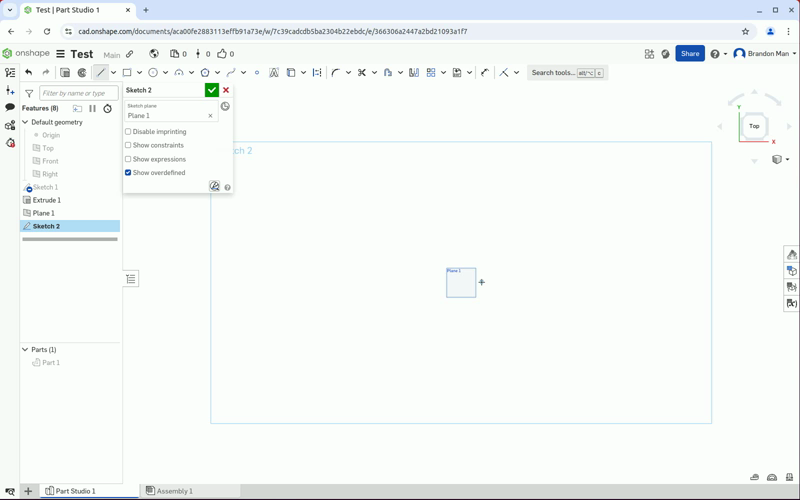
mouse_move(511, 281)
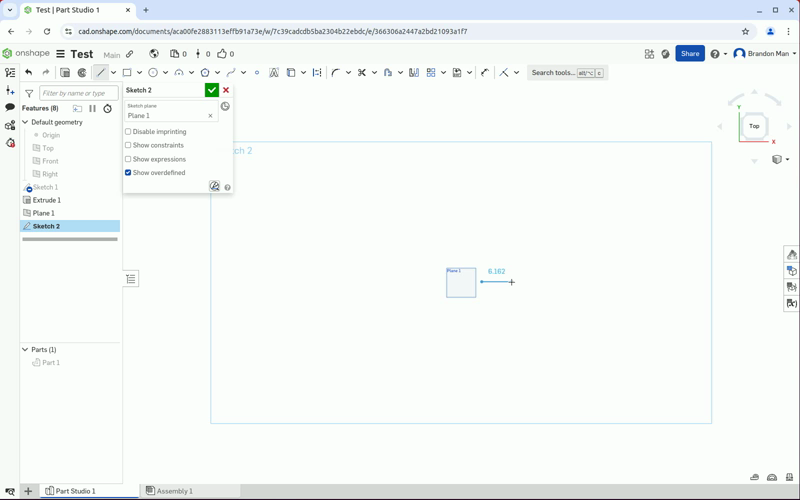
mouse_move(490, 296)
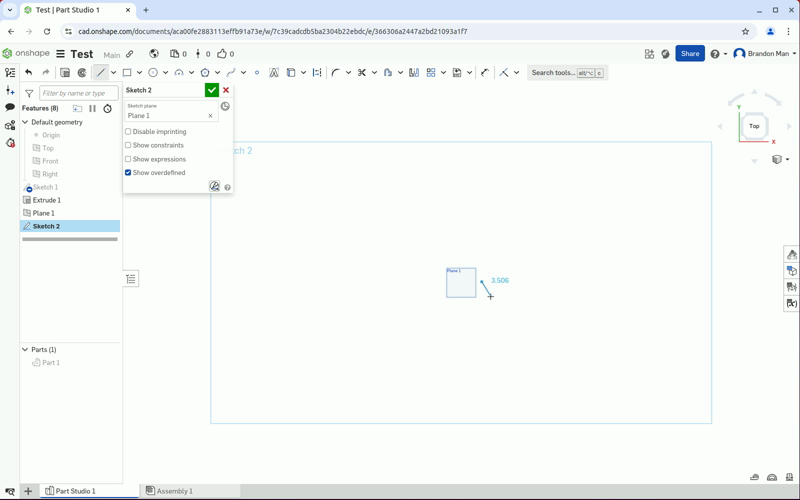
click(490, 296)
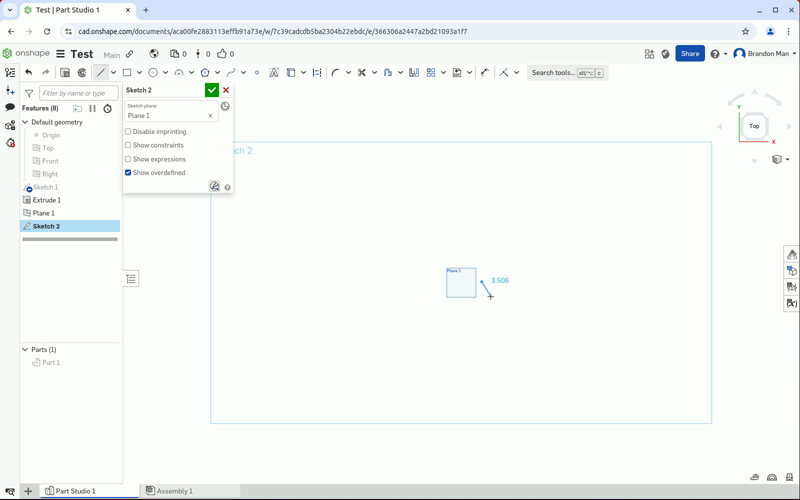
key_up(shift)
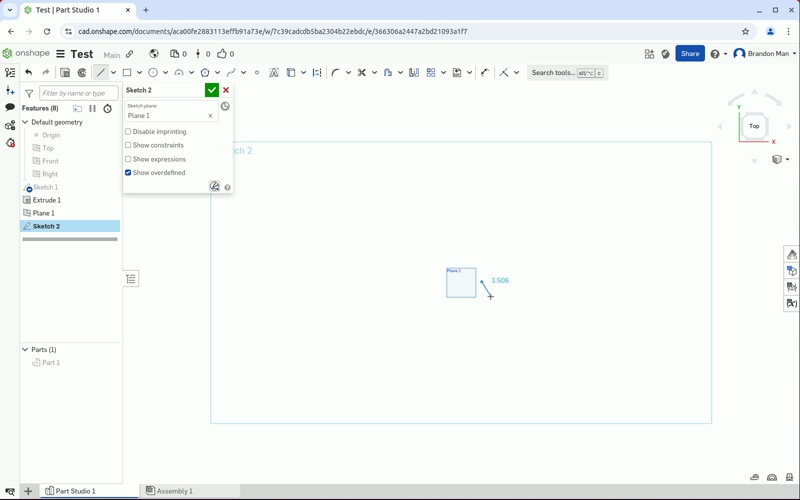
key_down(shift)
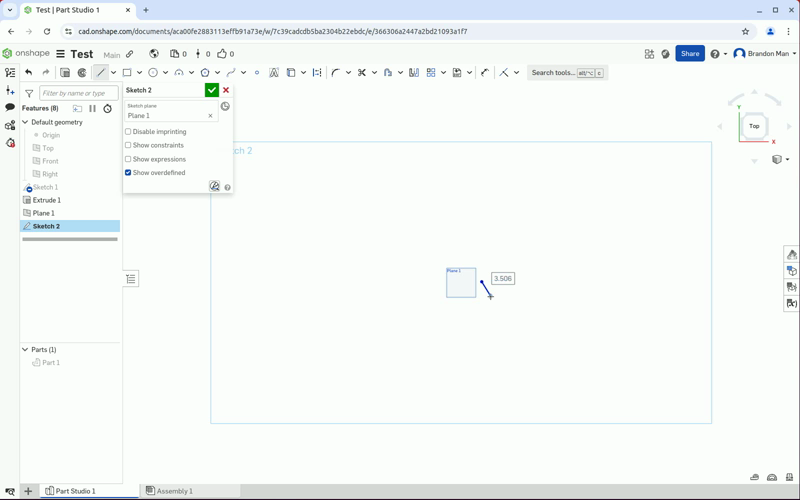
mouse_move(520, 296)
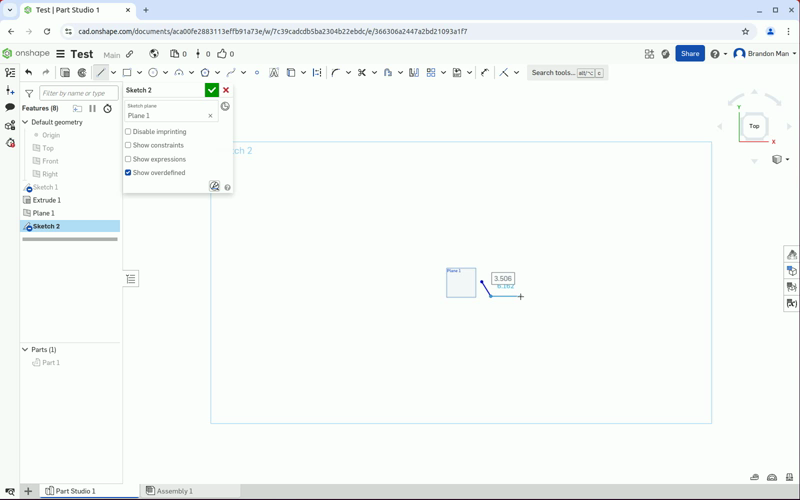
mouse_move(508, 285)
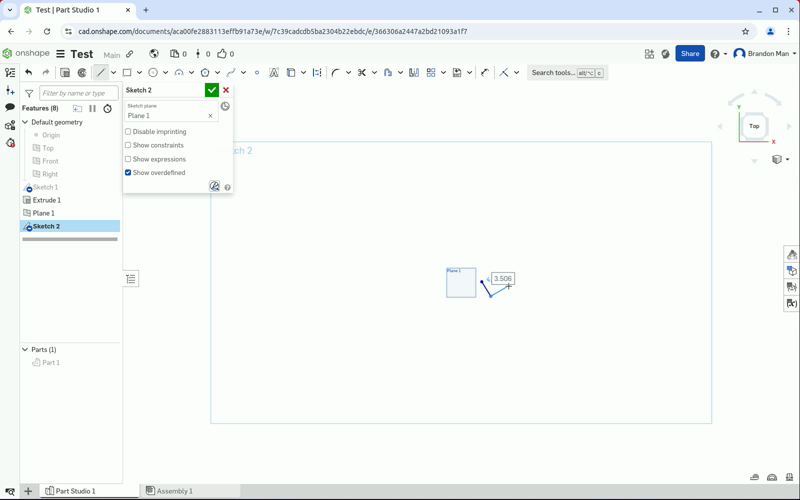
click(508, 285)
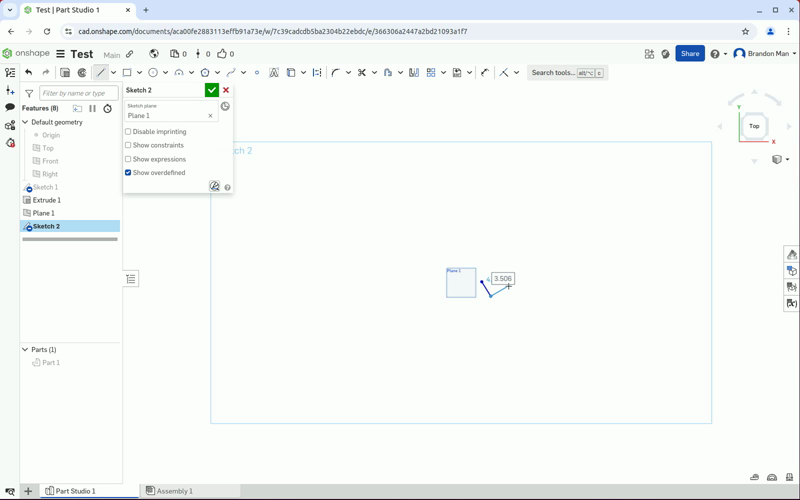
key_up(shift)
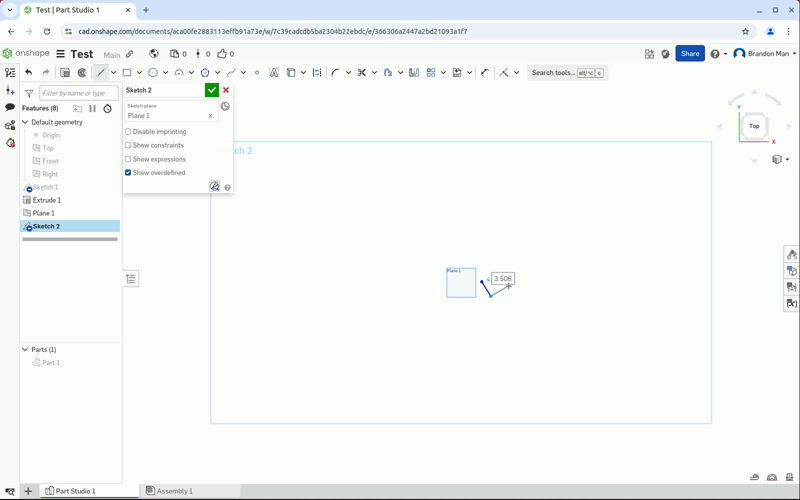
key_down(shift)
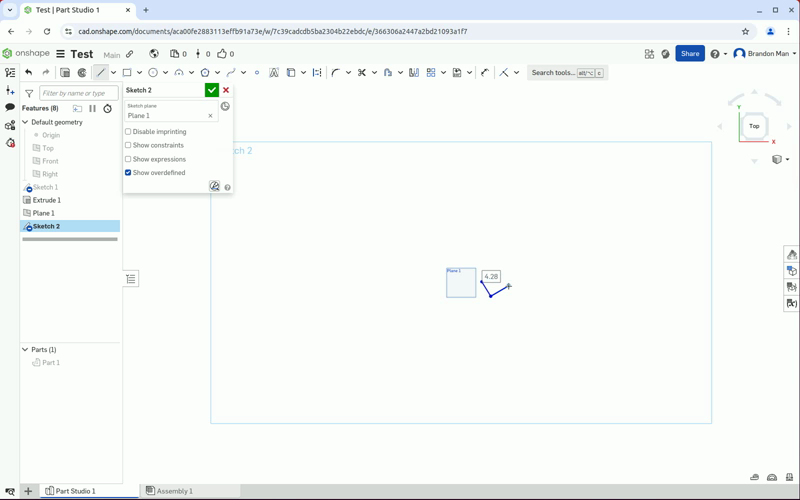
mouse_move(538, 285)
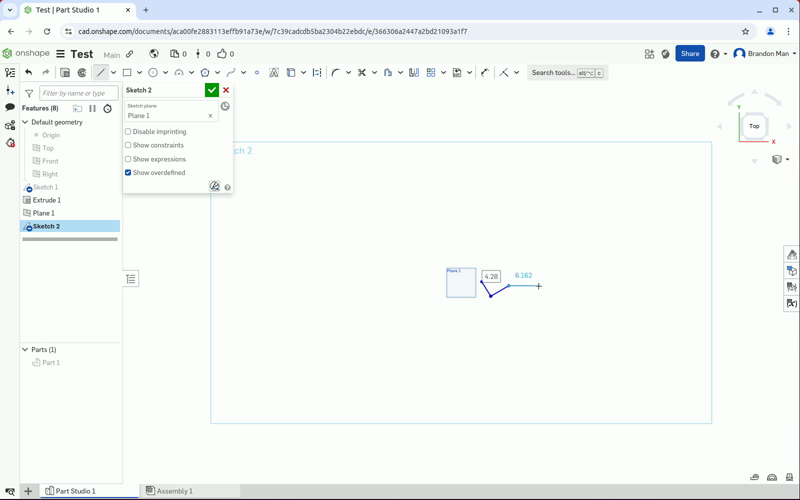
mouse_move(500, 270)
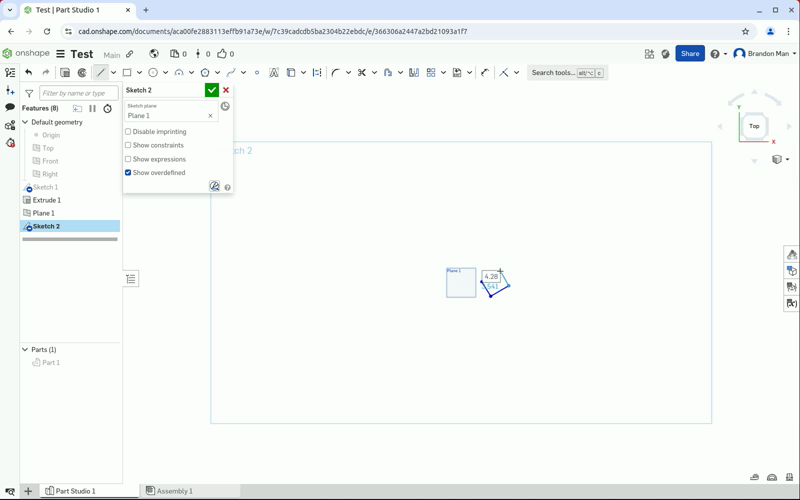
click(500, 270)
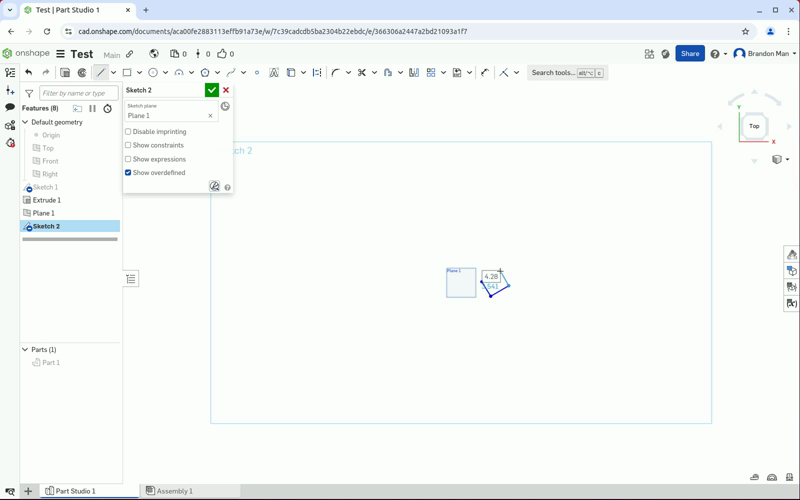
key_up(shift)
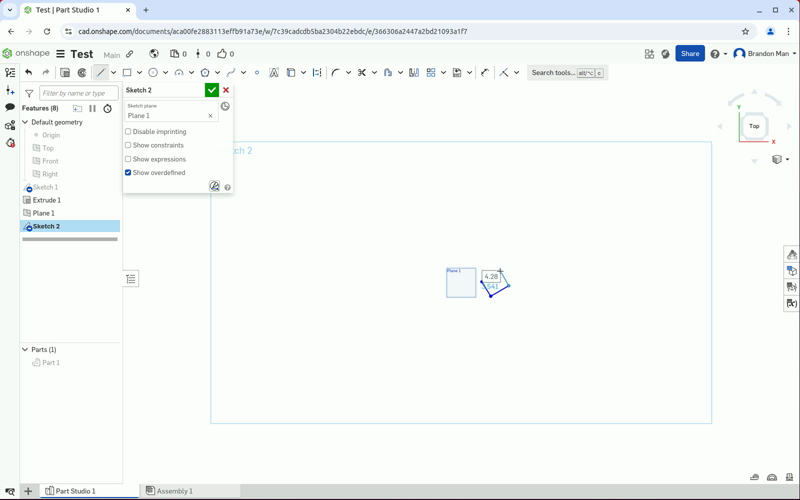
mouse_move(530, 270)
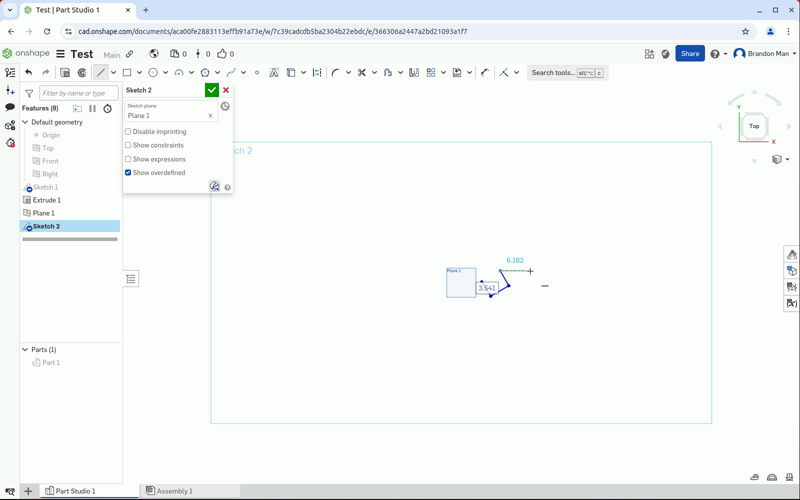
key_down(shift)
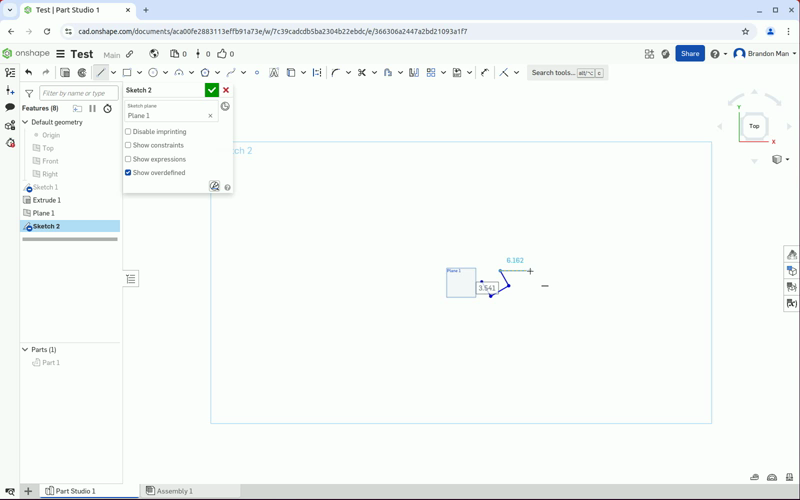
mouse_move(481, 281)
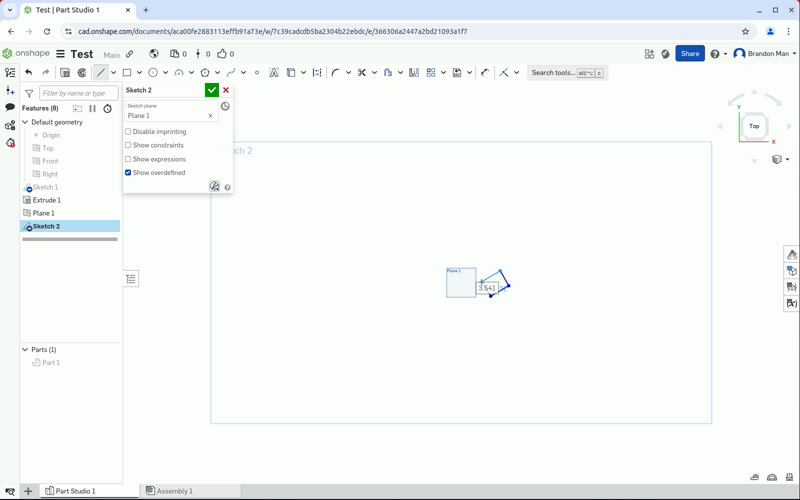
key_up(shift)
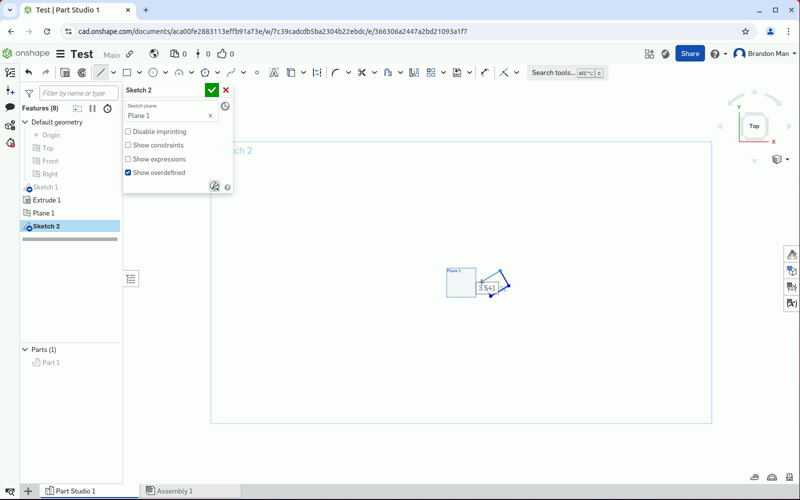
click(481, 281)
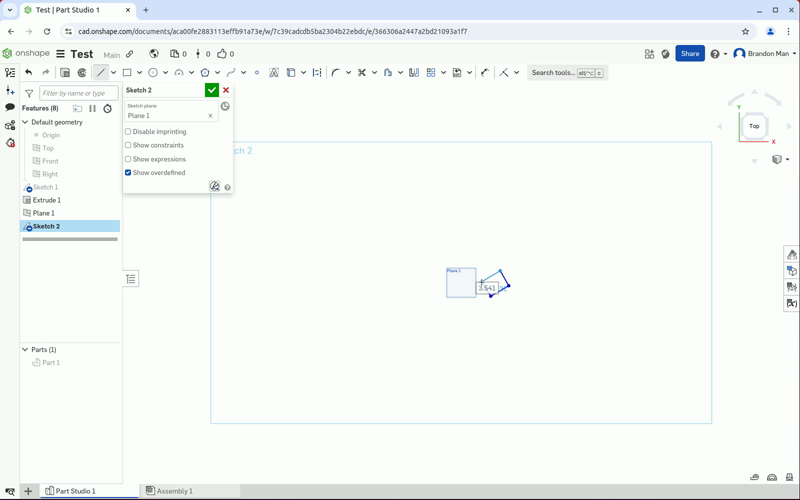
key(esc)
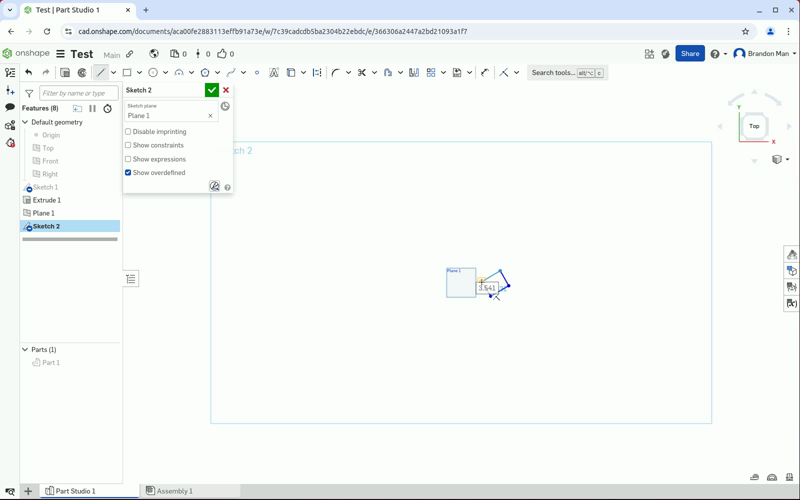
mouse_move(484, 280)
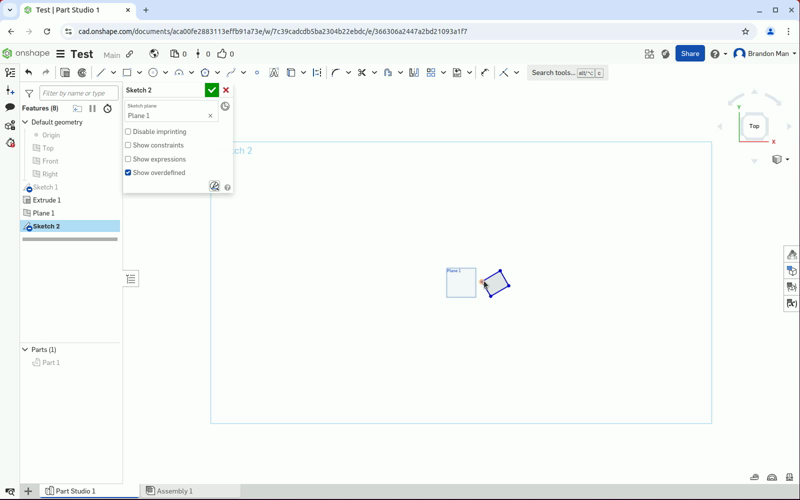
scroll(6)
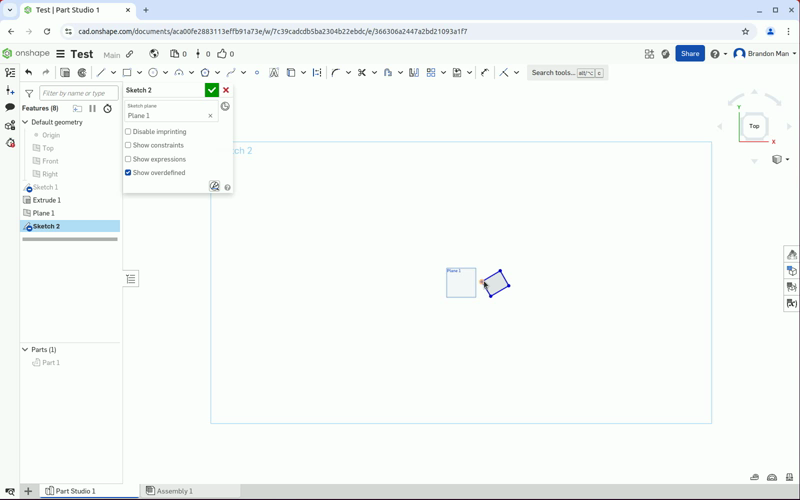
scroll(6)
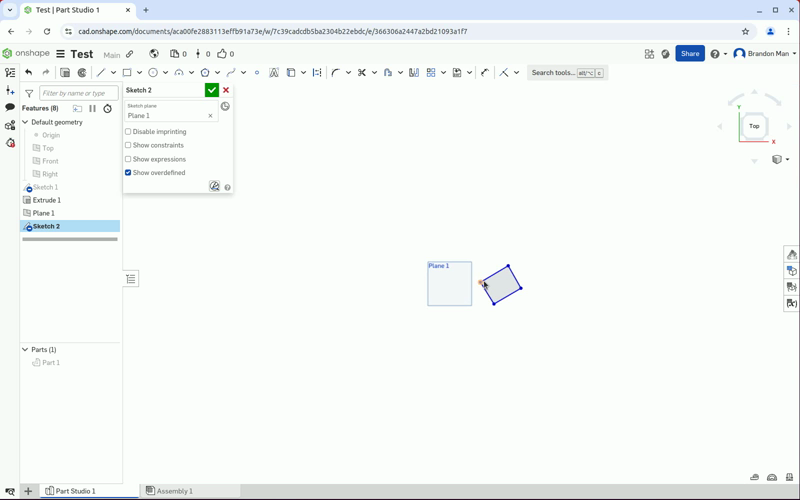
scroll(6)
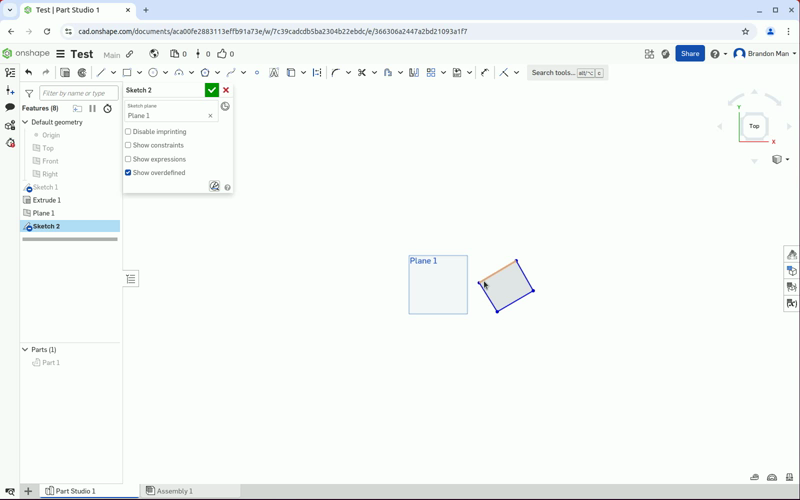
scroll(6)
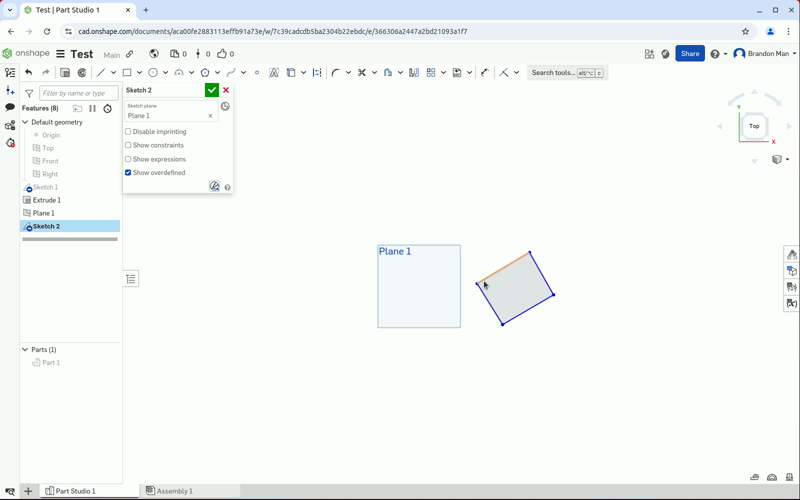
scroll(6)
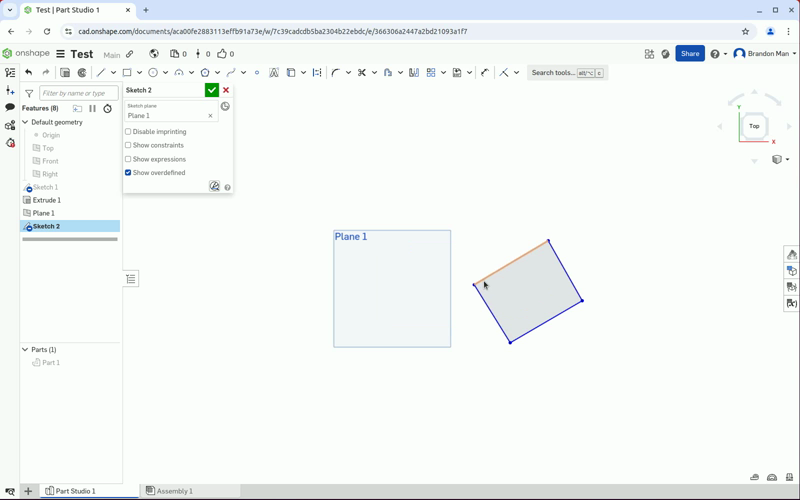
scroll(6)
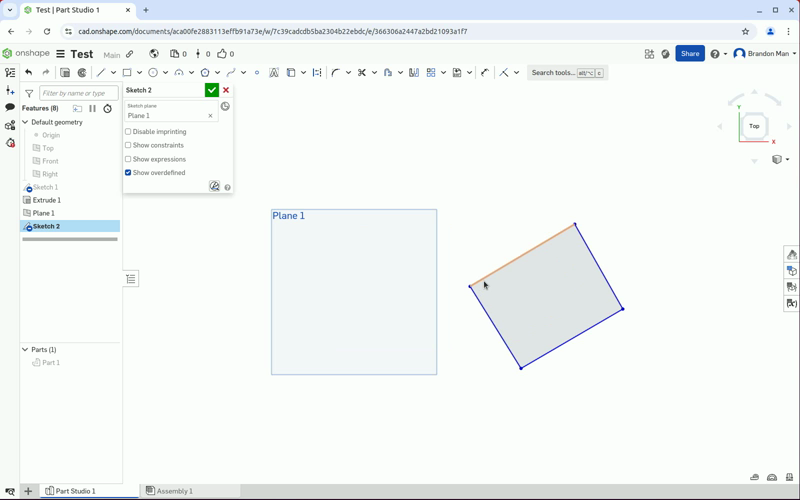
scroll(6)
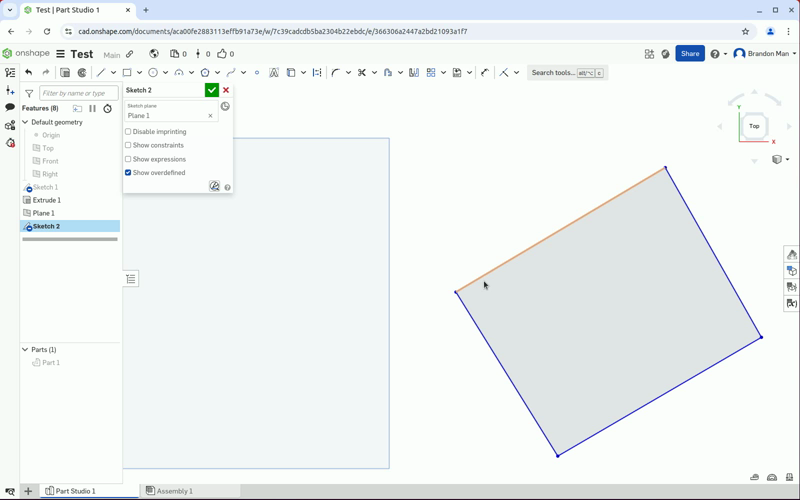
click(484, 280)
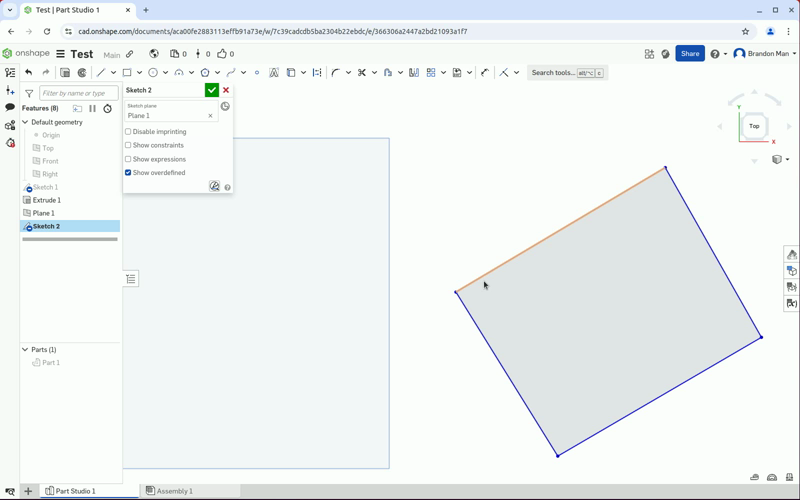
scroll(-6)
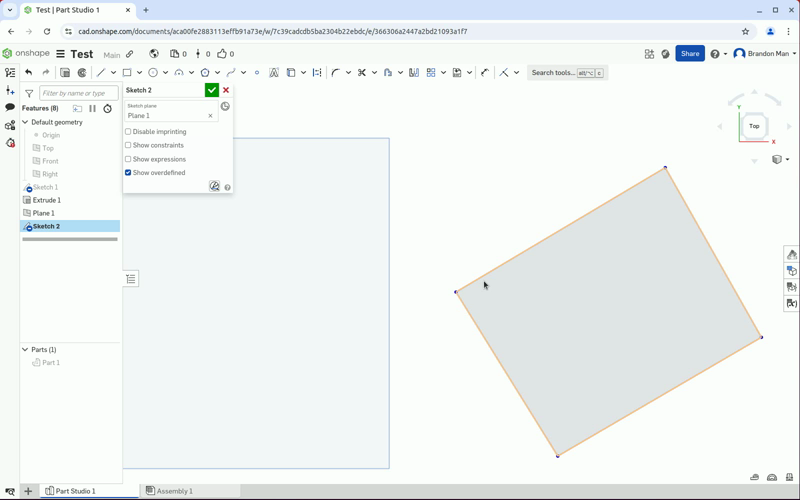
scroll(-6)
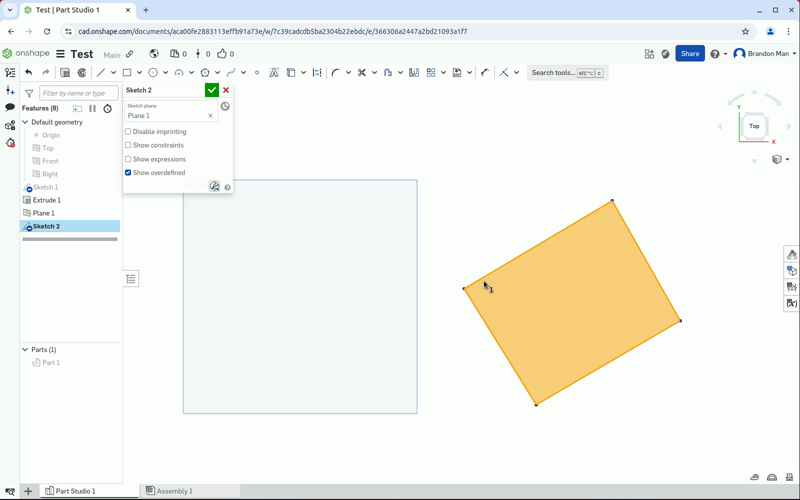
scroll(-6)
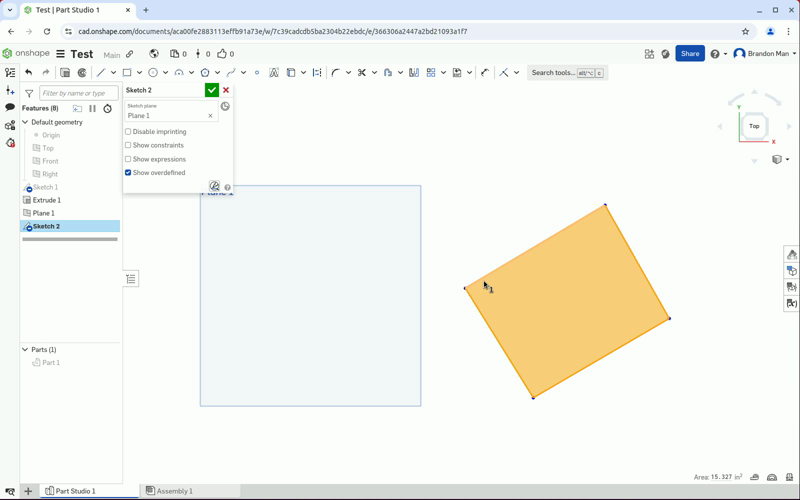
scroll(-6)
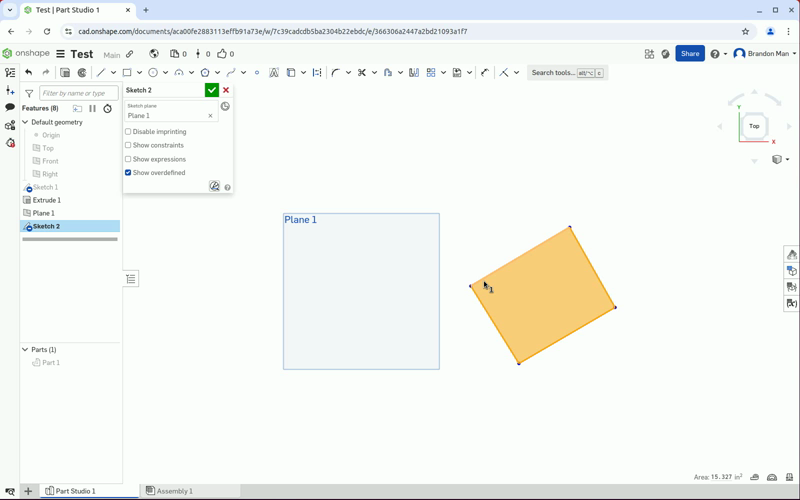
scroll(-6)
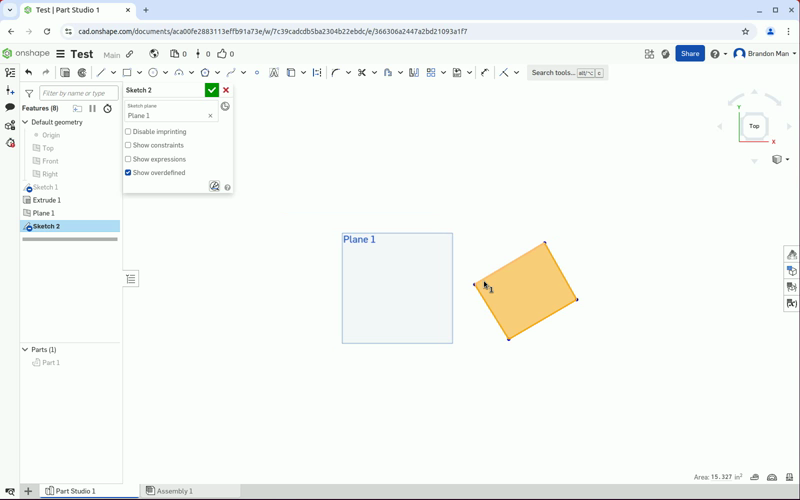
scroll(-6)
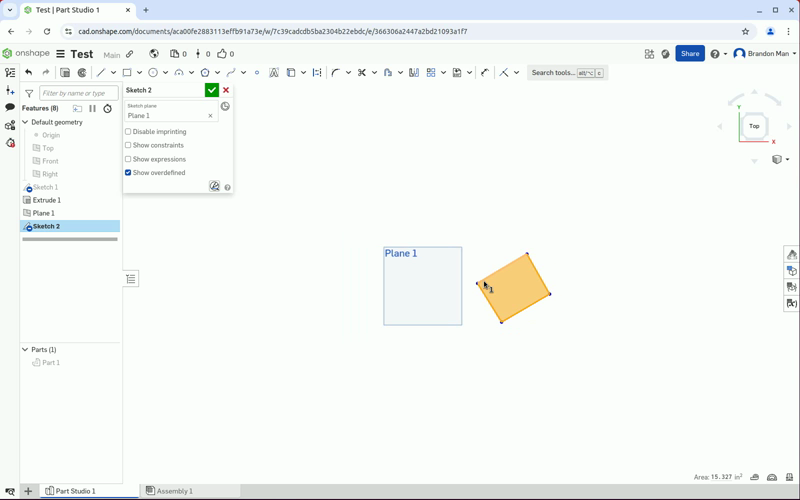
scroll(-6)
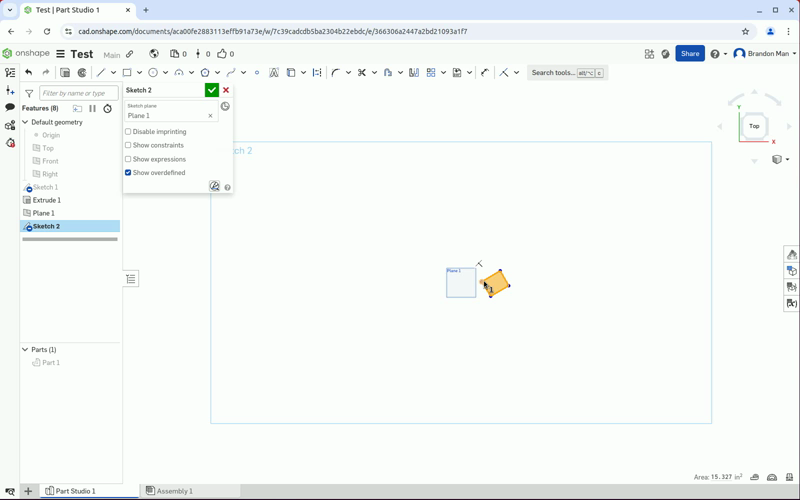
mouse_move(73, 352)
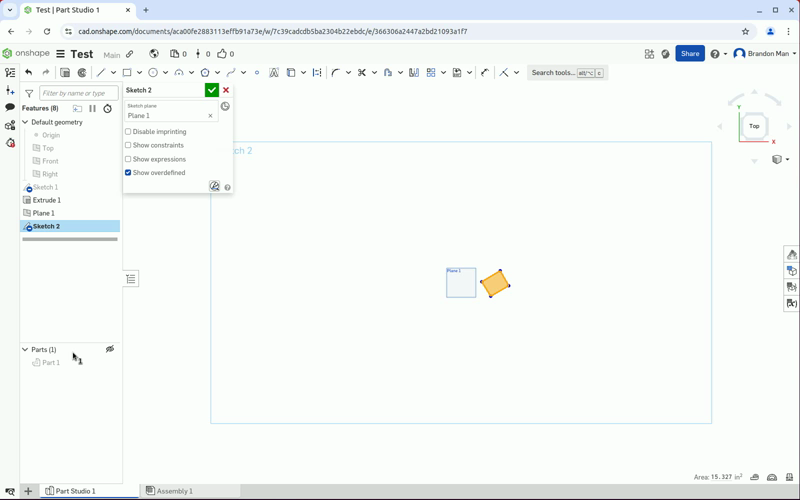
key(shift+y)
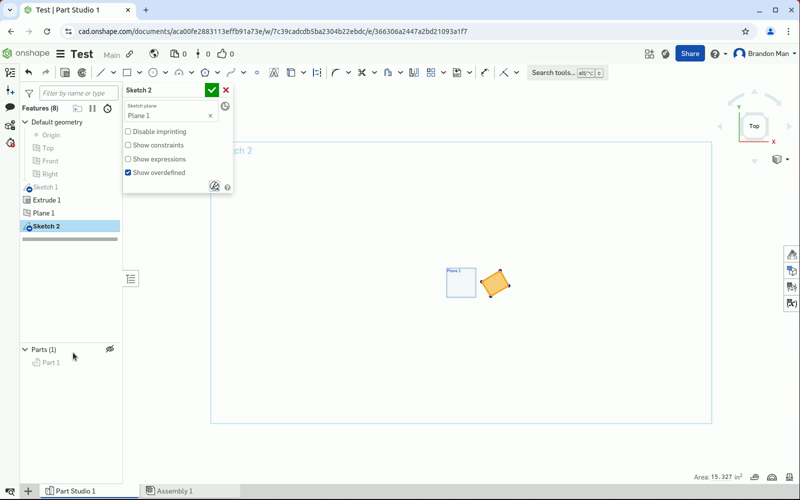
key(shift+e)
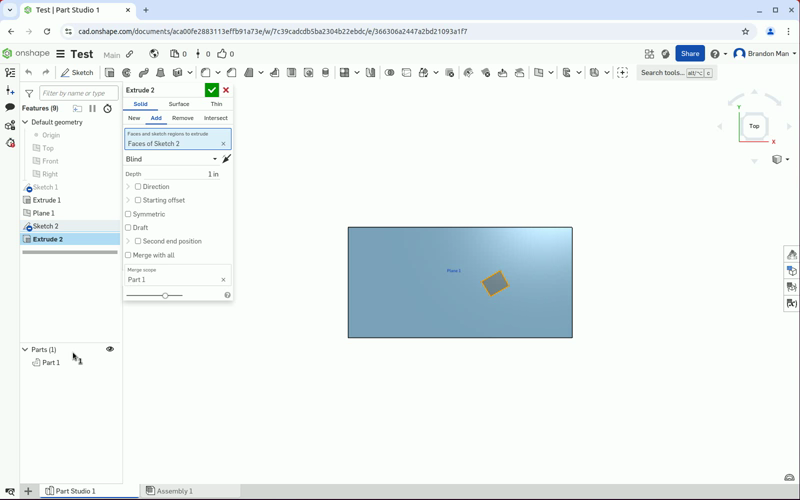
mouse_move(143, 106)
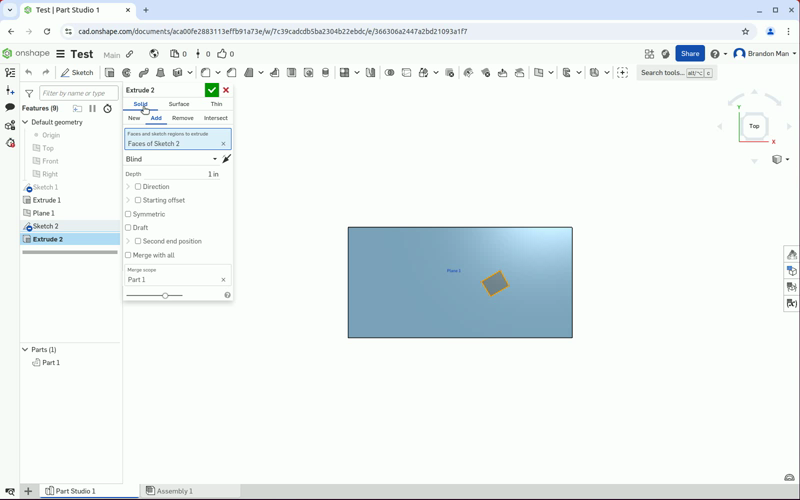
click(143, 106)
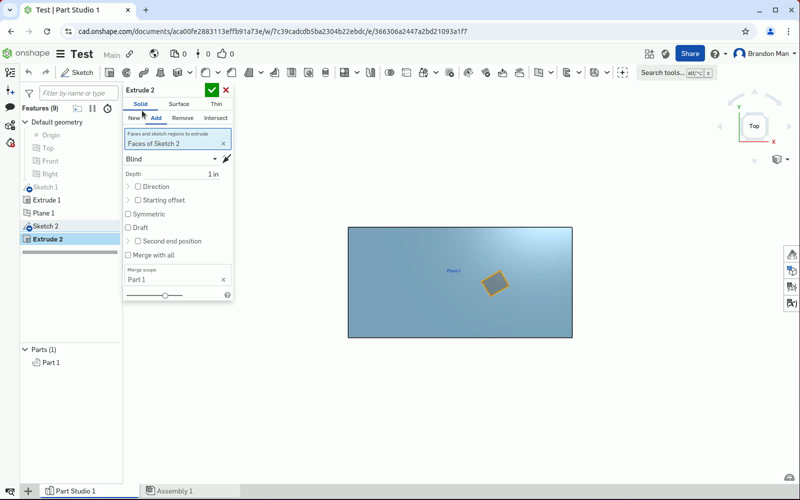
mouse_move(137, 120)
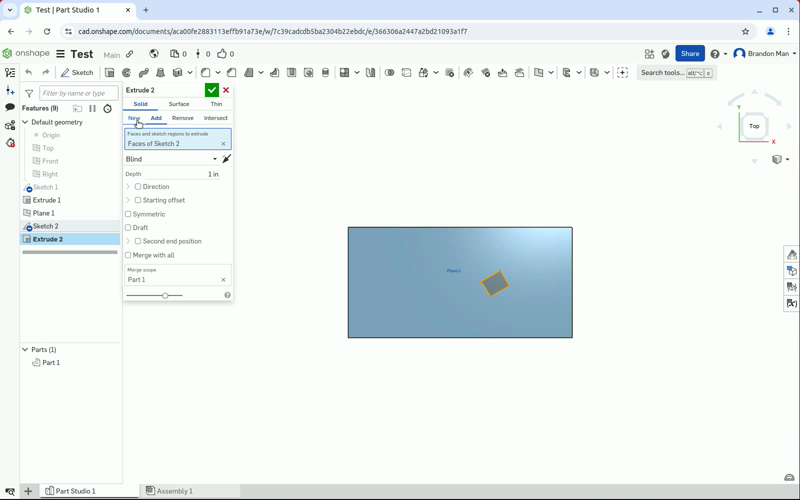
click(137, 120)
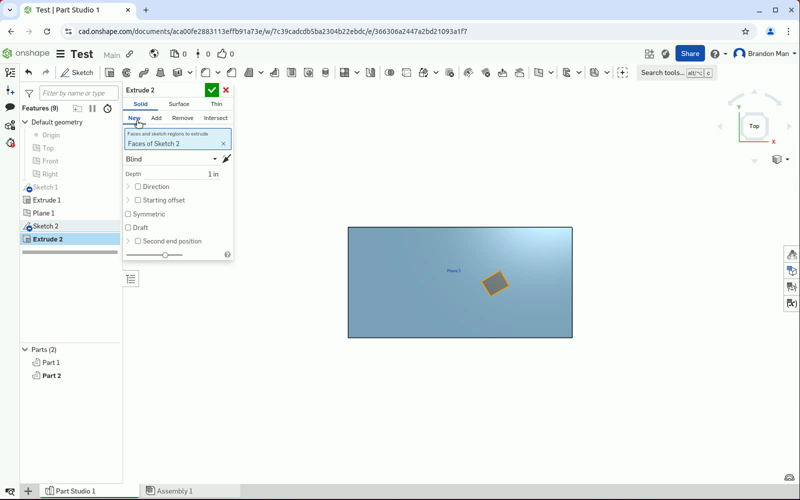
key(tab, 4)
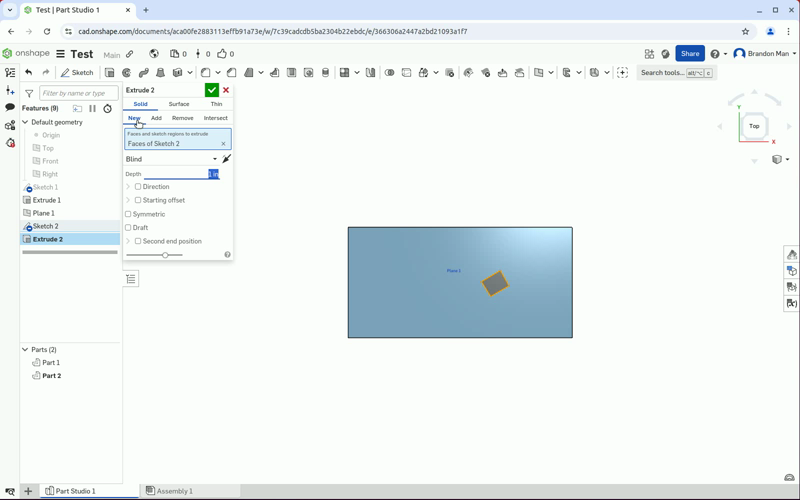
text(0.722)
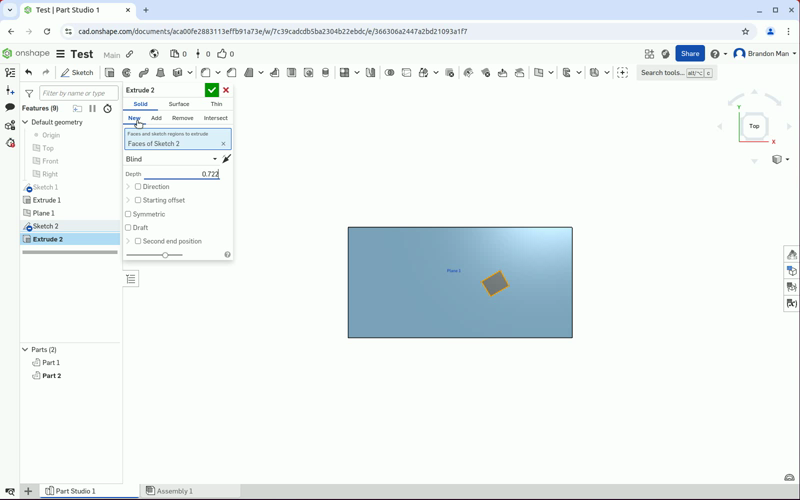
key(enter)
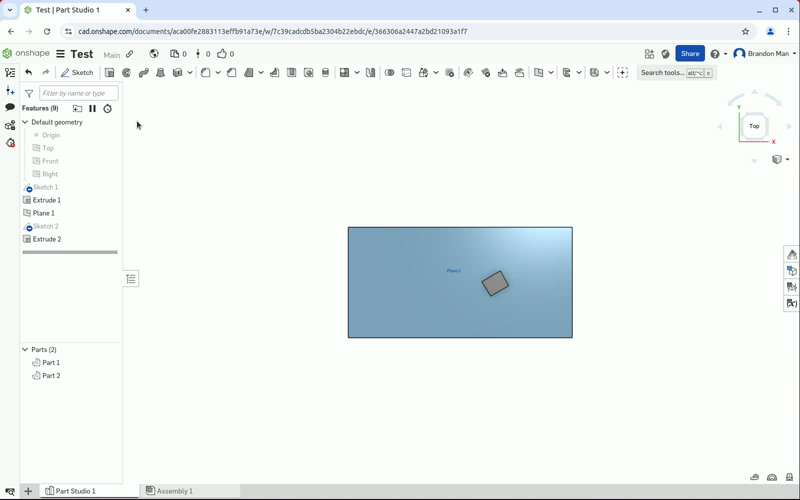
key(shift+h)
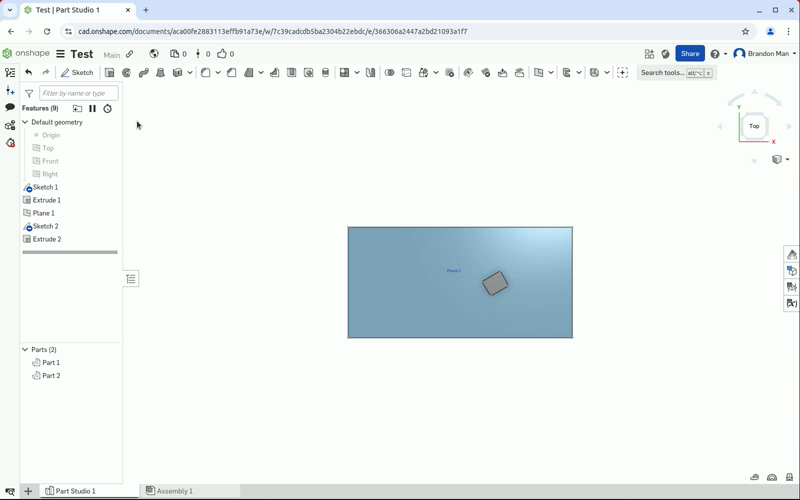
key(shift+h)
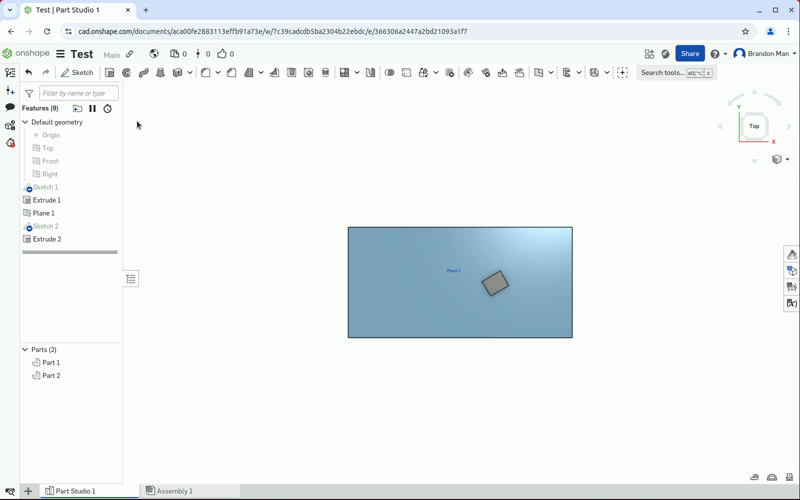
mouse_move(73, 189)
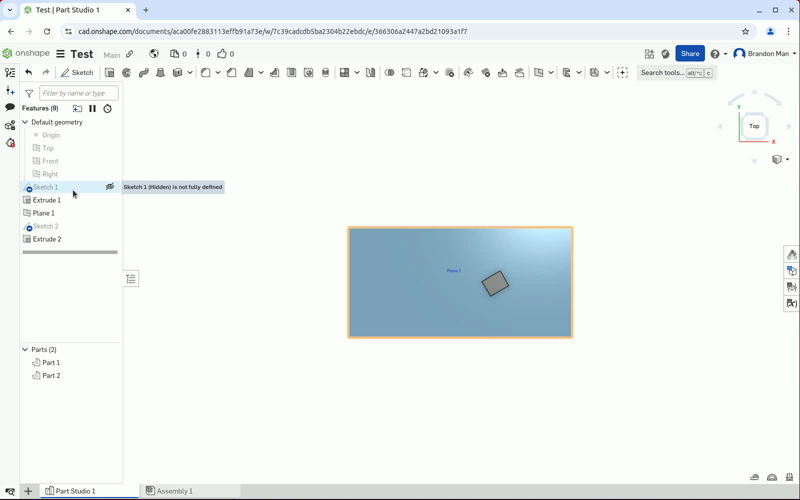
click(73, 189)
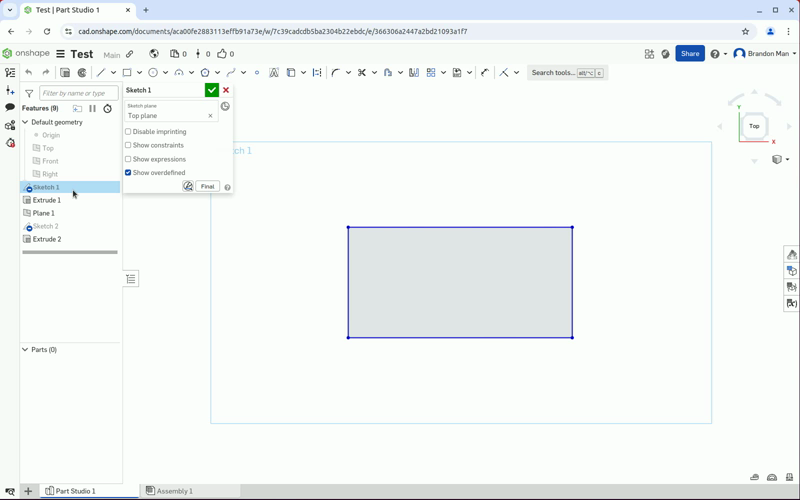
mouse_move(229, 92)
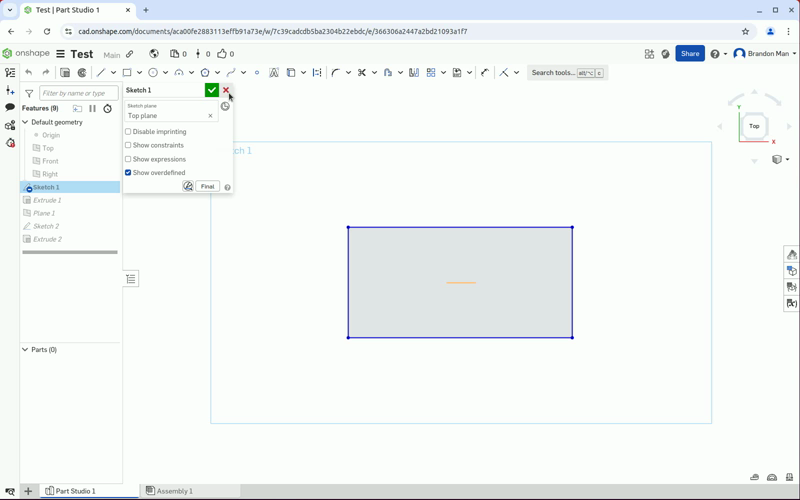
click(229, 92)
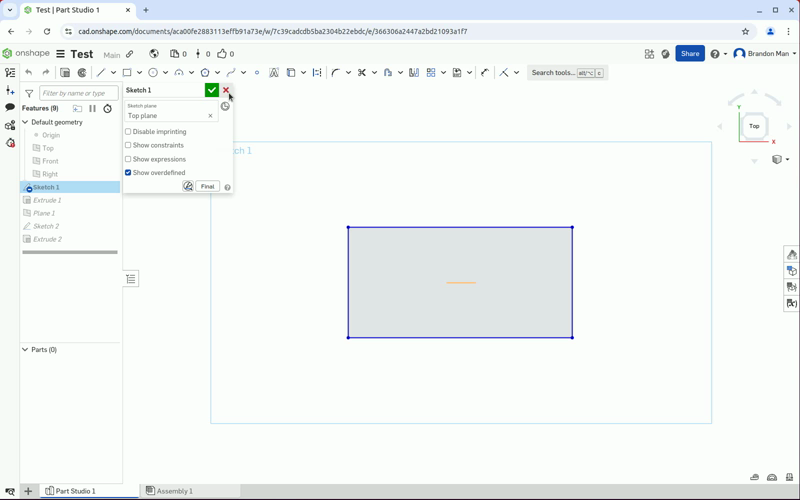
key(shift+s)
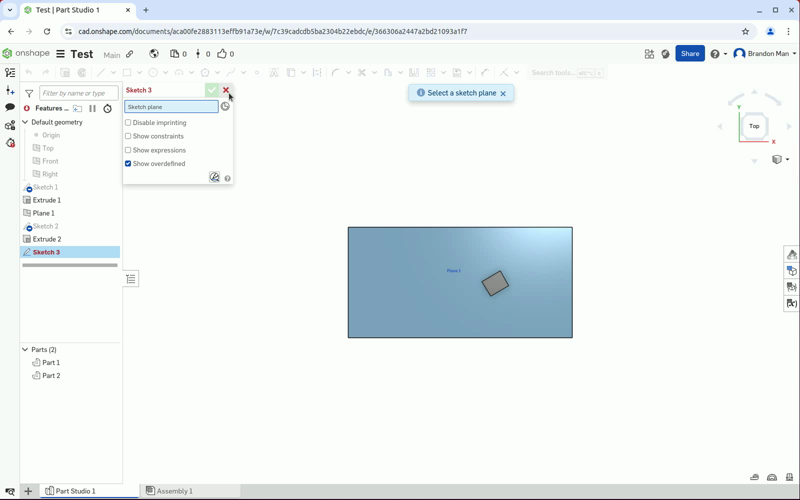
mouse_move(73, 215)
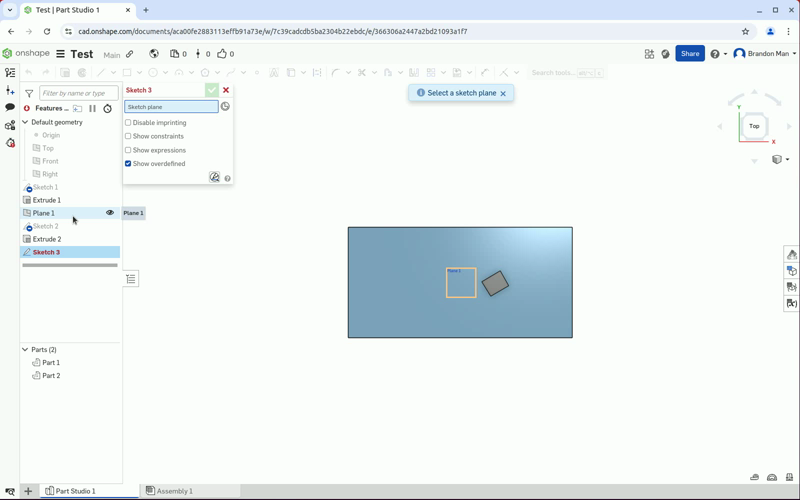
click(73, 215)
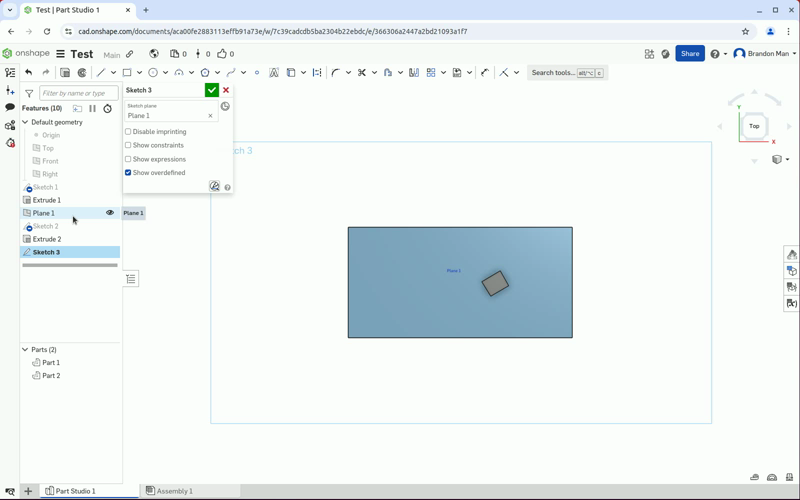
mouse_move(73, 352)
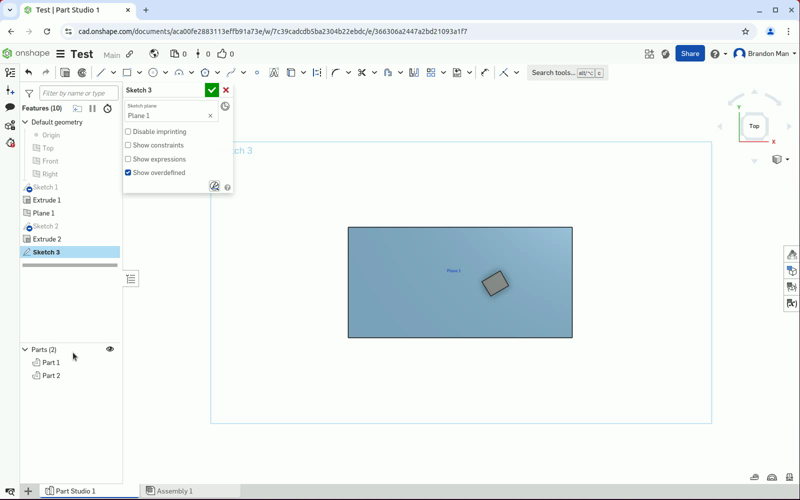
key(y)
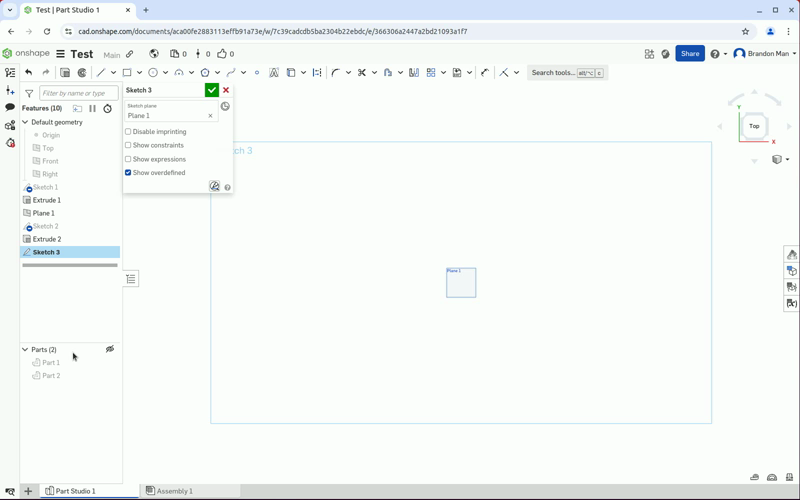
key(l)
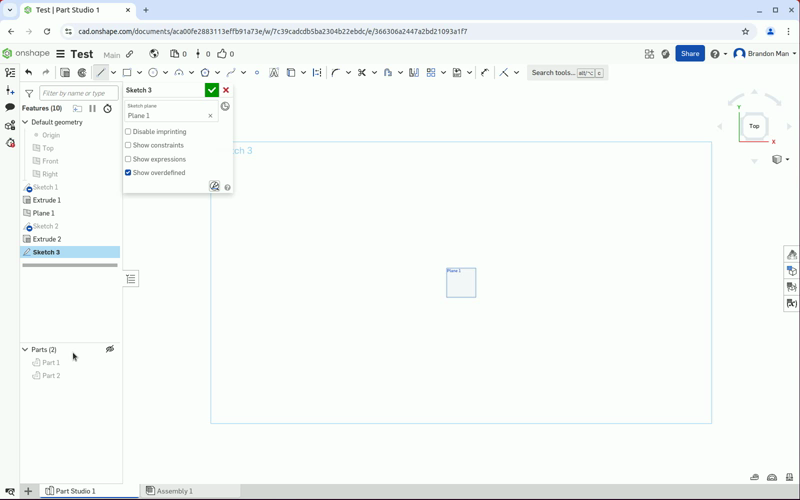
key_down(shift)
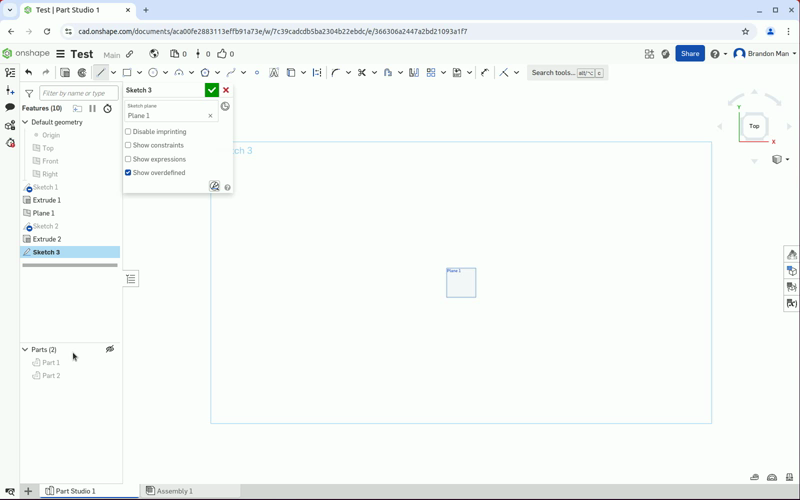
mouse_move(479, 319)
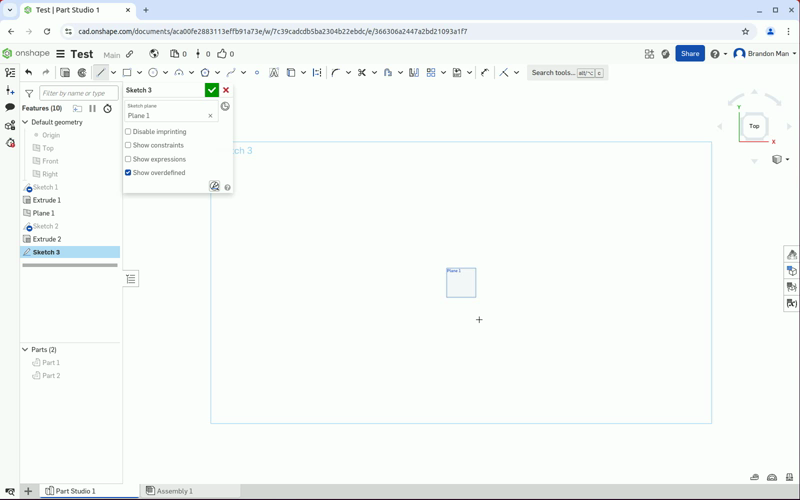
click(479, 319)
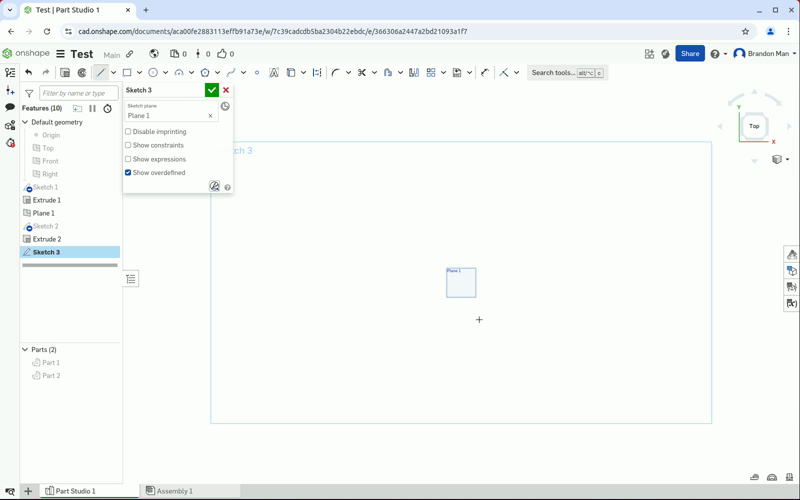
key_up(shift)
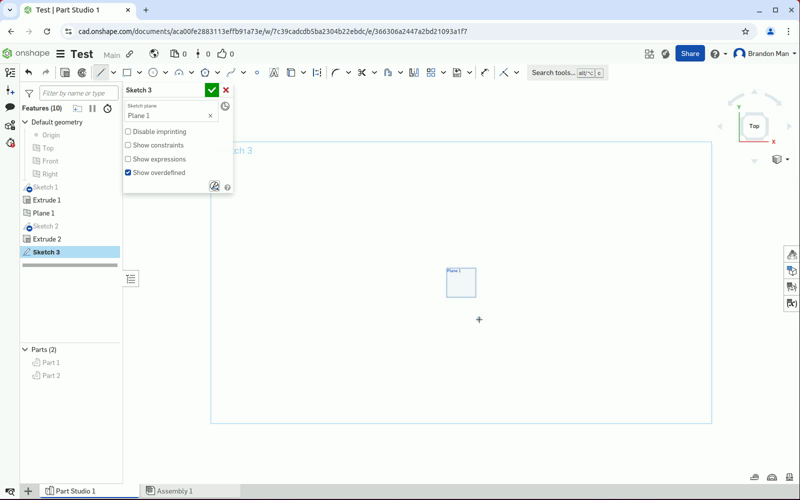
key_down(shift)
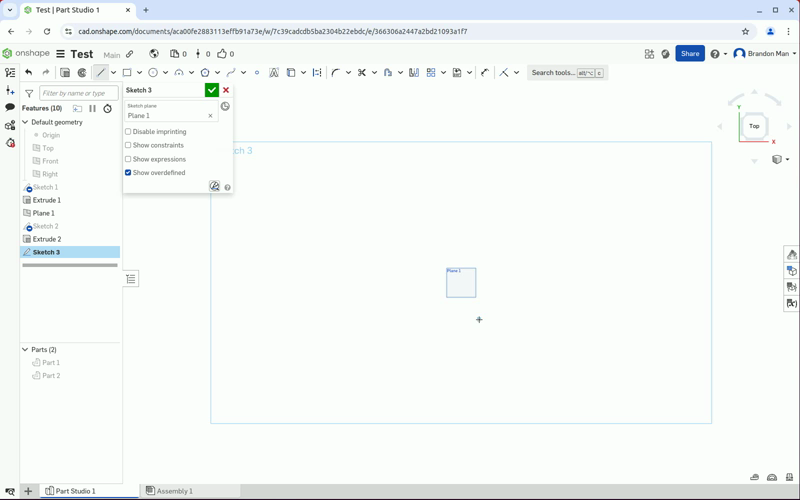
mouse_move(509, 319)
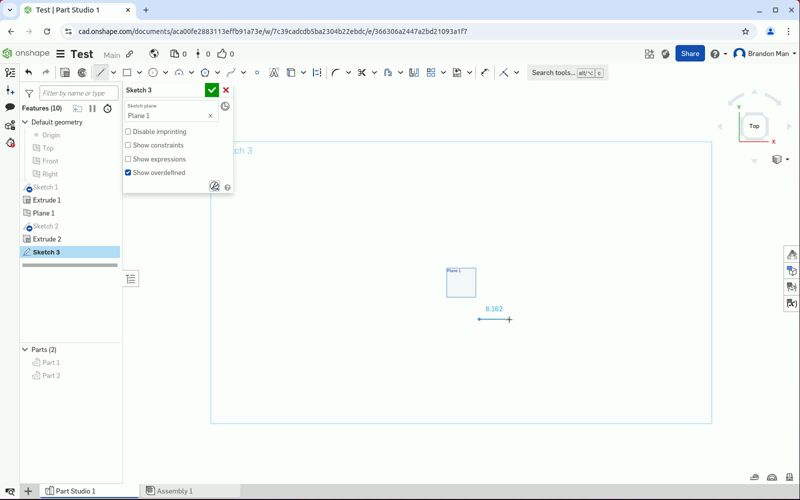
mouse_move(495, 330)
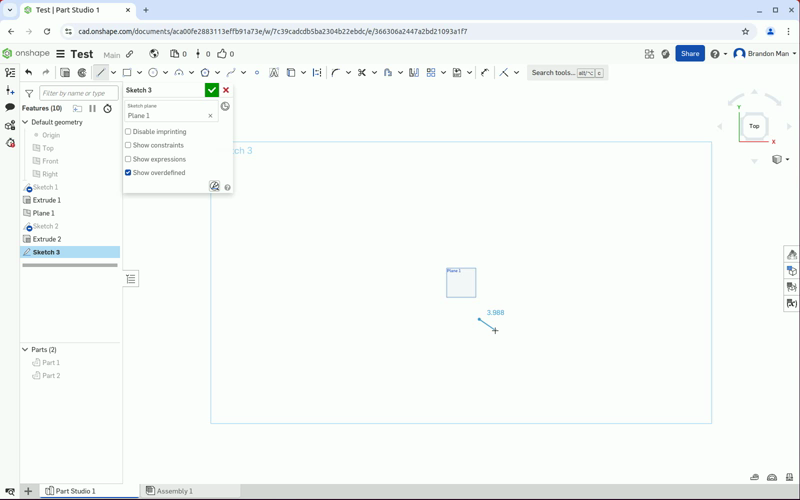
click(495, 330)
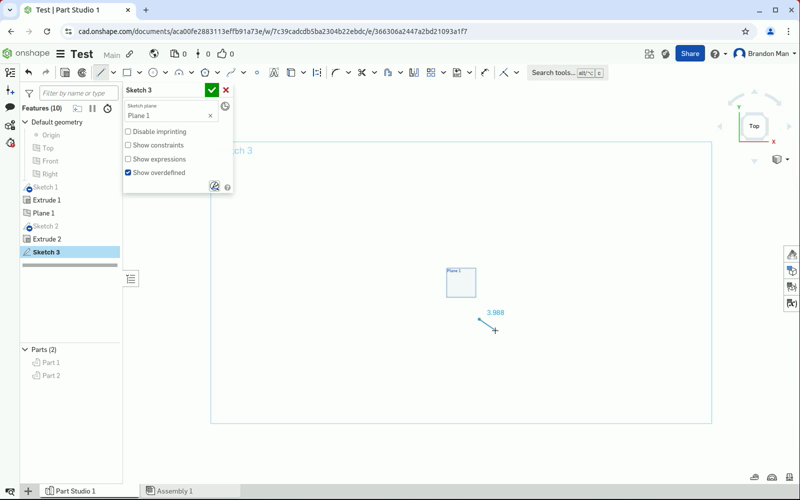
key_up(shift)
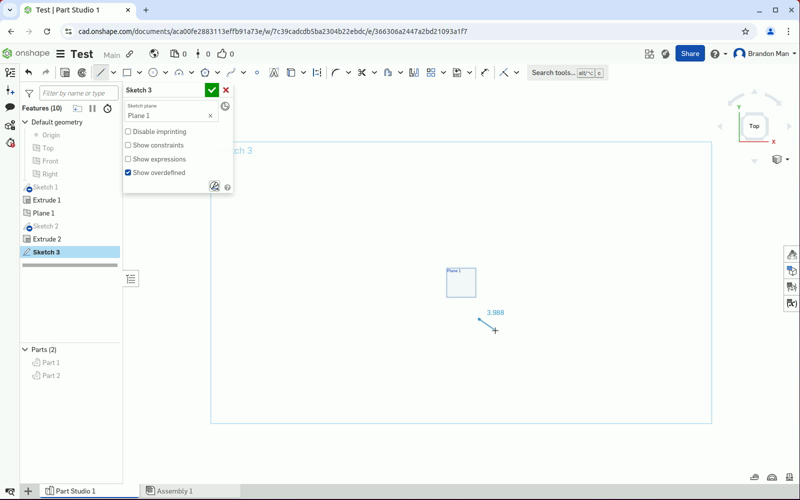
key_down(shift)
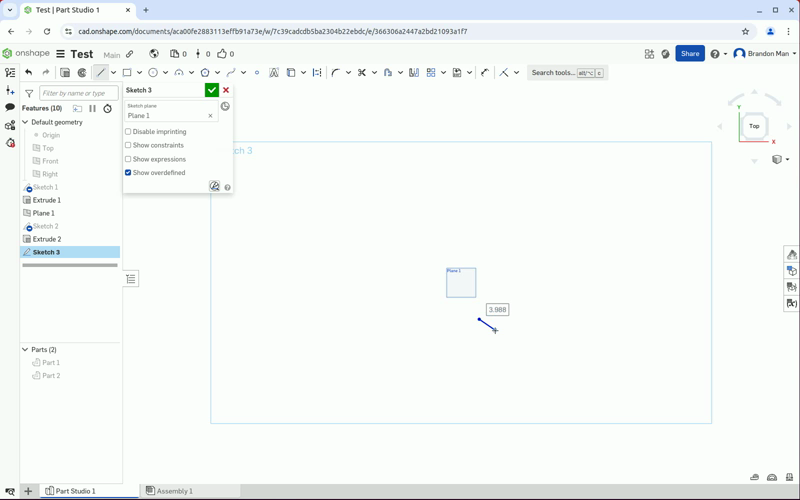
mouse_move(525, 330)
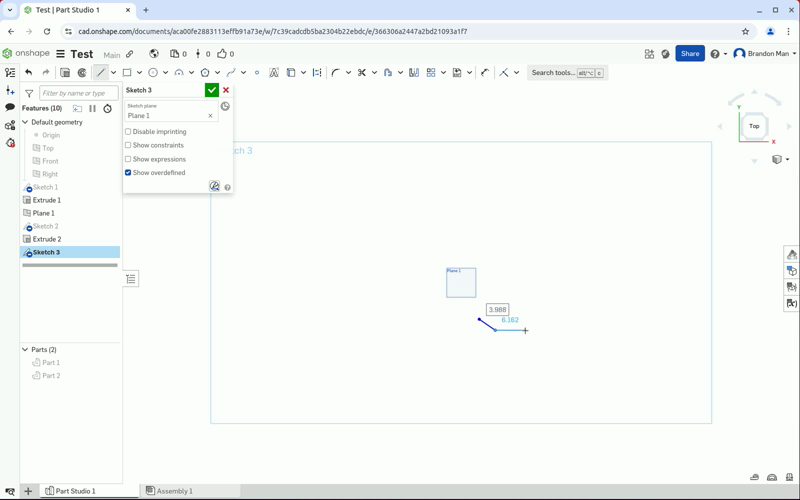
mouse_move(512, 306)
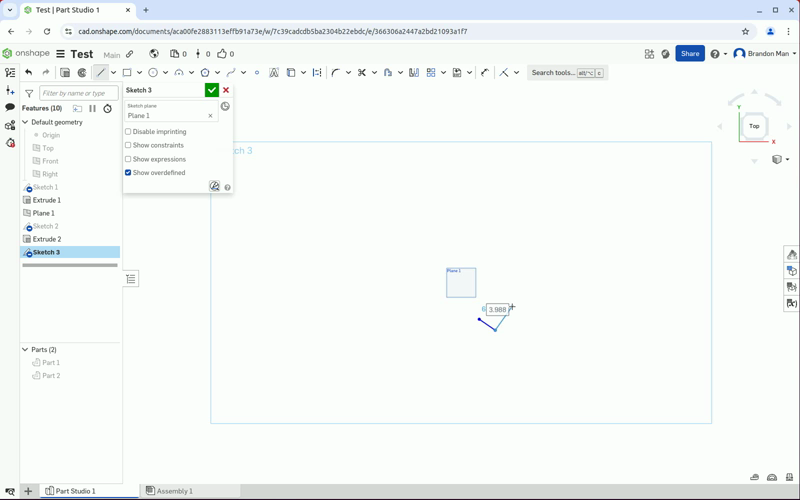
click(512, 306)
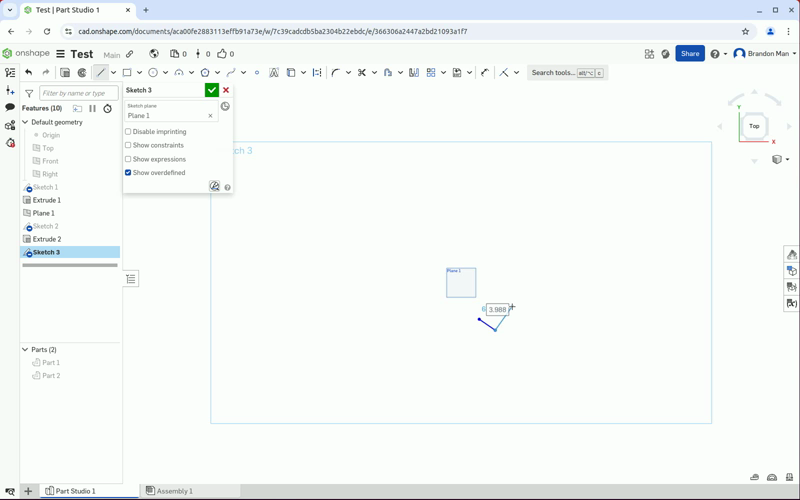
key_up(shift)
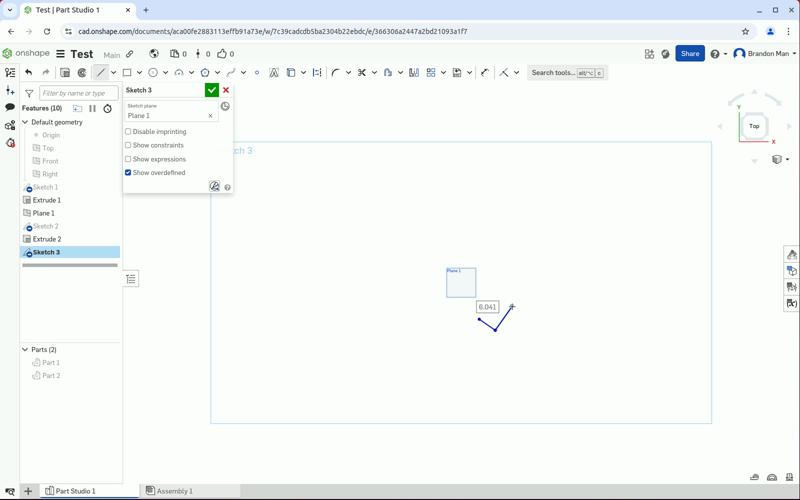
key_down(shift)
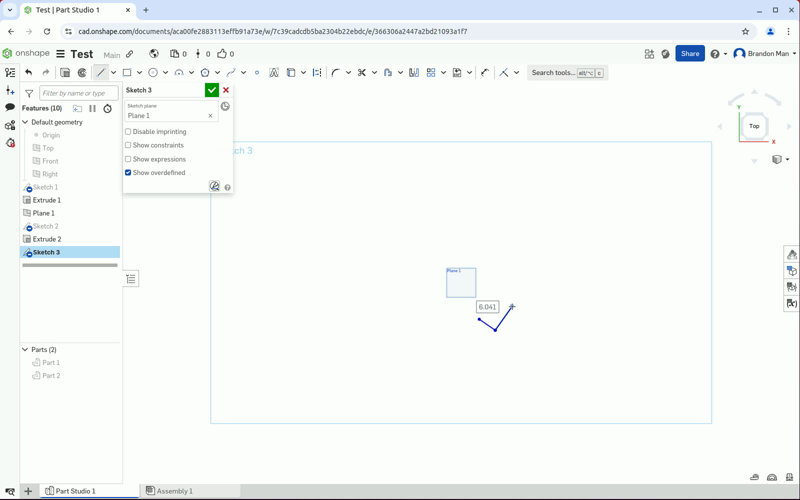
mouse_move(542, 306)
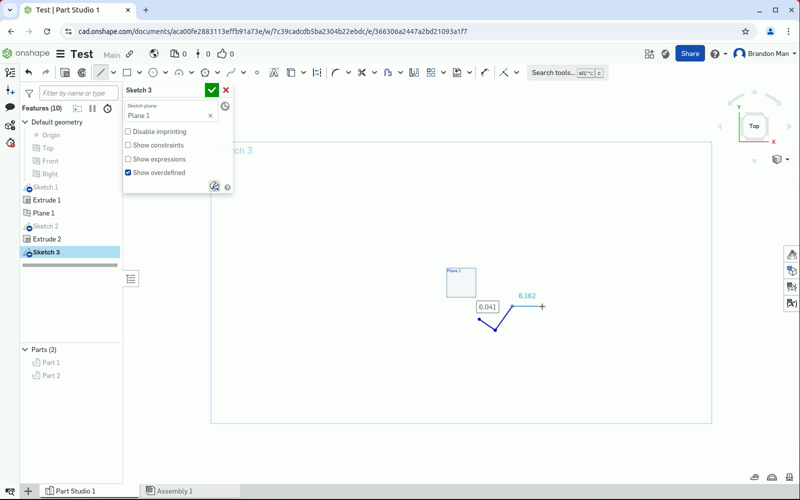
mouse_move(496, 294)
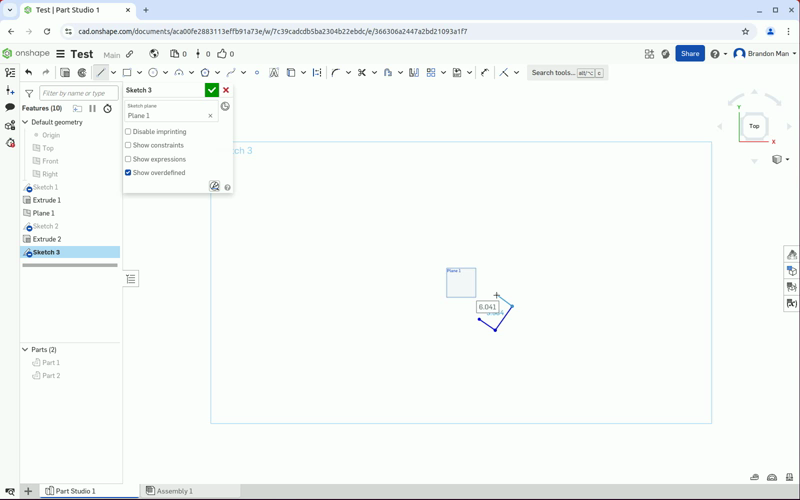
click(496, 294)
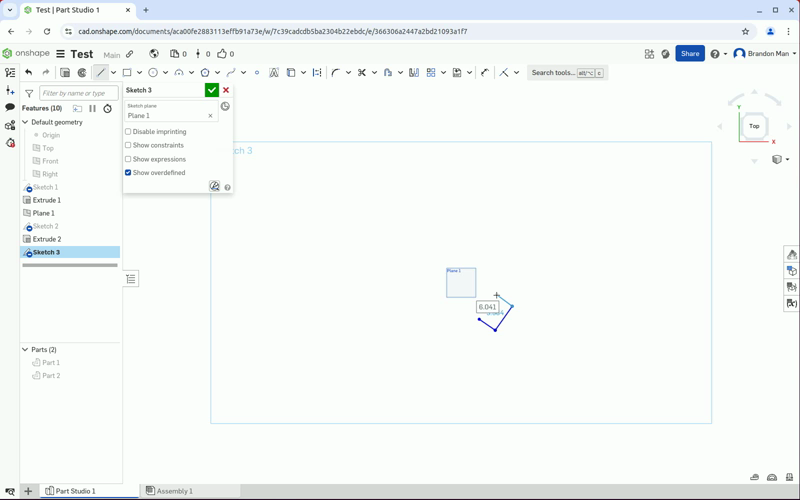
key_up(shift)
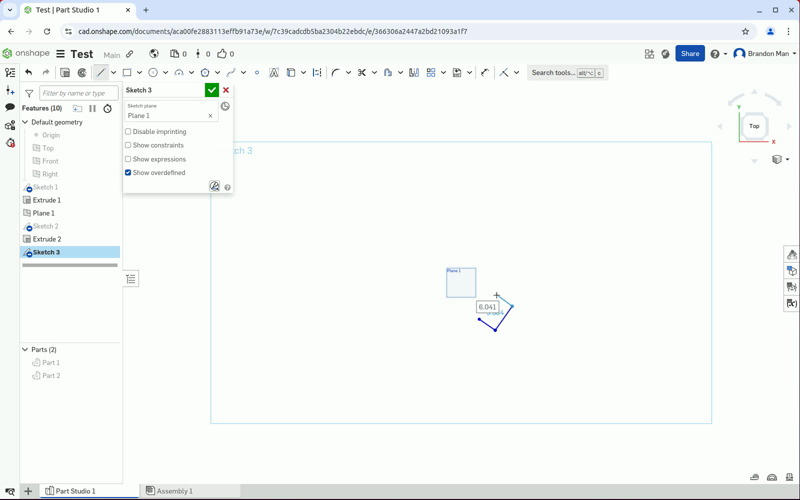
mouse_move(526, 294)
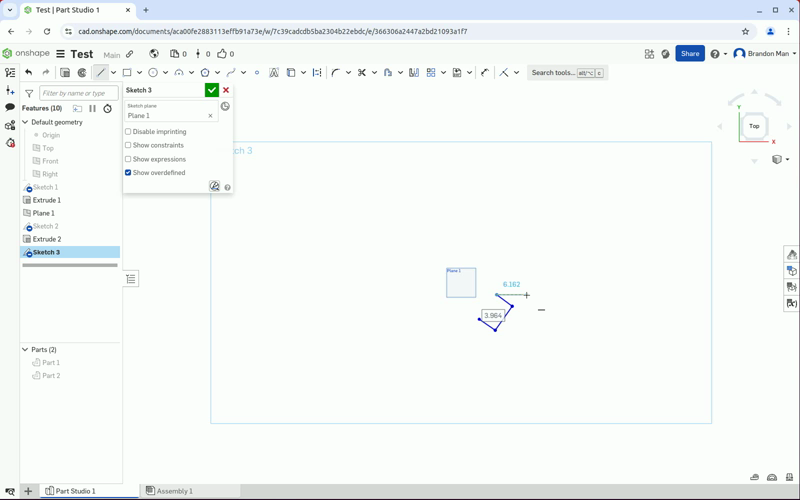
key_down(shift)
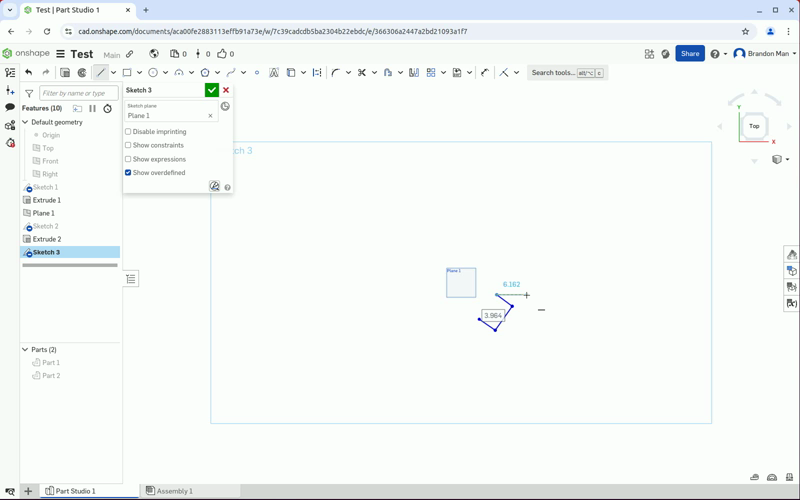
mouse_move(479, 319)
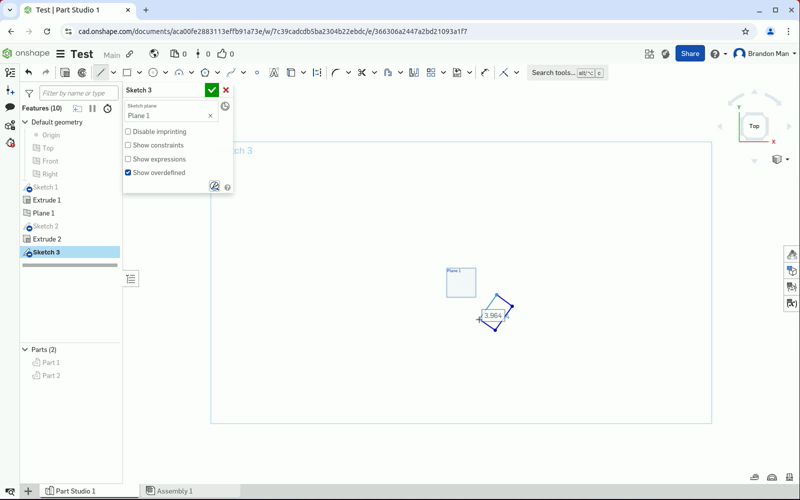
key_up(shift)
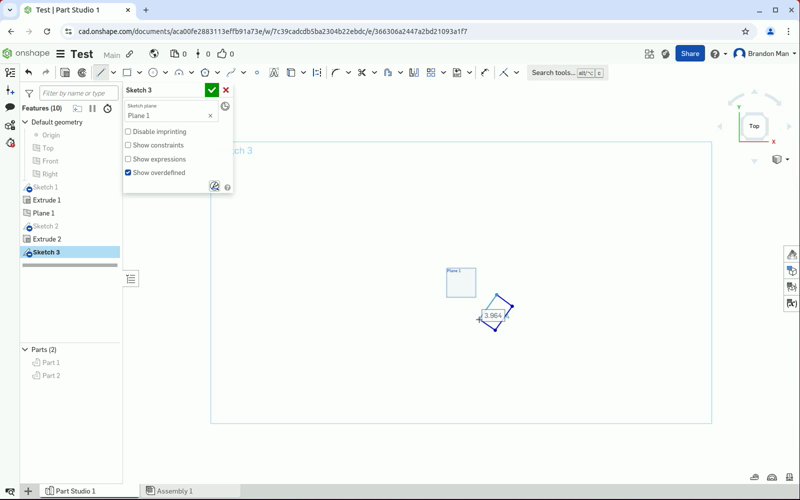
click(479, 319)
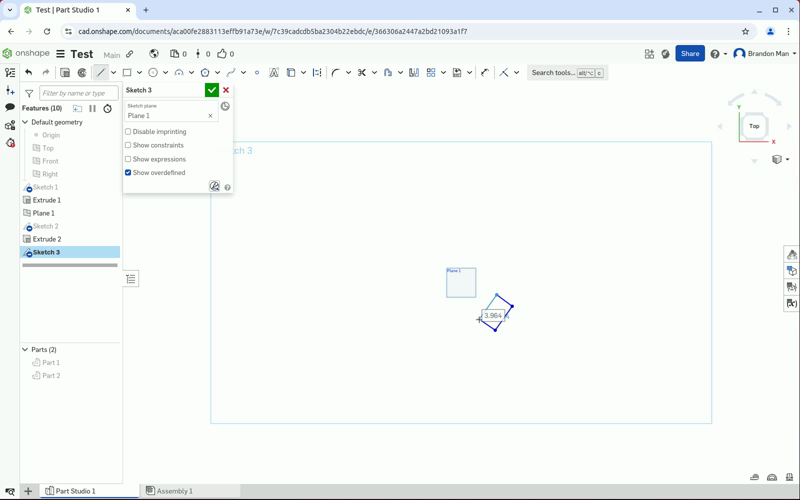
key(esc)
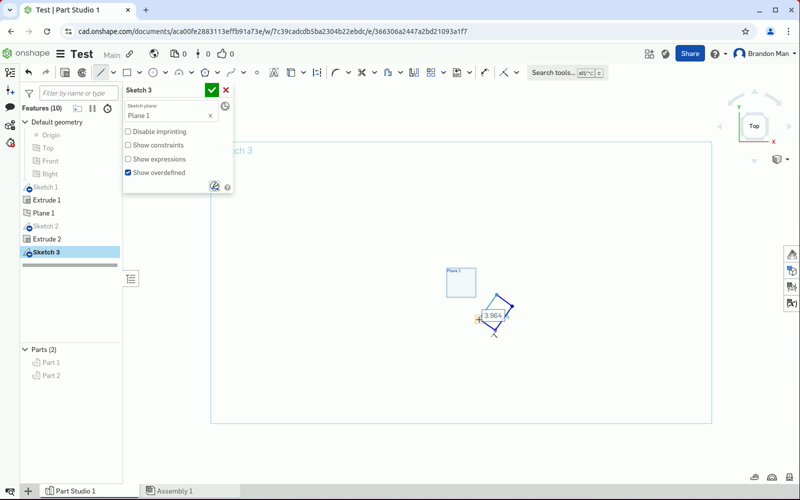
mouse_move(487, 323)
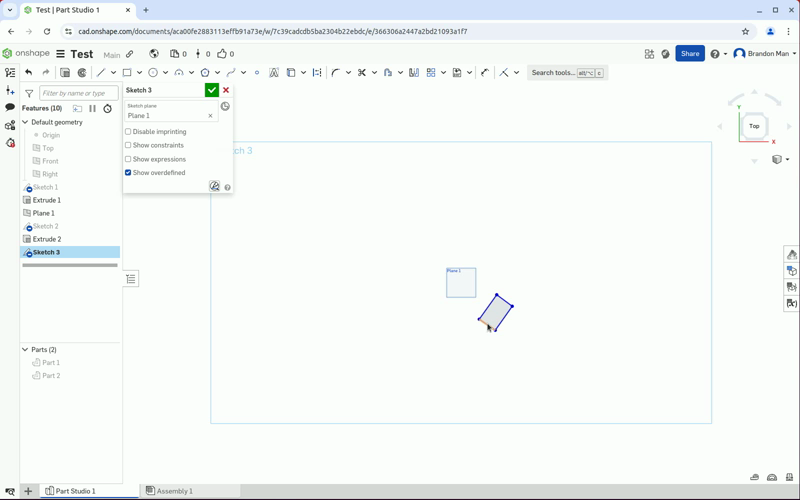
scroll(6)
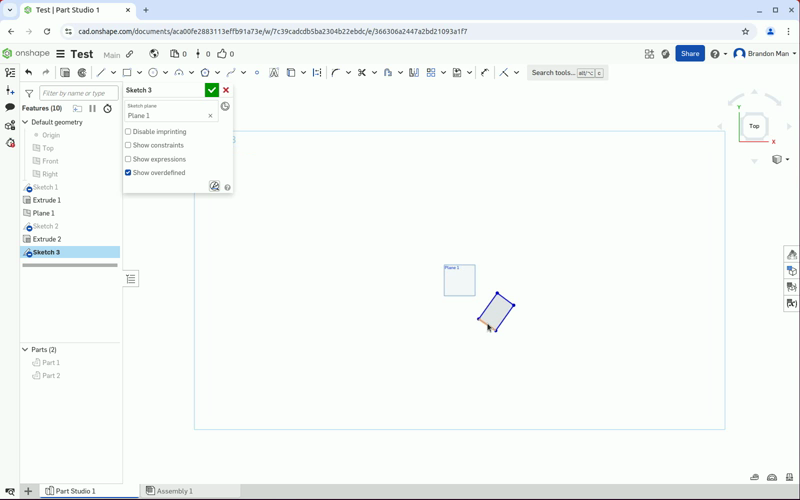
scroll(6)
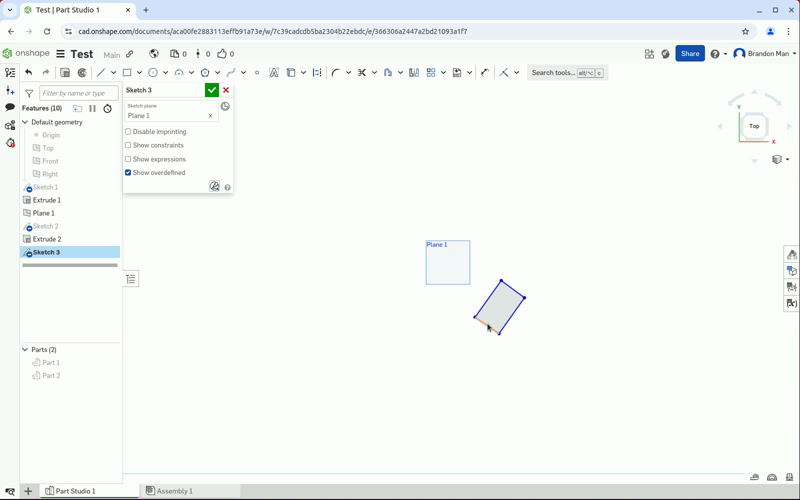
scroll(6)
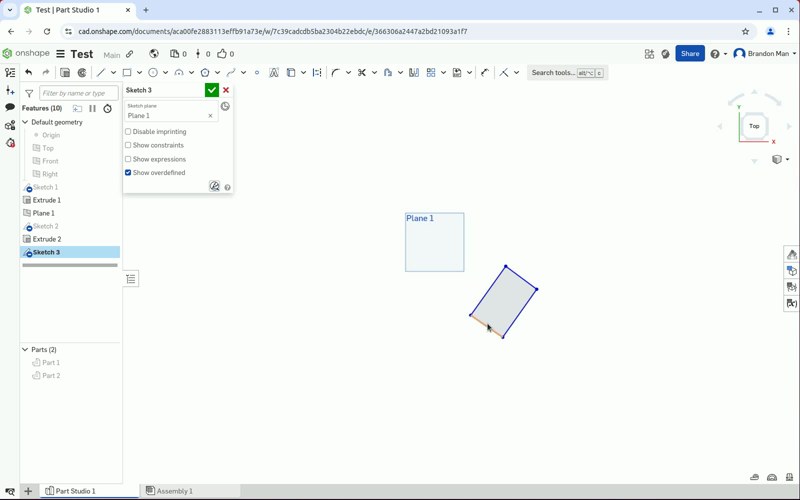
scroll(6)
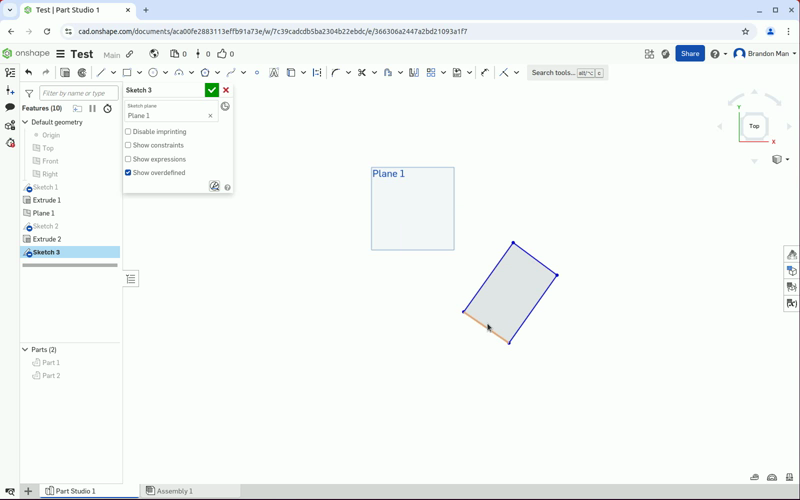
scroll(6)
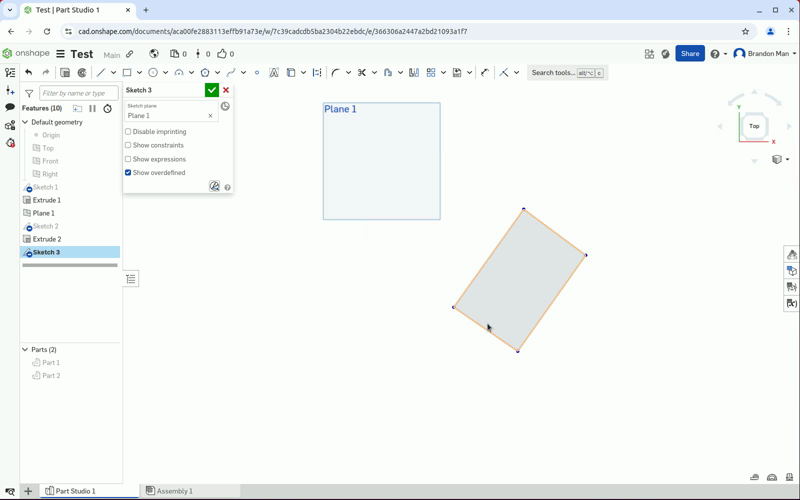
scroll(6)
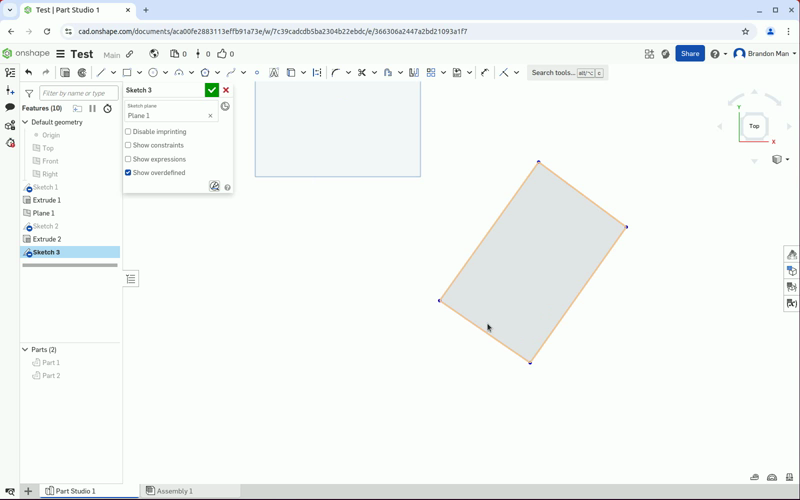
scroll(6)
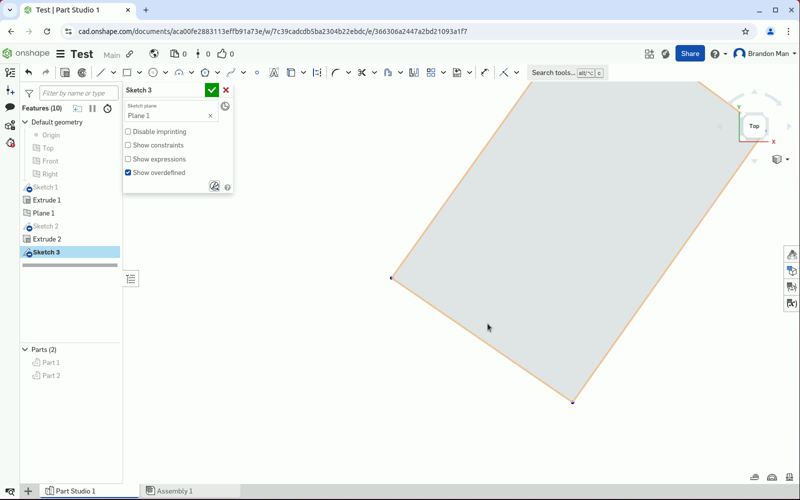
click(487, 323)
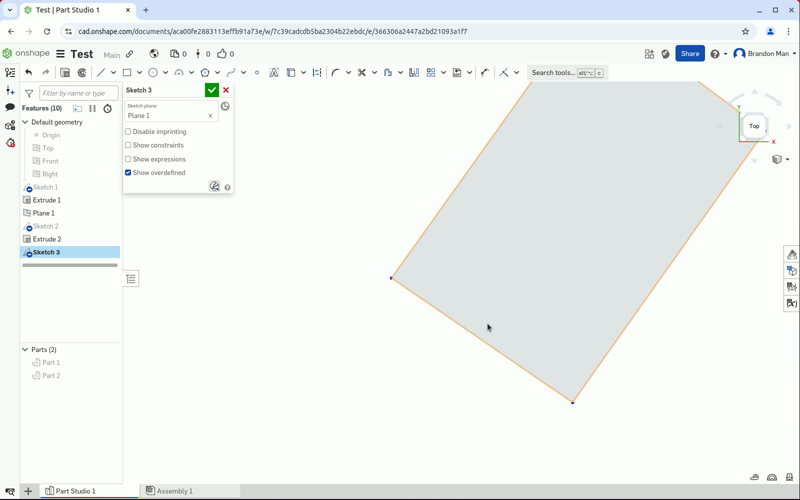
scroll(-6)
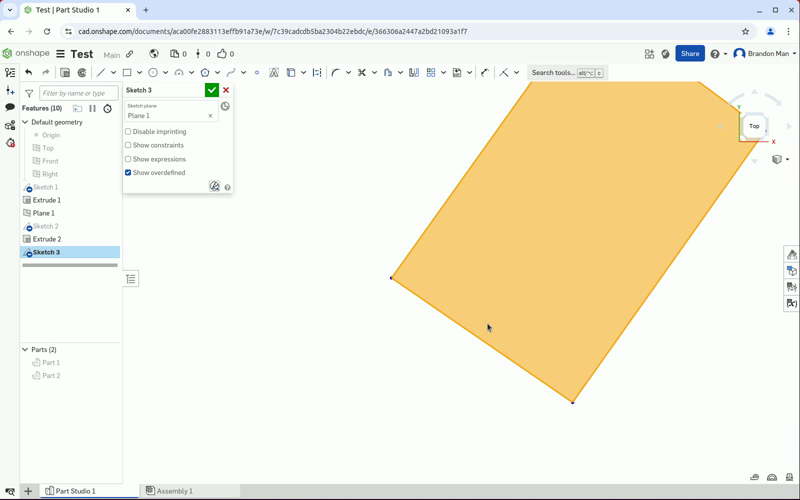
scroll(-6)
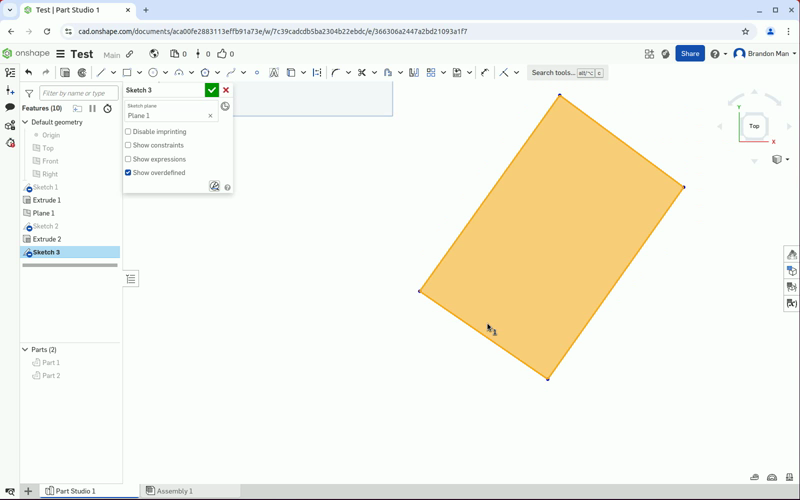
scroll(-6)
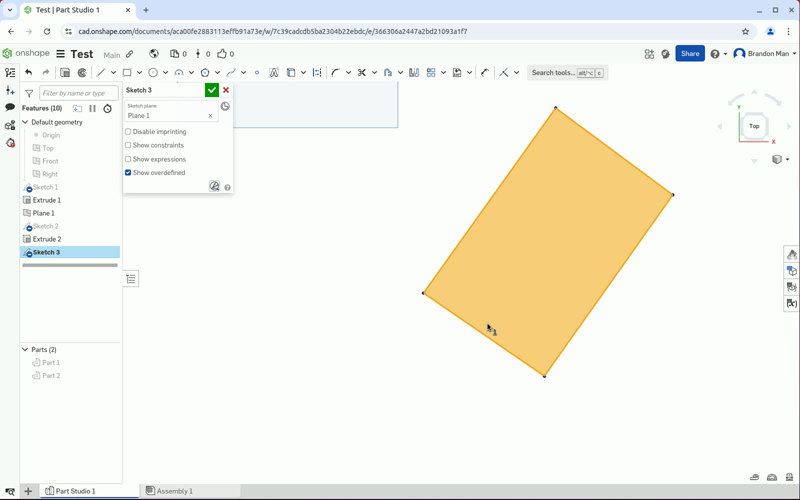
scroll(-6)
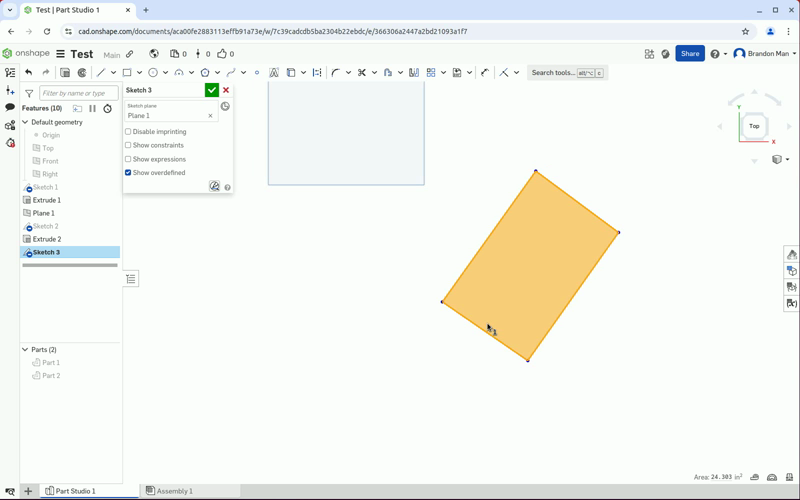
scroll(-6)
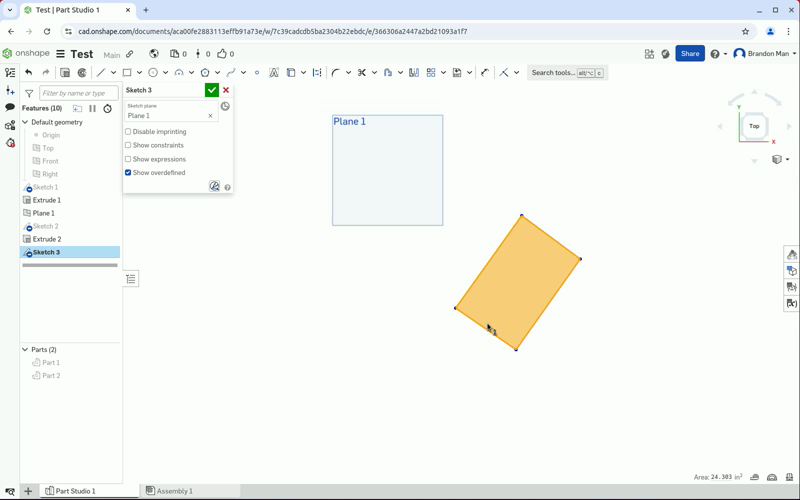
scroll(-6)
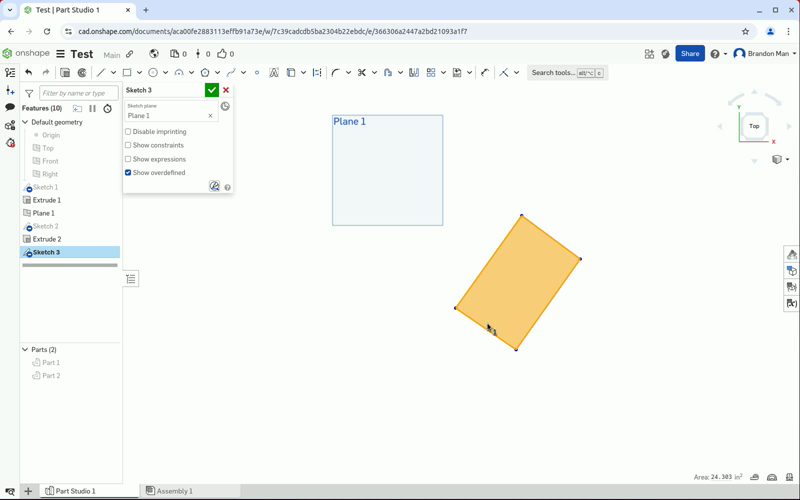
scroll(-6)
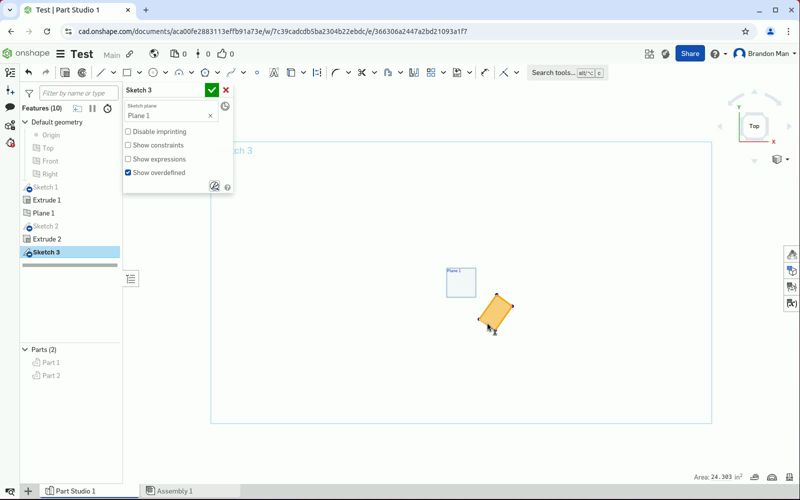
mouse_move(73, 352)
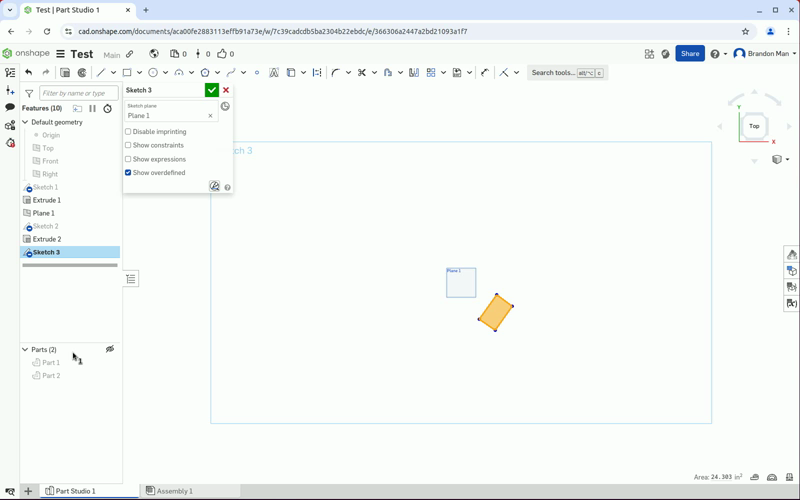
key(shift+y)
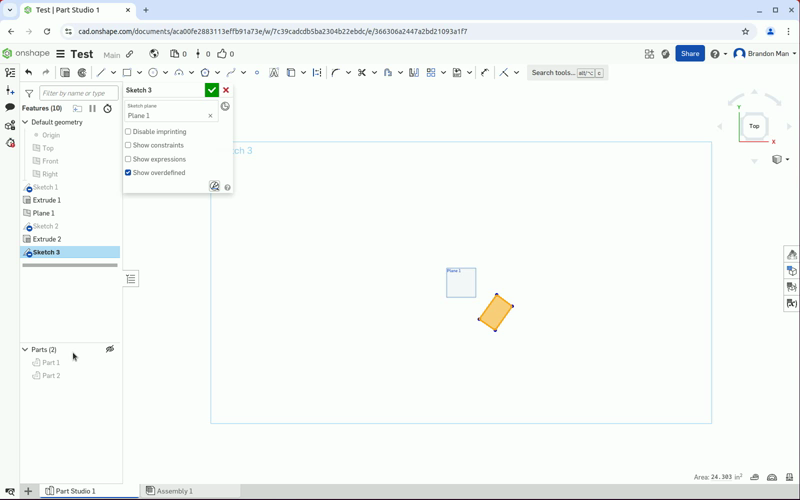
key(shift+e)
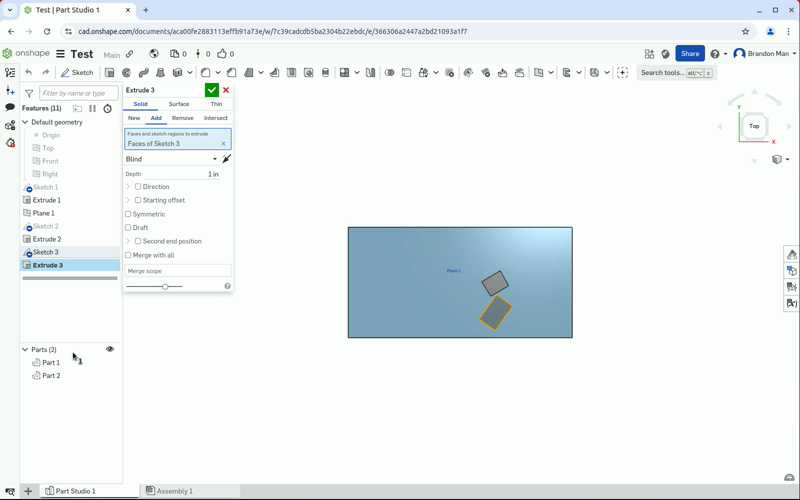
mouse_move(143, 106)
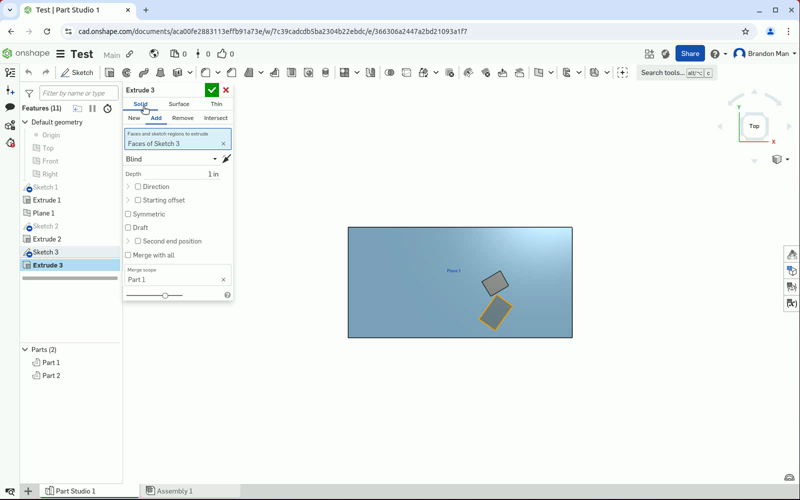
click(143, 106)
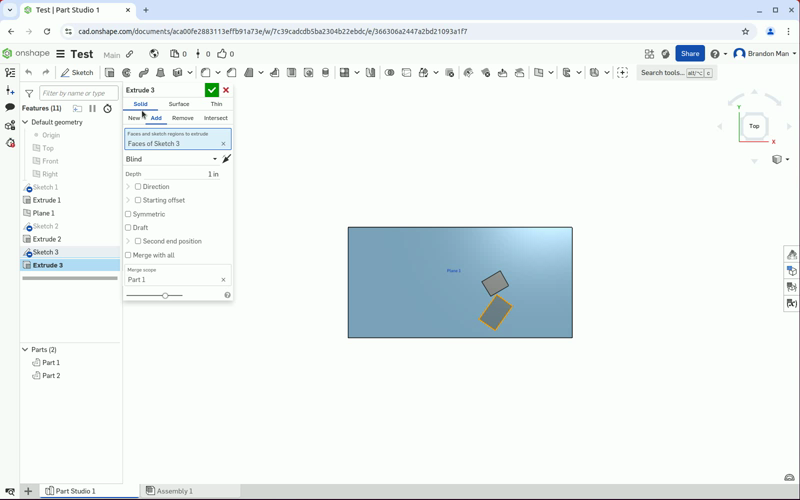
mouse_move(137, 120)
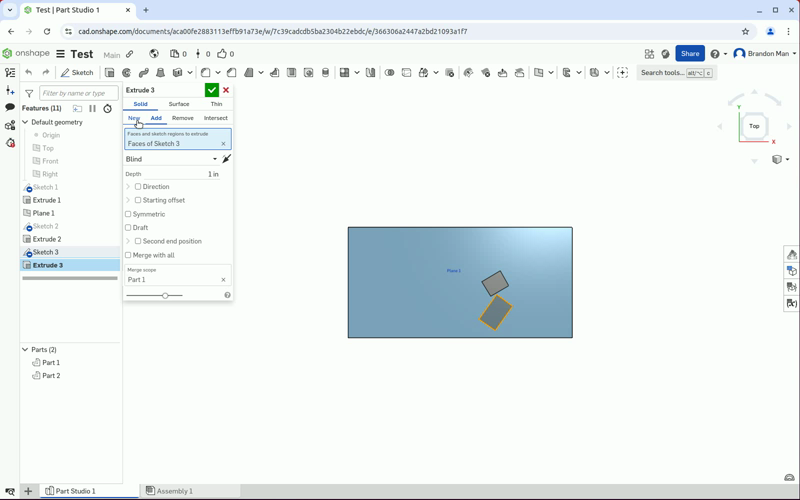
click(137, 120)
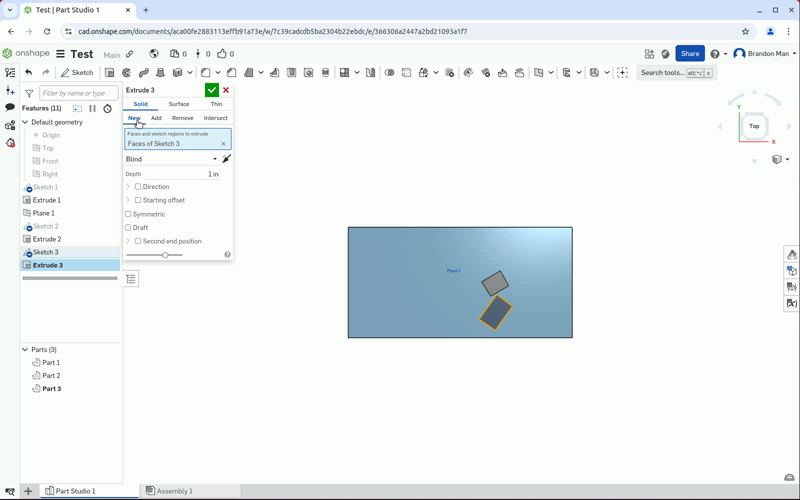
key(tab, 4)
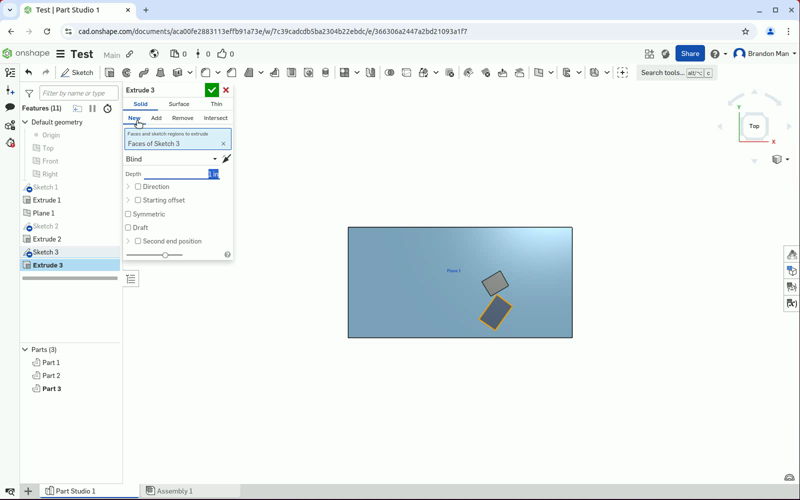
text(0.722)
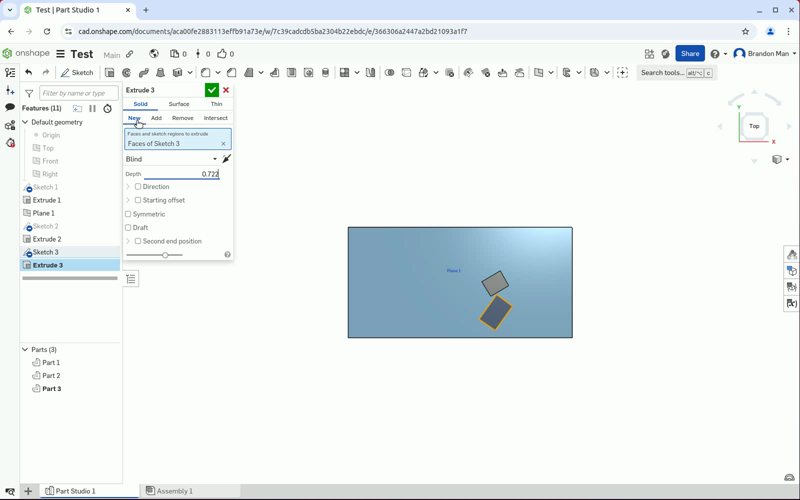
key(enter)
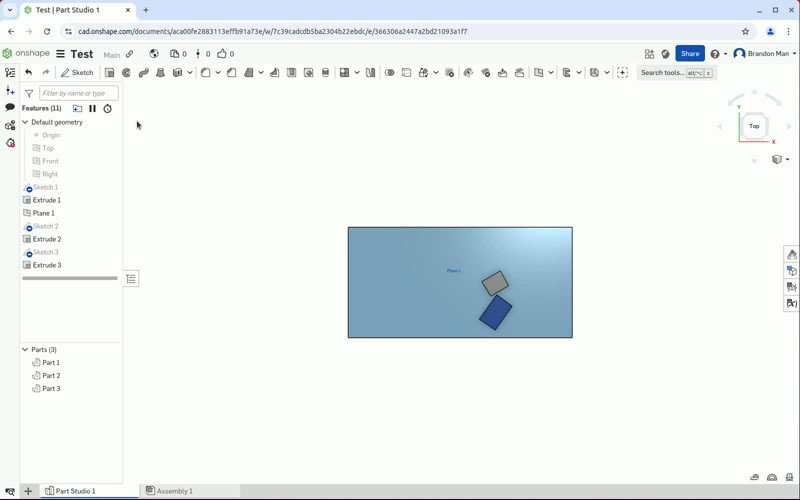
key(shift+h)
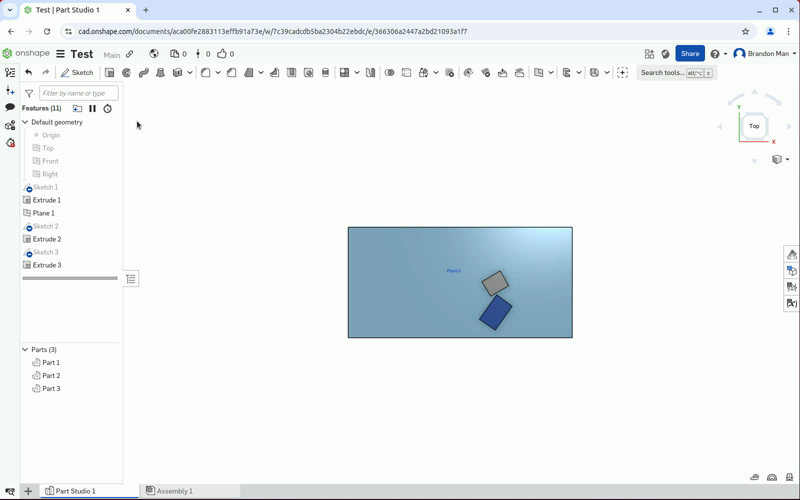
key(shift+h)
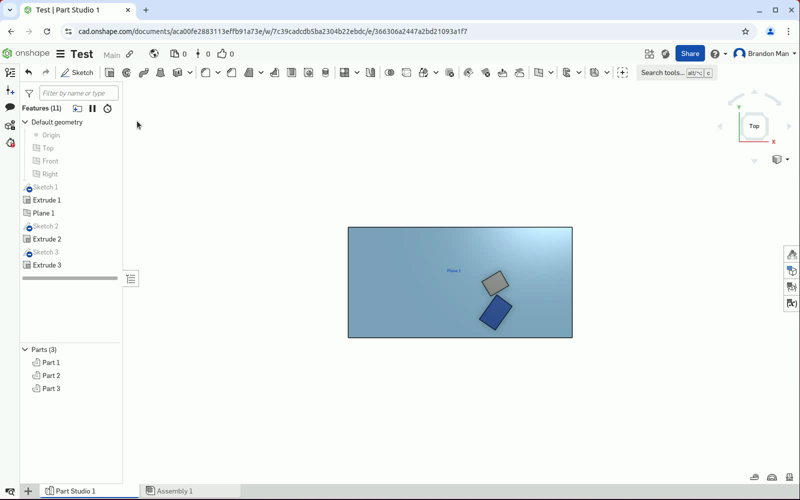
mouse_move(73, 189)
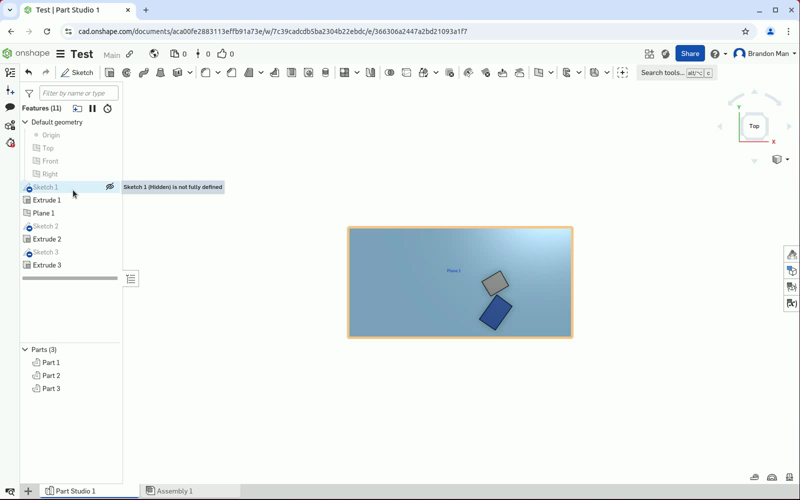
click(73, 189)
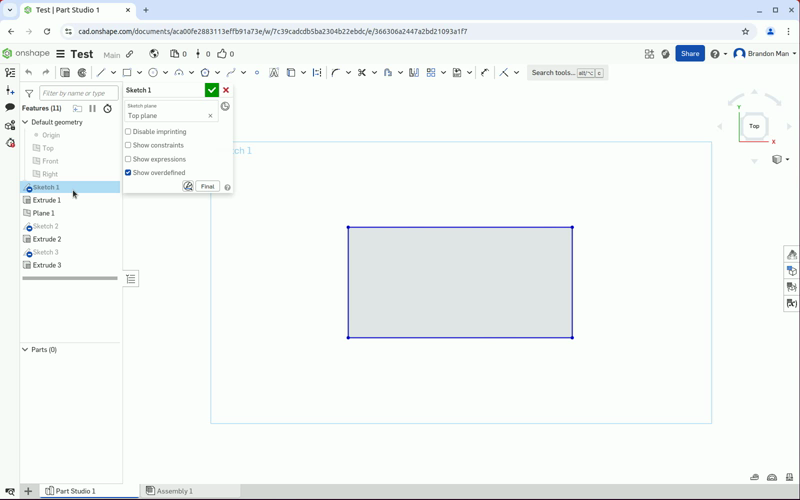
mouse_move(229, 92)
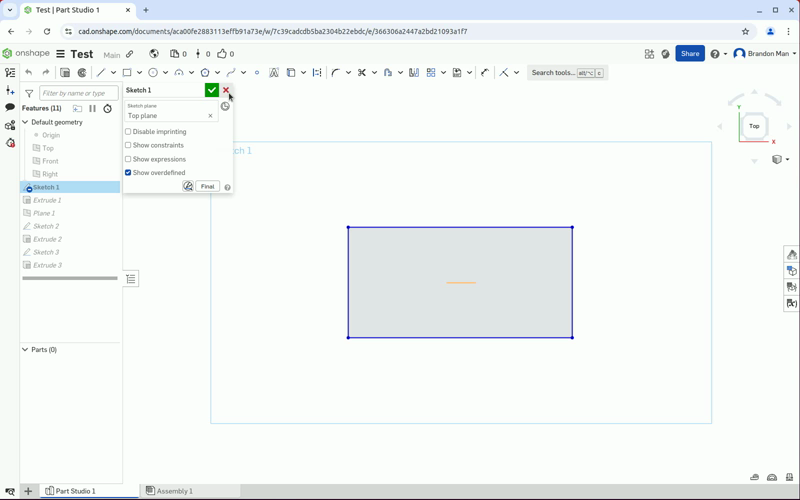
click(229, 92)
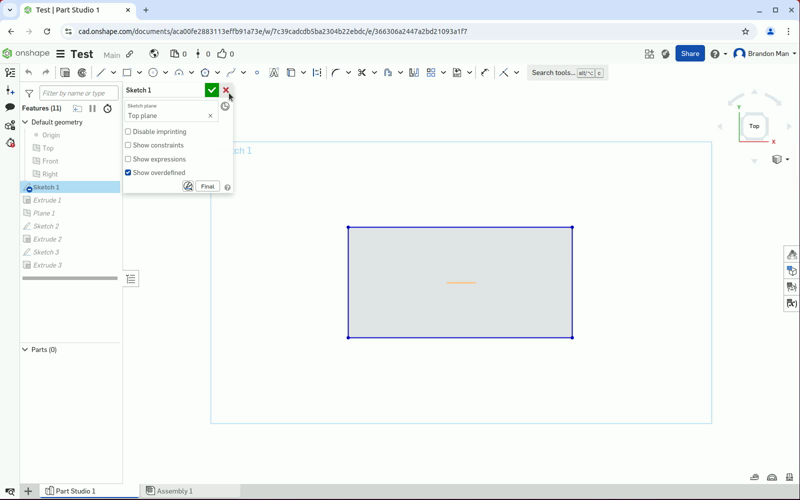
key(shift+s)
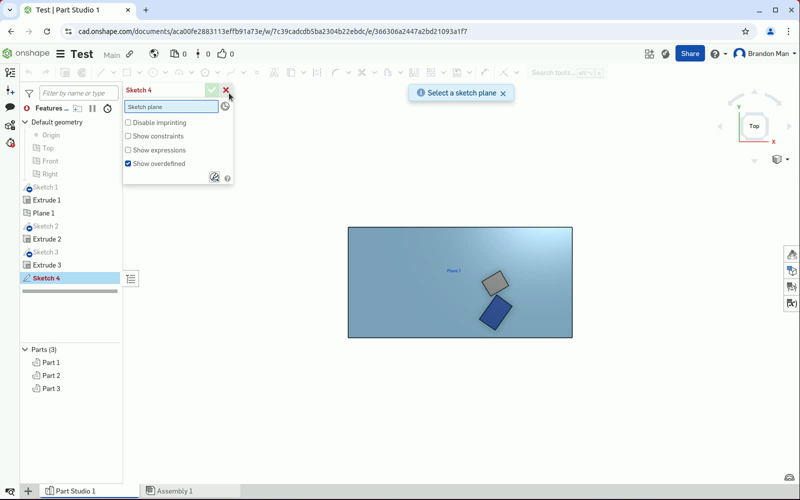
mouse_move(73, 215)
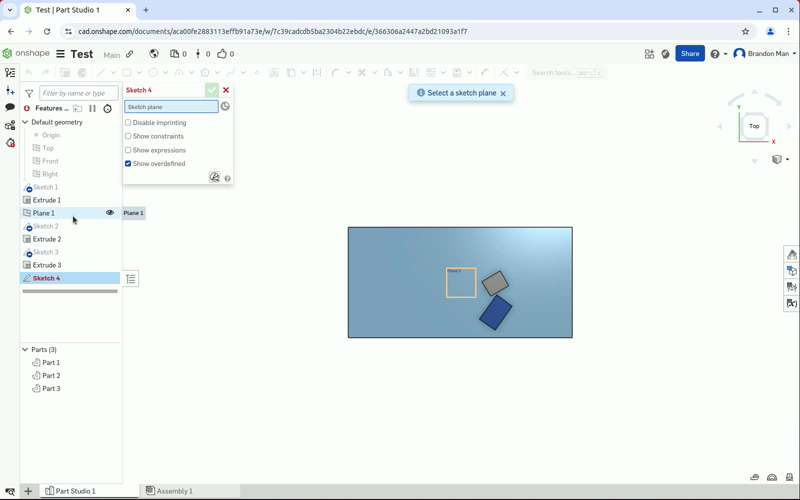
click(73, 215)
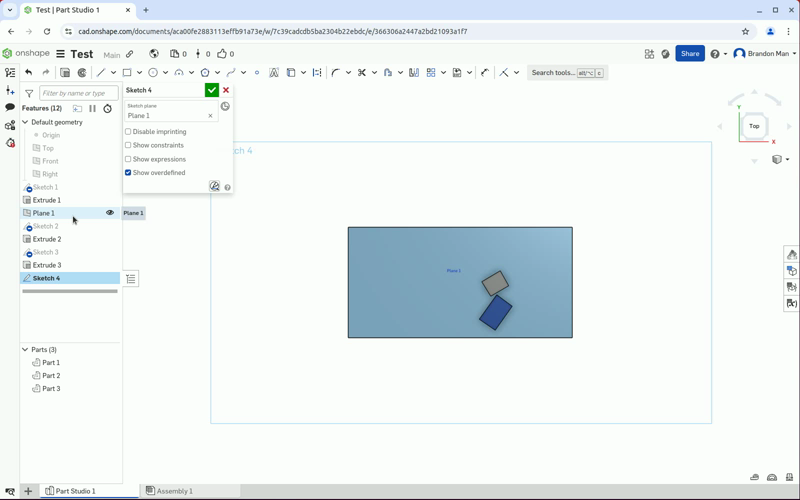
mouse_move(73, 352)
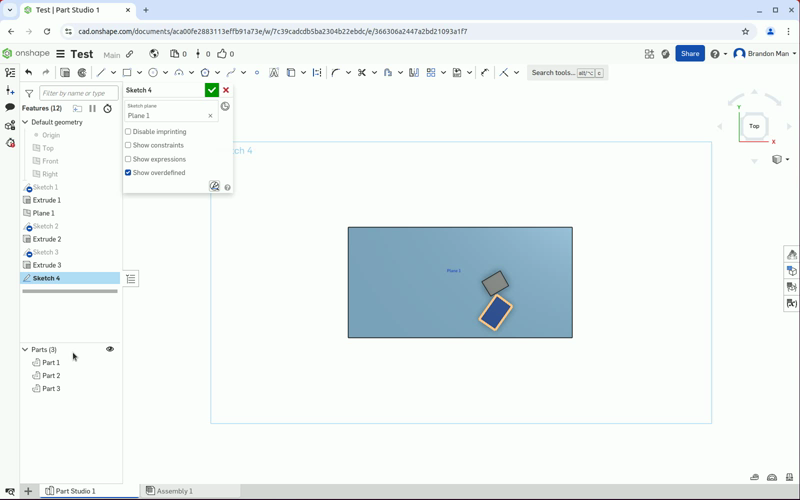
key(y)
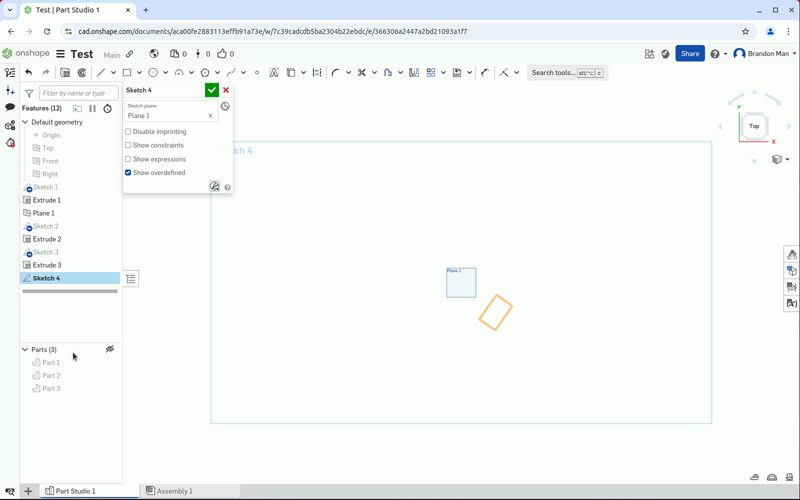
key(l)
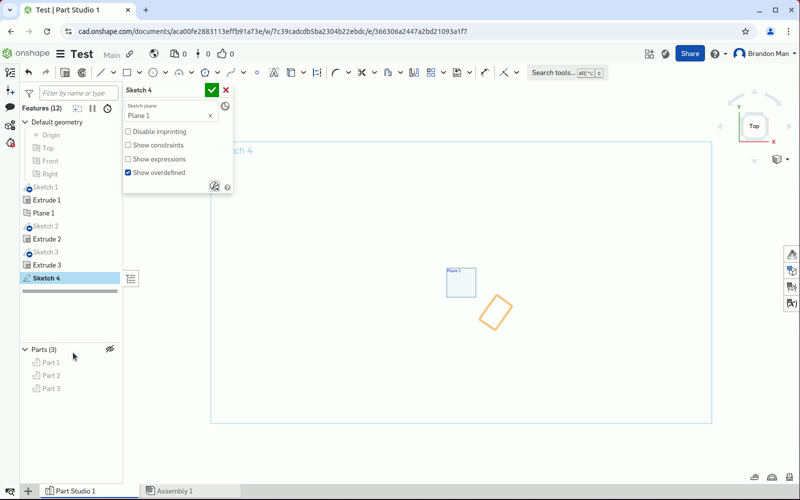
key_down(shift)
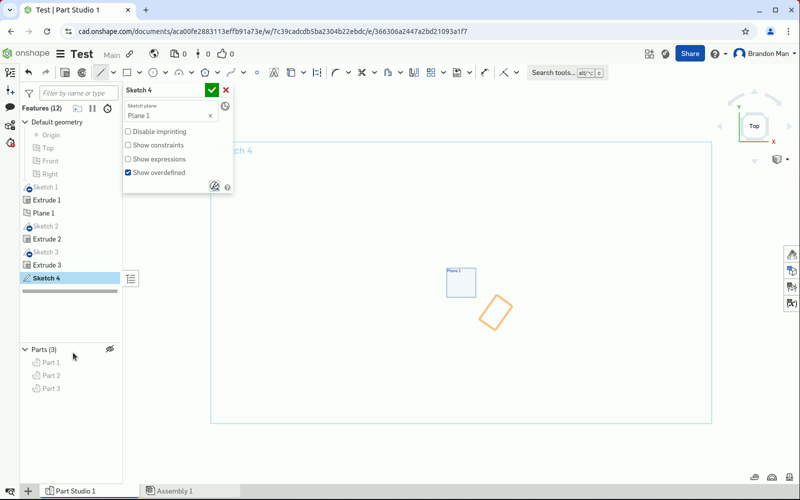
mouse_move(410, 306)
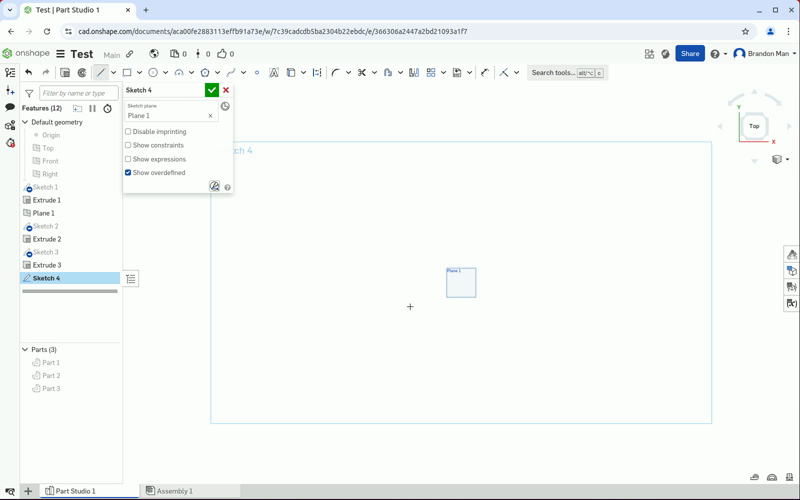
click(410, 306)
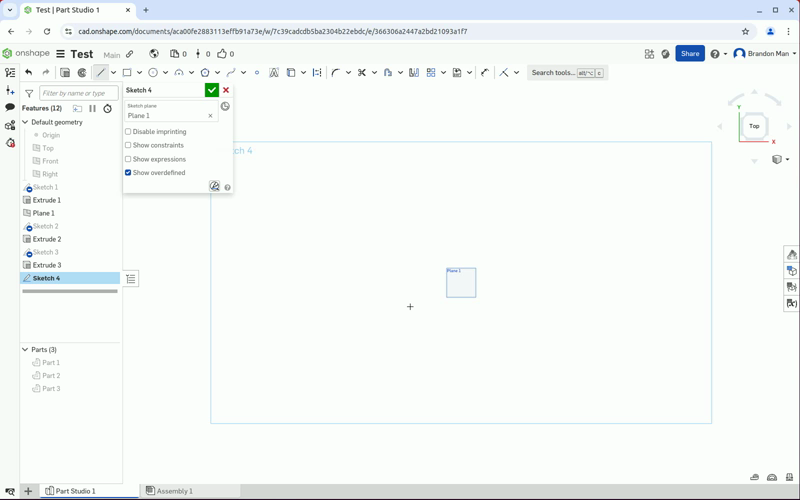
key_up(shift)
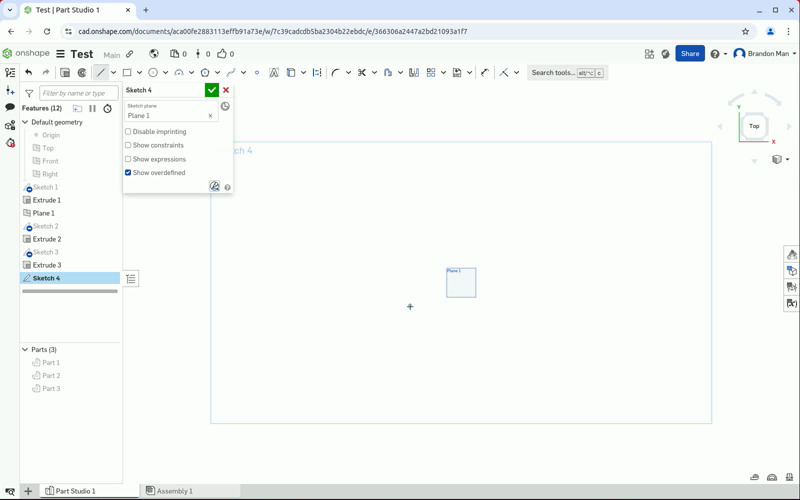
key_down(shift)
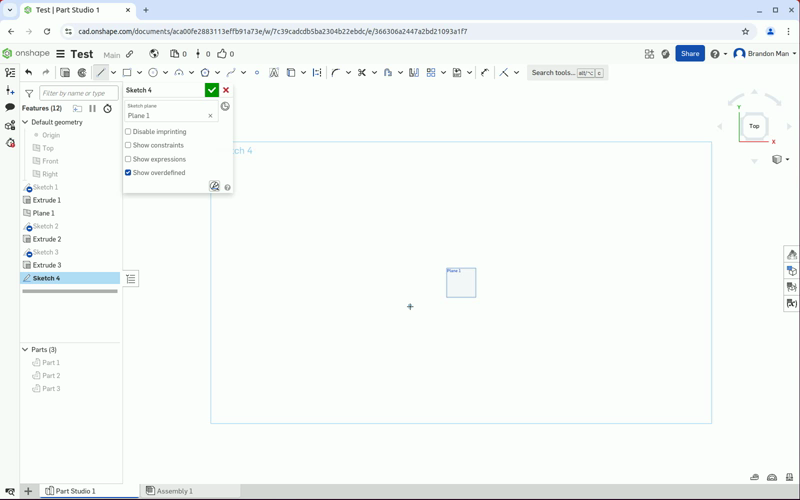
mouse_move(440, 306)
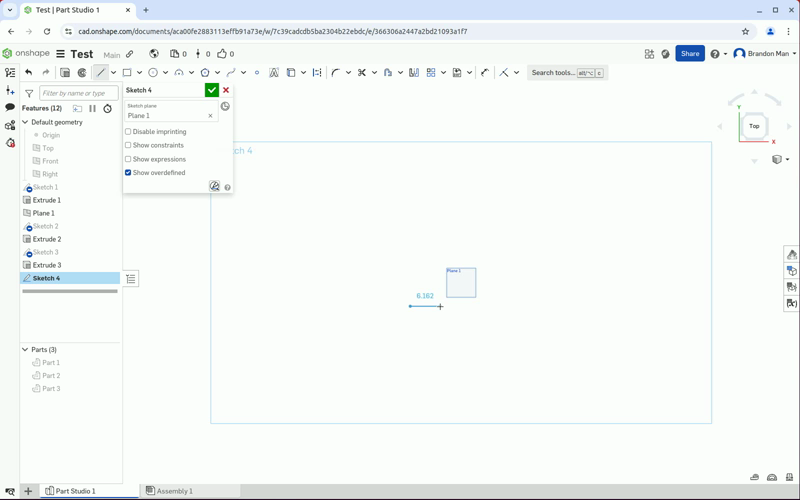
mouse_move(427, 330)
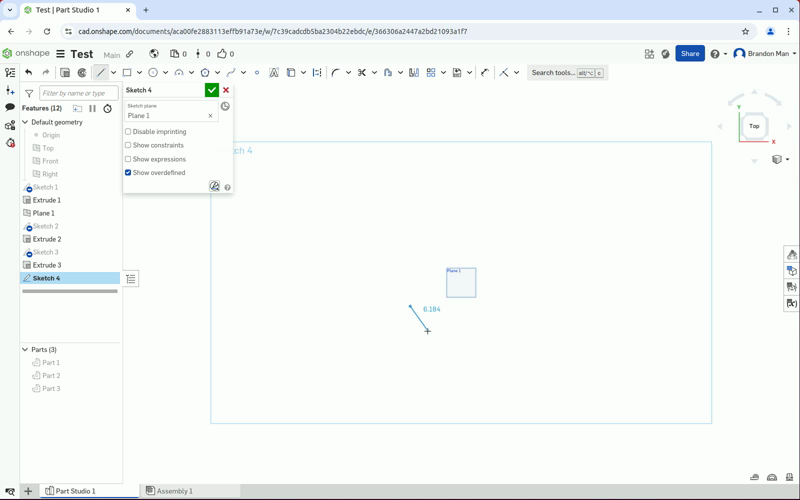
click(427, 330)
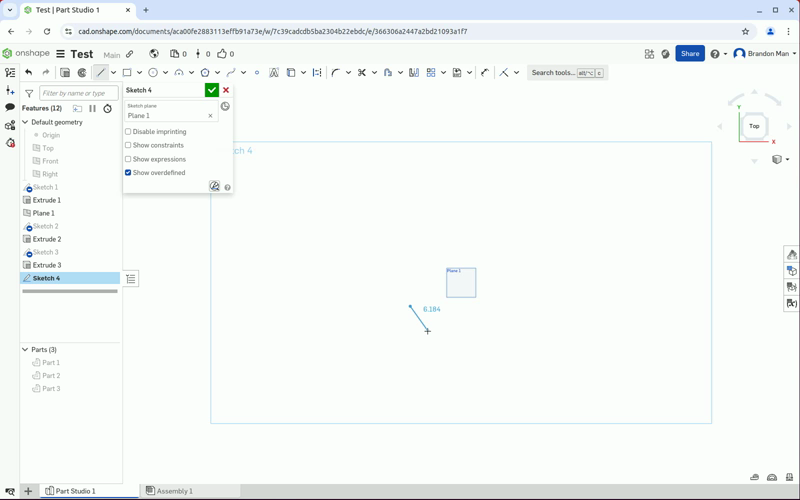
key_up(shift)
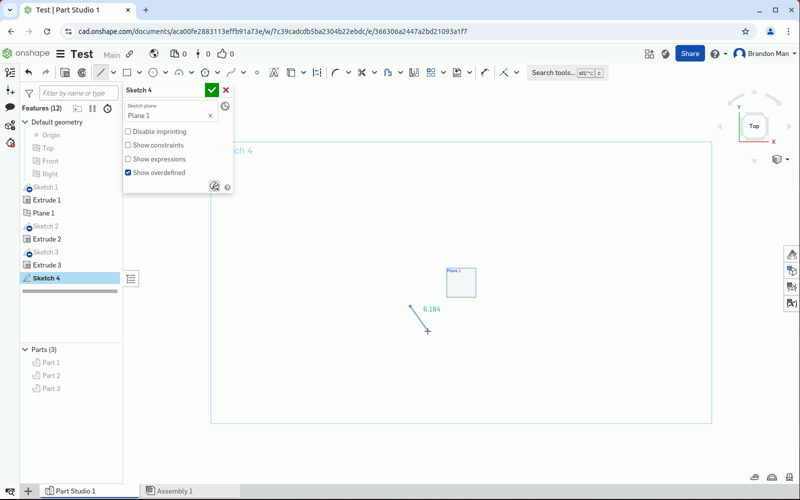
key_down(shift)
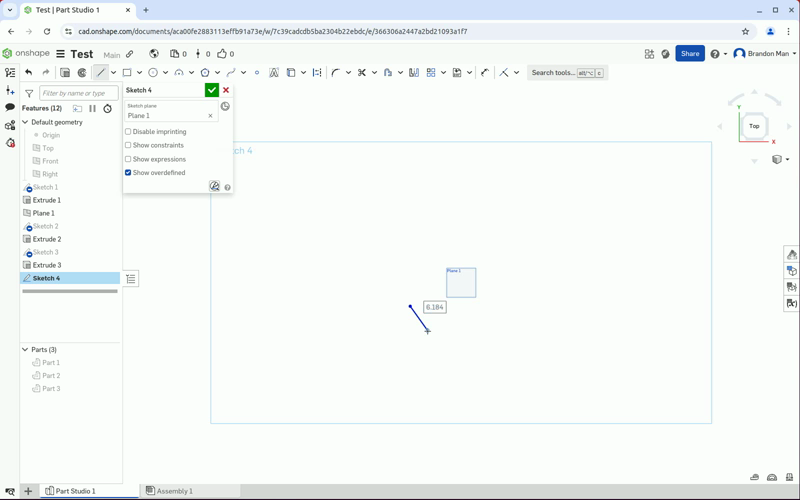
mouse_move(457, 330)
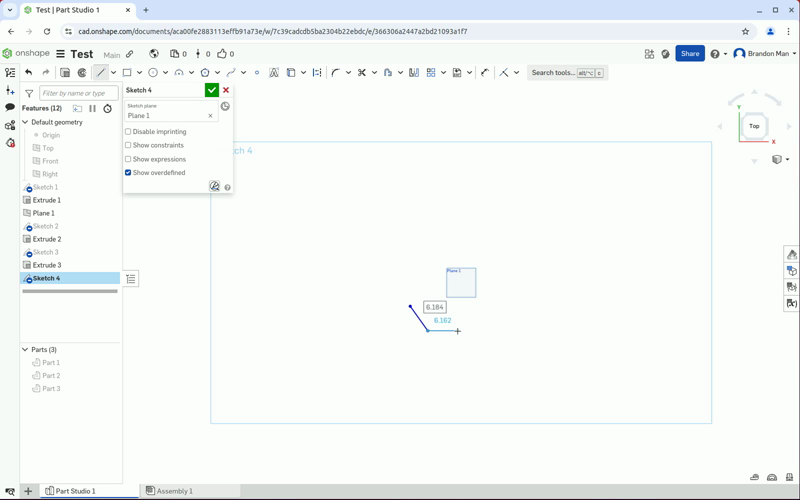
mouse_move(442, 319)
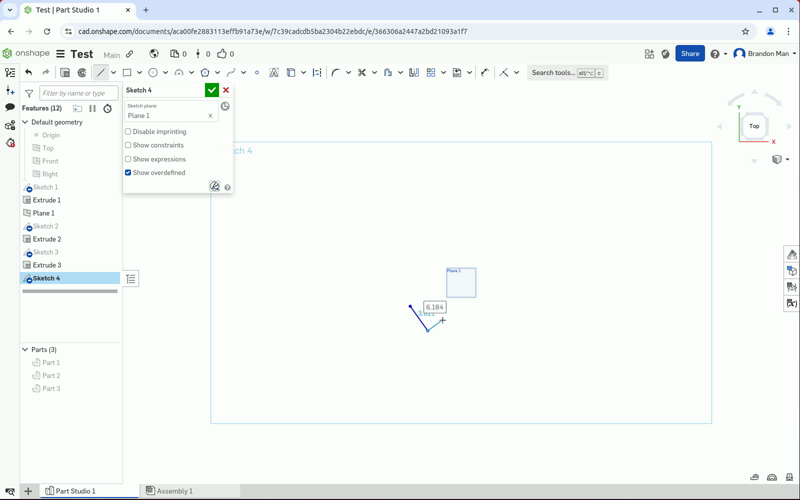
click(442, 319)
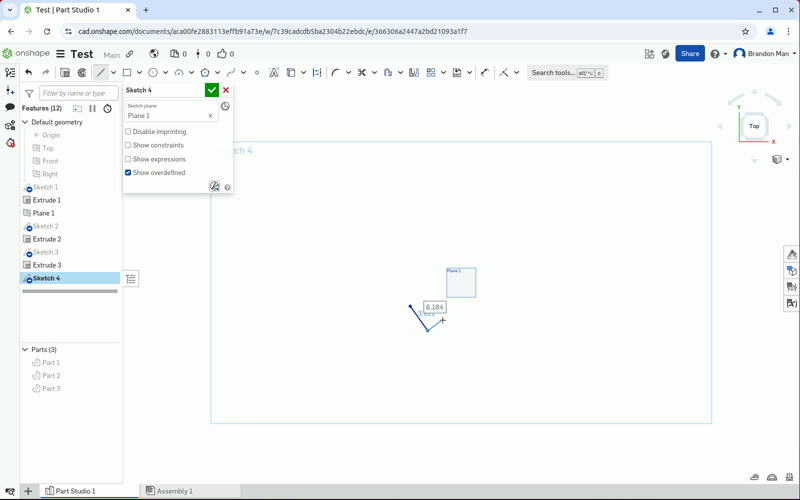
key_up(shift)
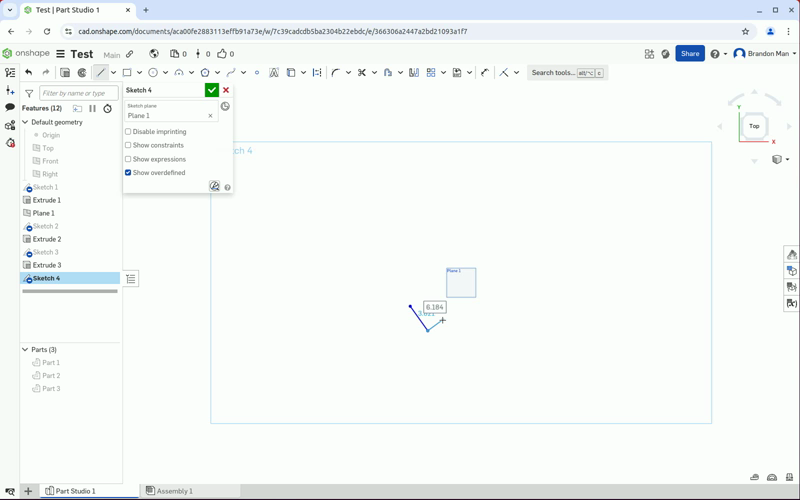
key_down(shift)
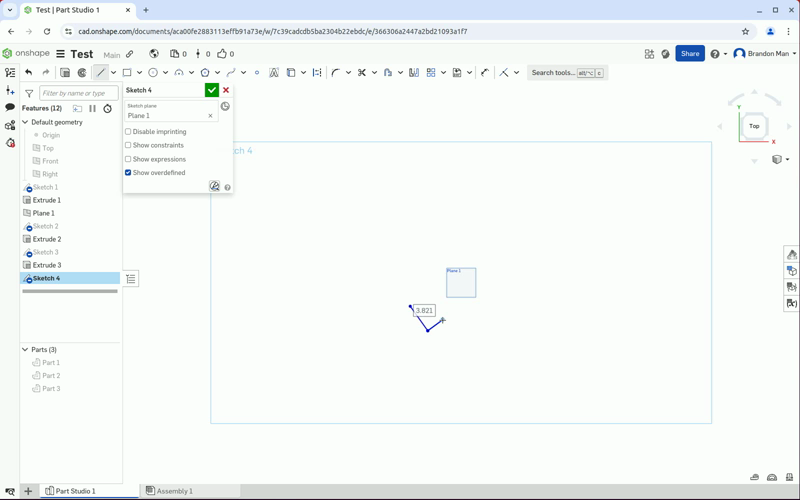
mouse_move(472, 319)
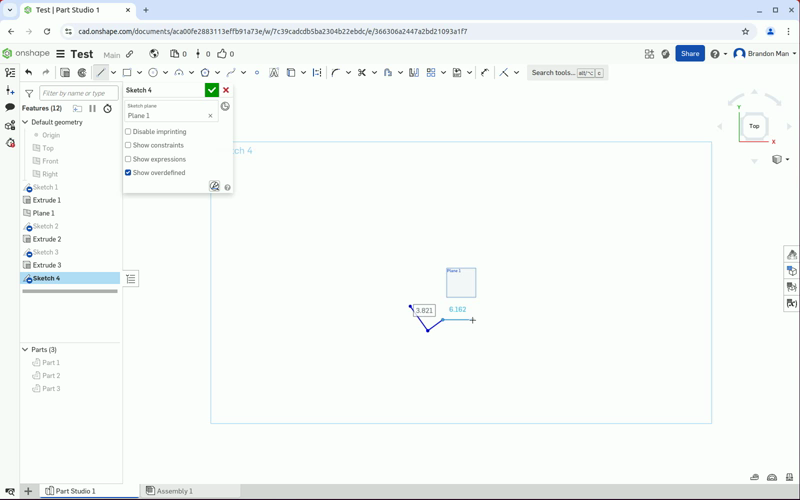
mouse_move(425, 295)
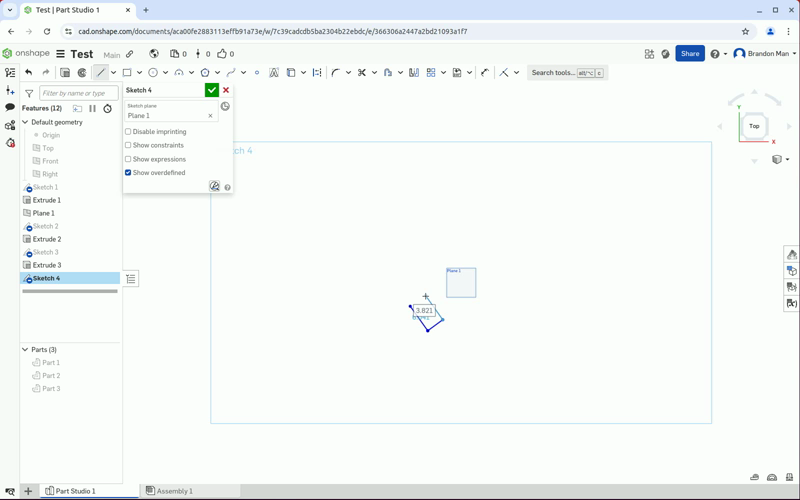
click(425, 295)
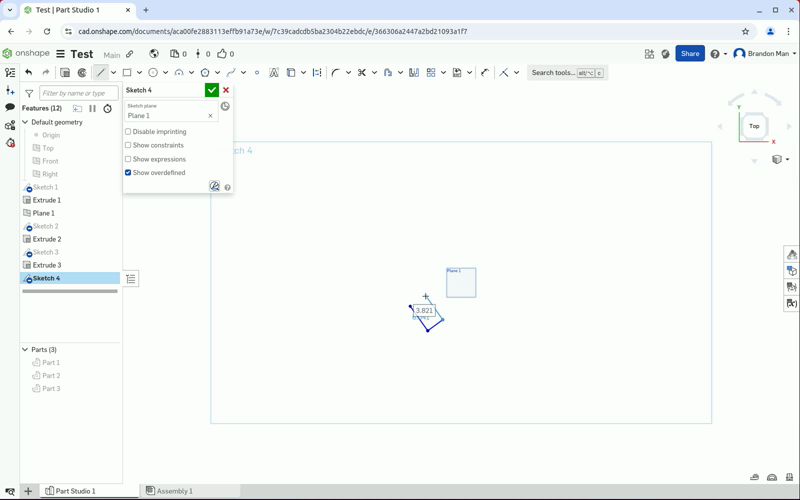
key_up(shift)
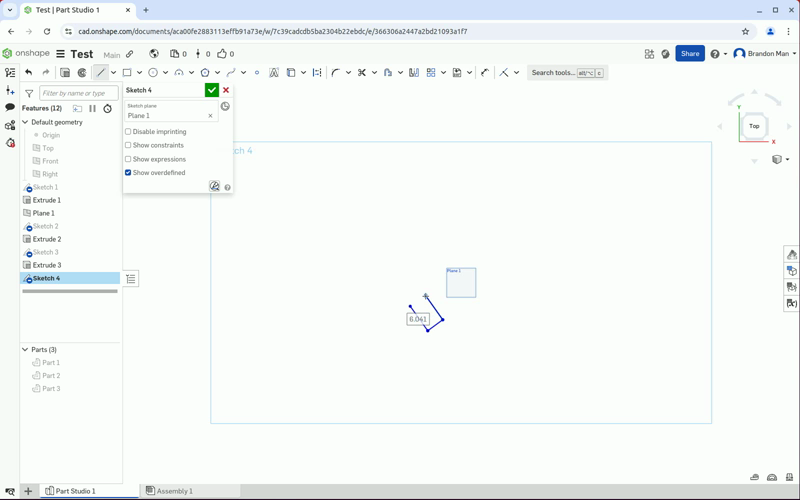
mouse_move(455, 295)
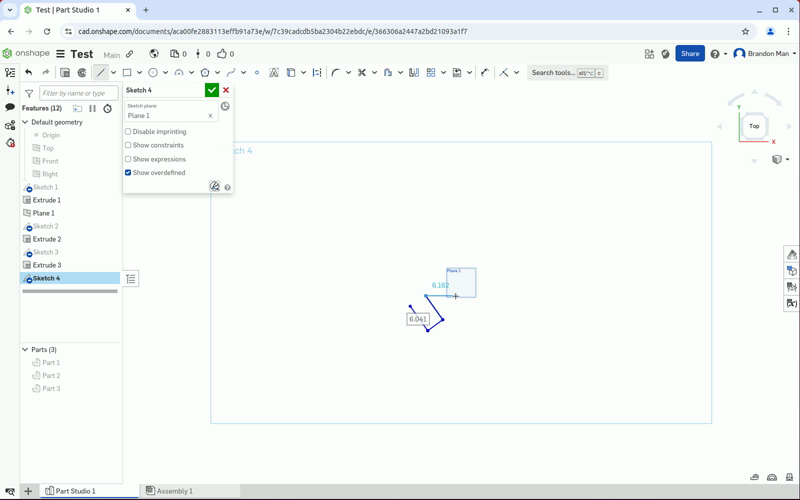
key_down(shift)
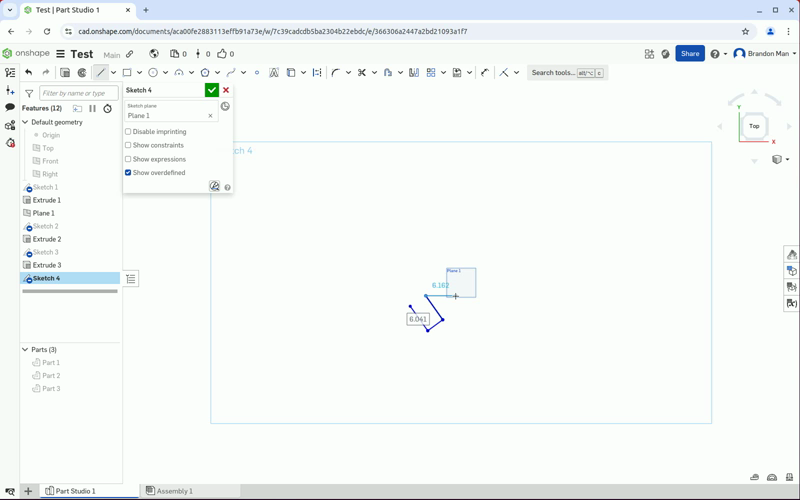
mouse_move(410, 306)
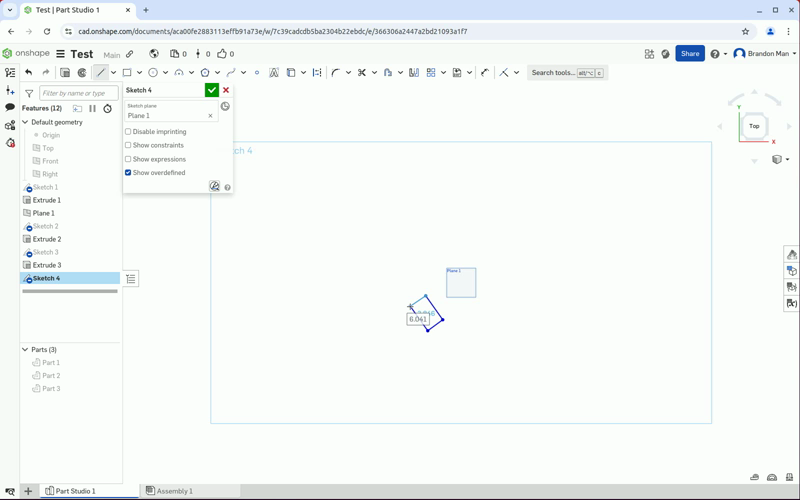
key_up(shift)
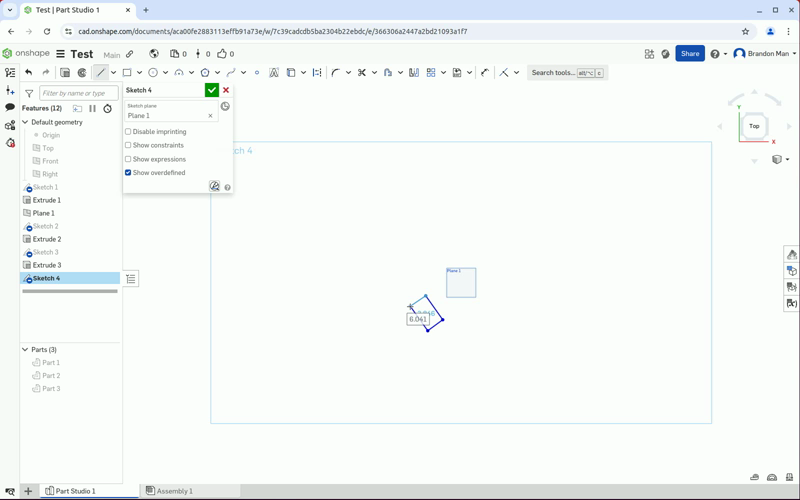
click(410, 306)
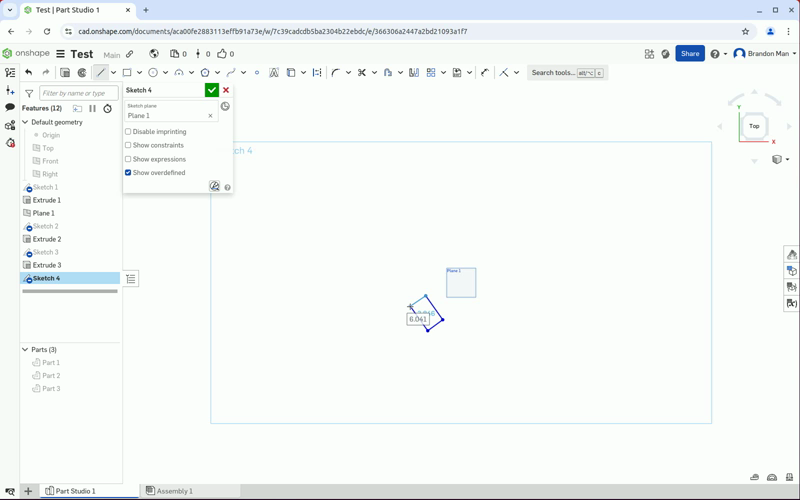
key(esc)
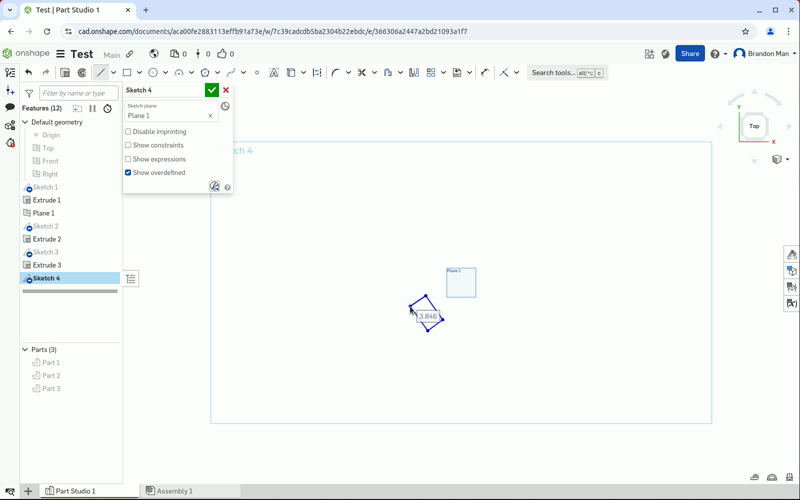
mouse_move(422, 301)
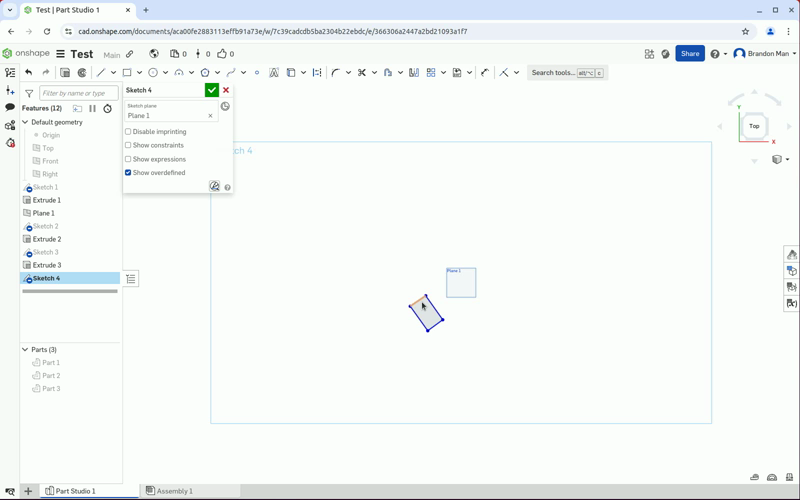
scroll(6)
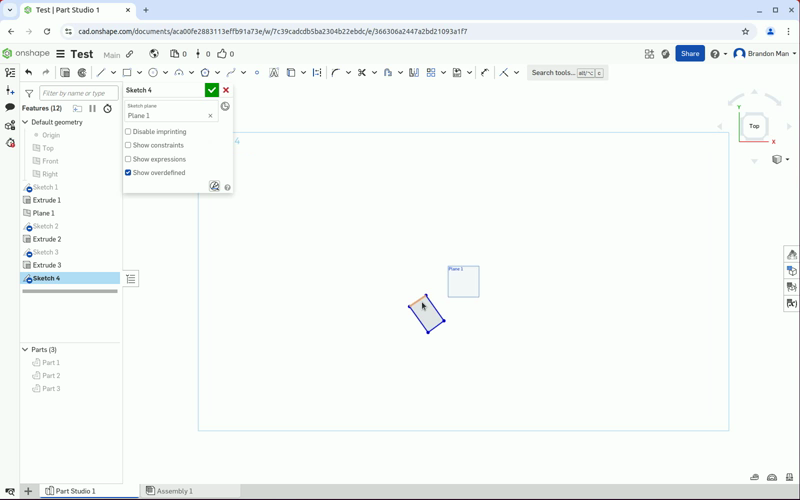
scroll(6)
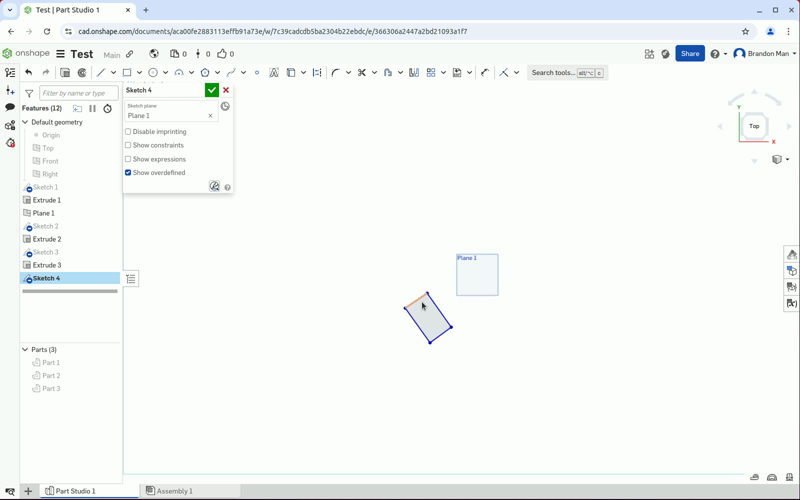
scroll(6)
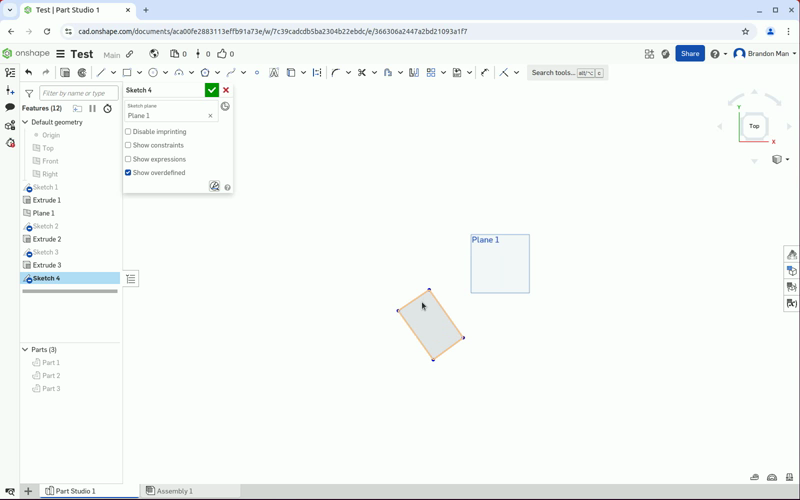
scroll(6)
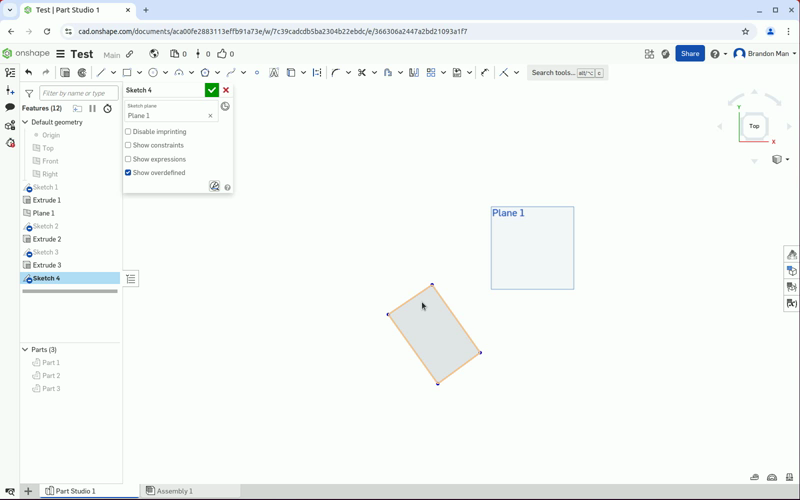
scroll(6)
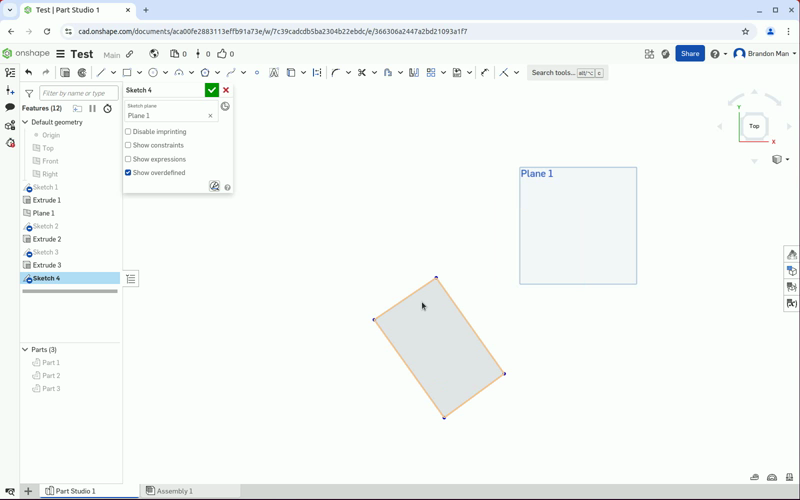
scroll(6)
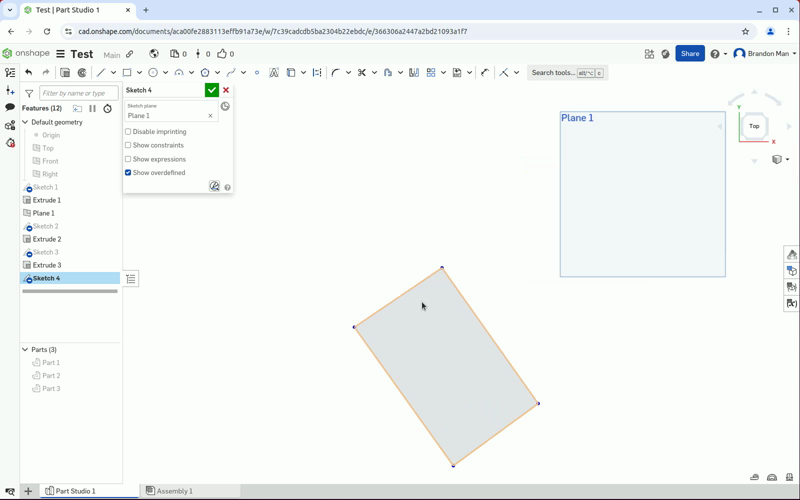
scroll(6)
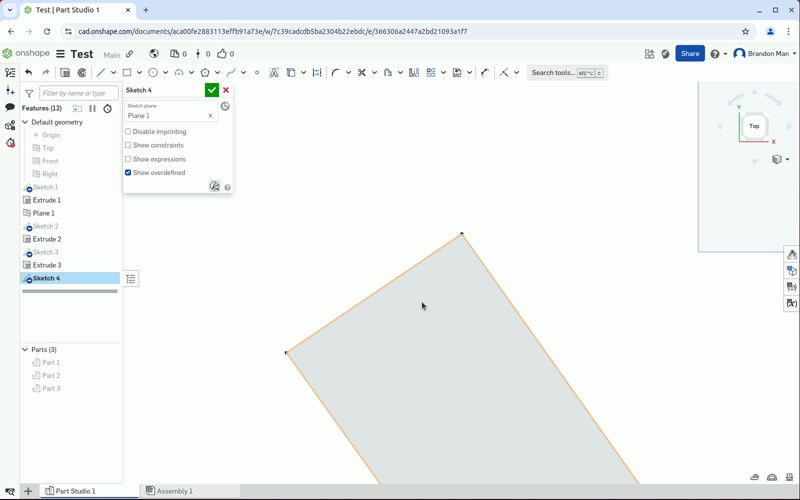
click(422, 301)
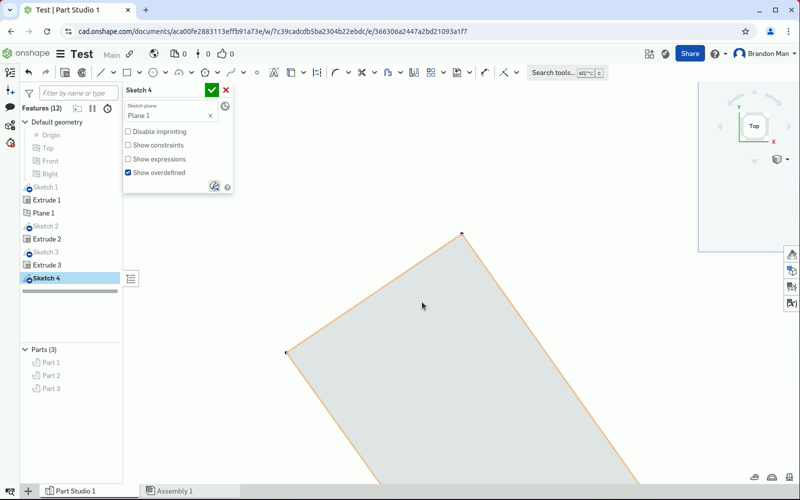
scroll(-6)
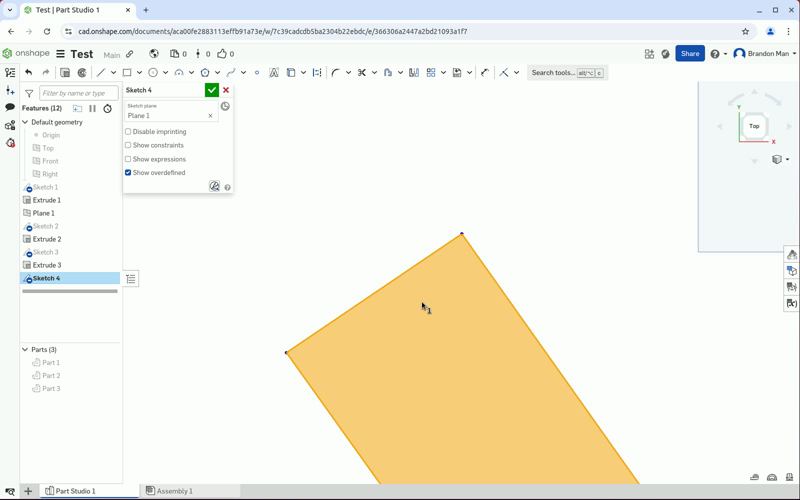
scroll(-6)
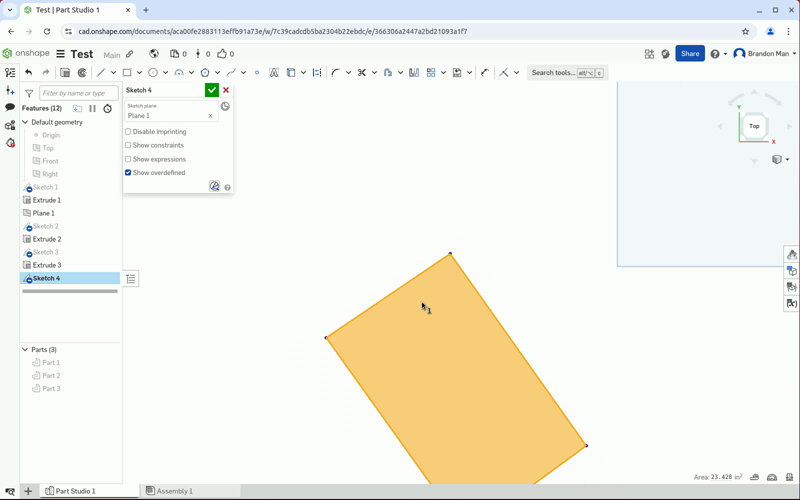
scroll(-6)
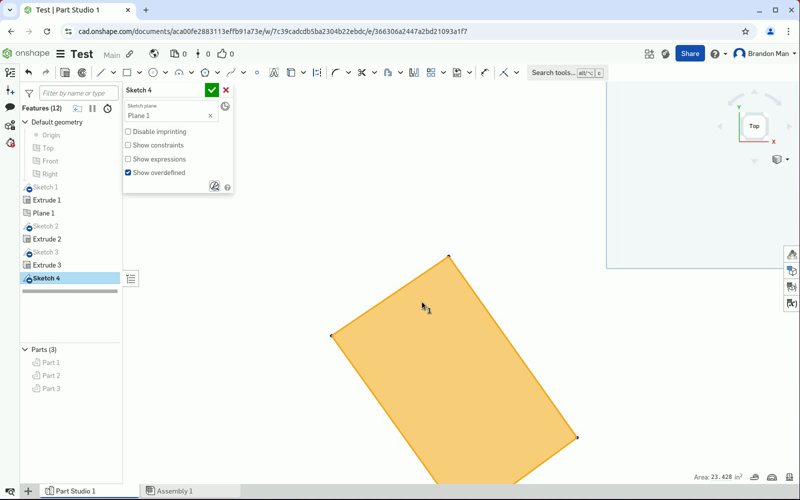
scroll(-6)
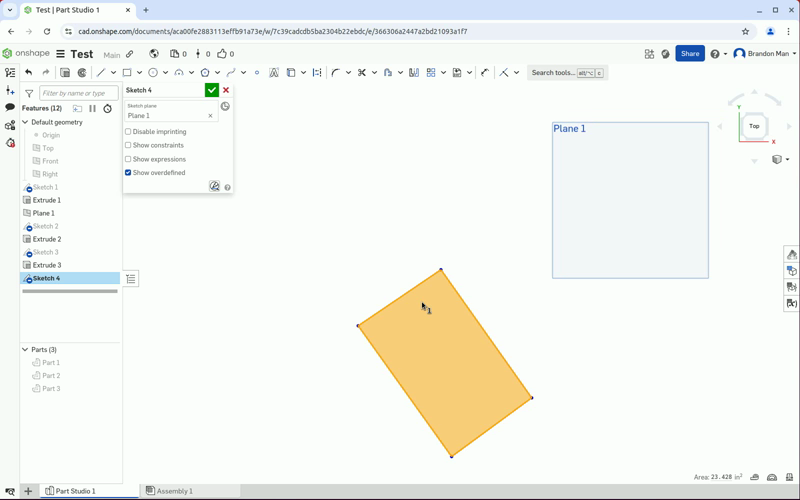
scroll(-6)
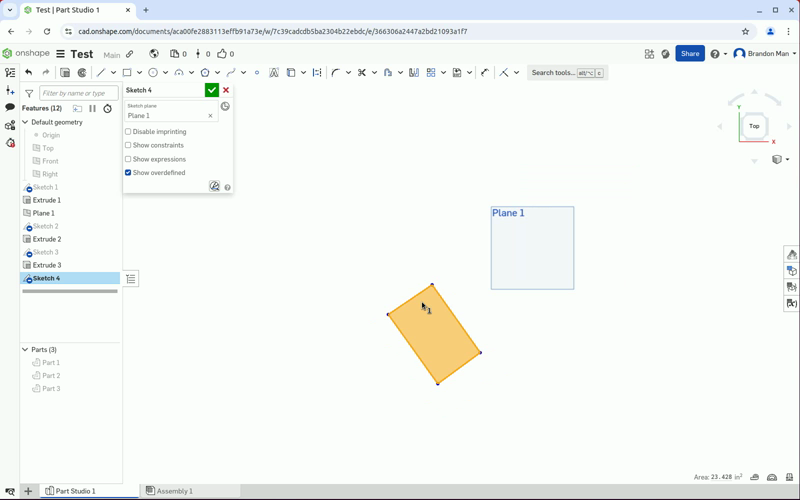
scroll(-6)
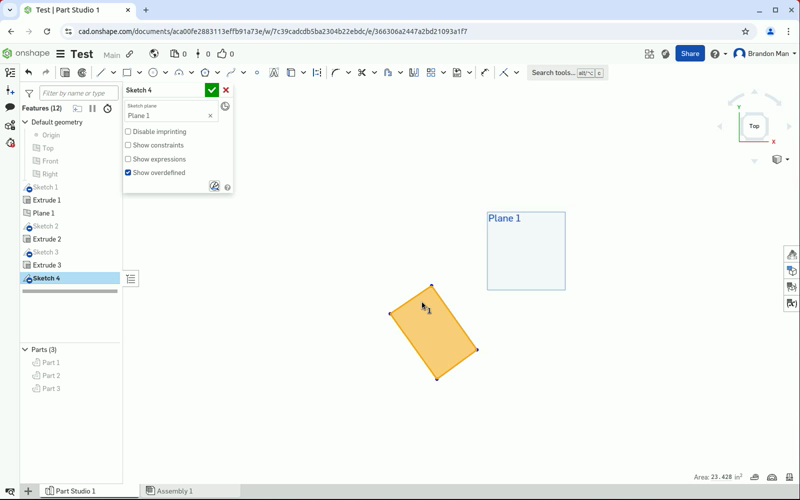
scroll(-6)
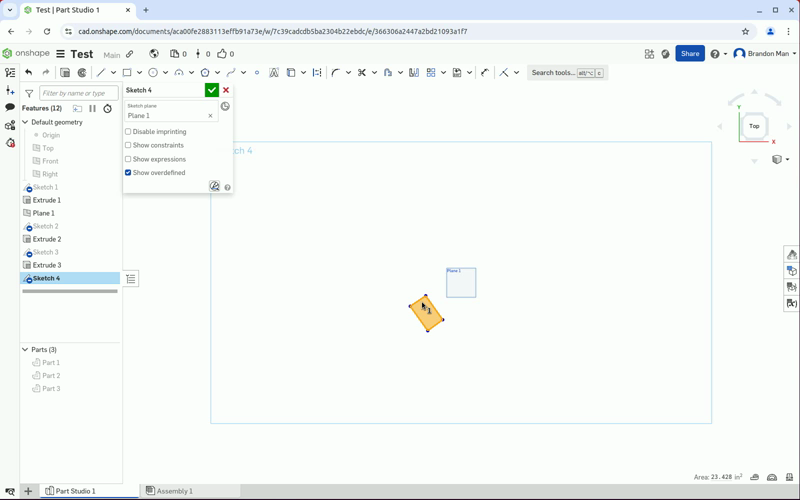
mouse_move(73, 352)
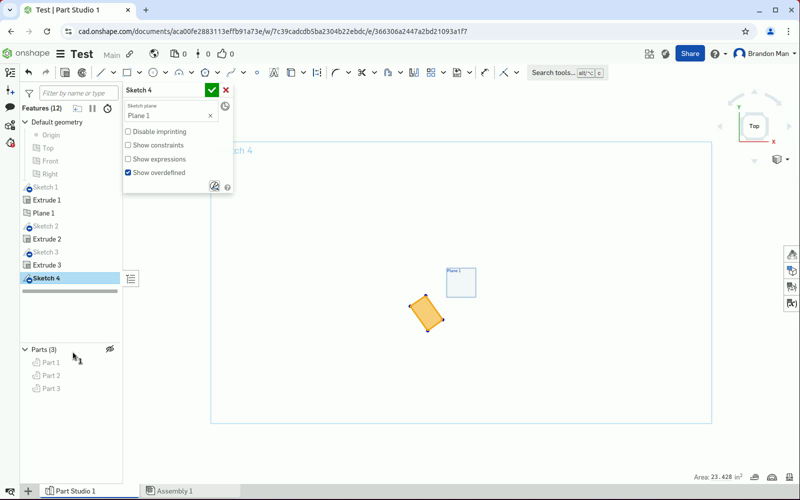
key(shift+y)
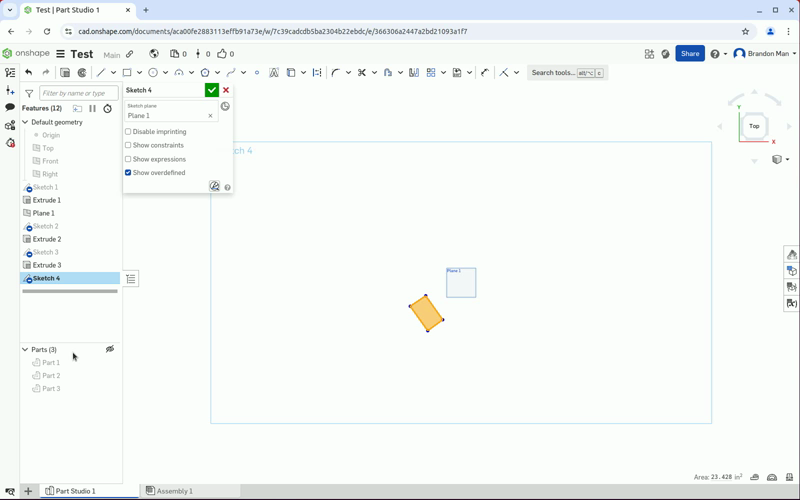
key(shift+e)
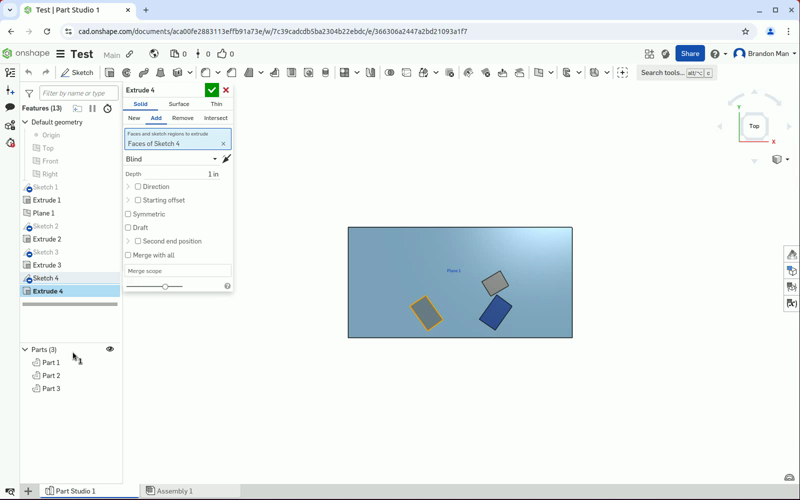
mouse_move(143, 106)
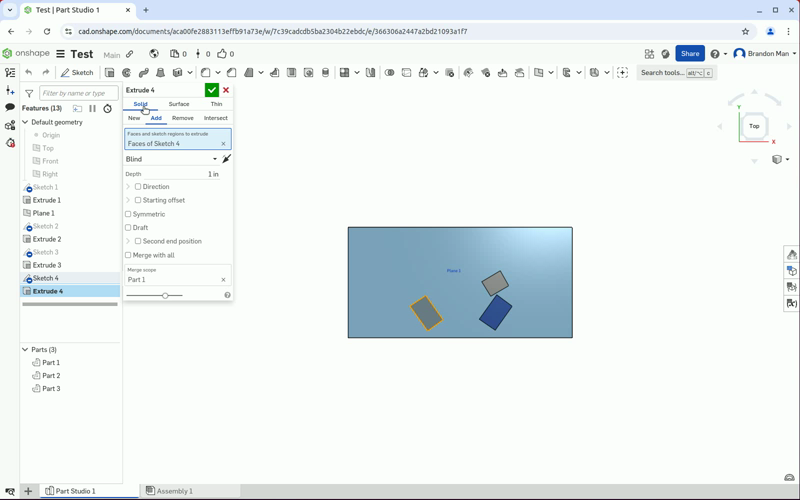
click(143, 106)
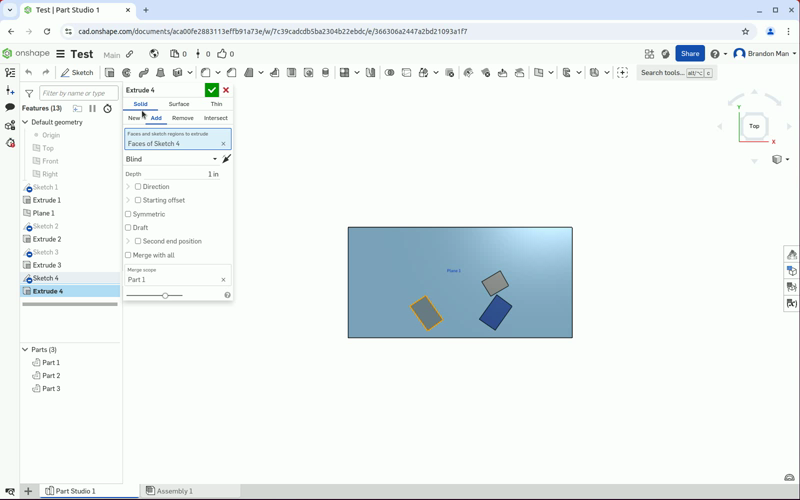
mouse_move(137, 120)
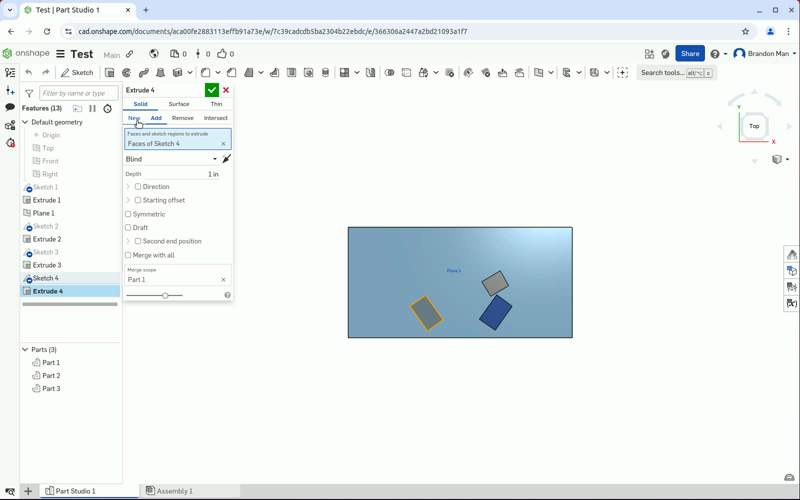
click(137, 120)
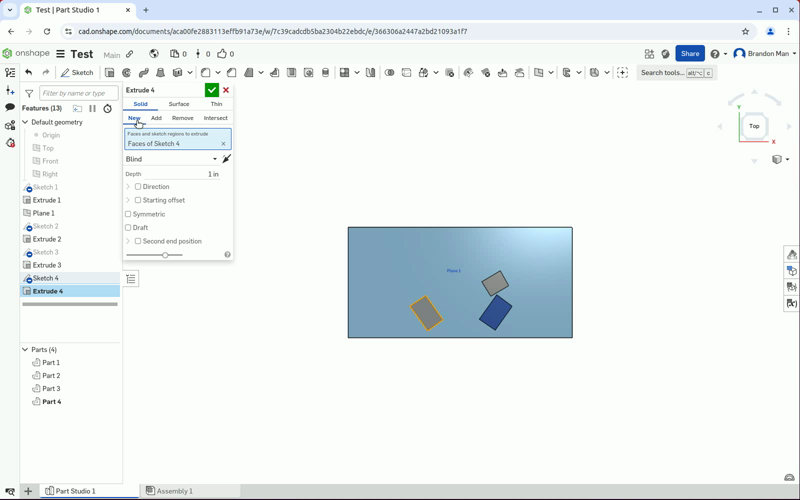
key(tab, 4)
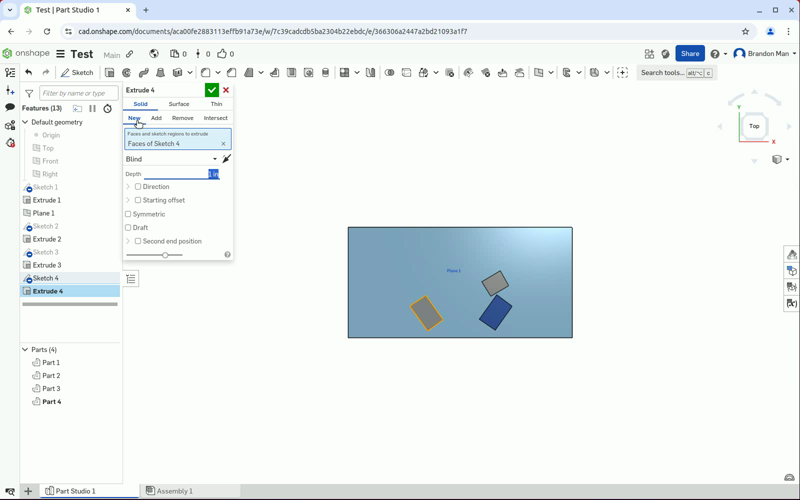
text(0.722)
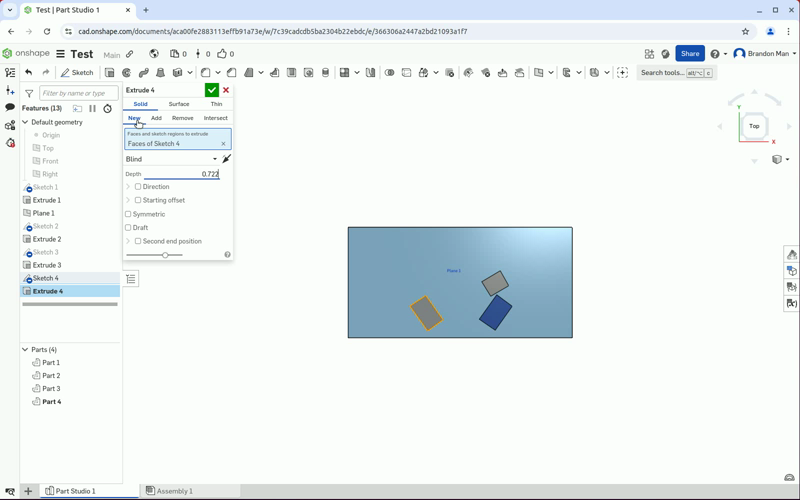
key(enter)
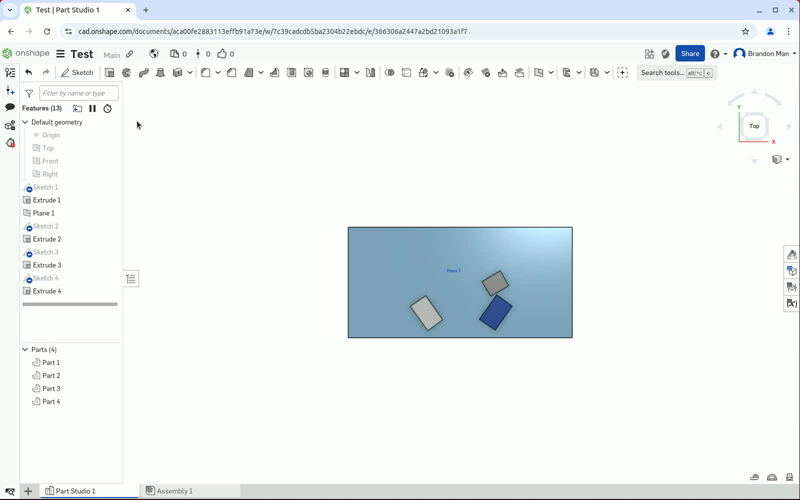
key(shift+h)
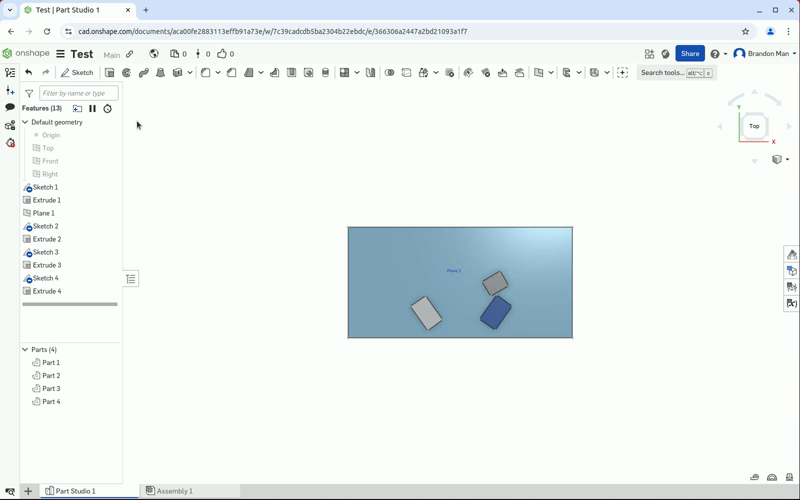
key(shift+h)
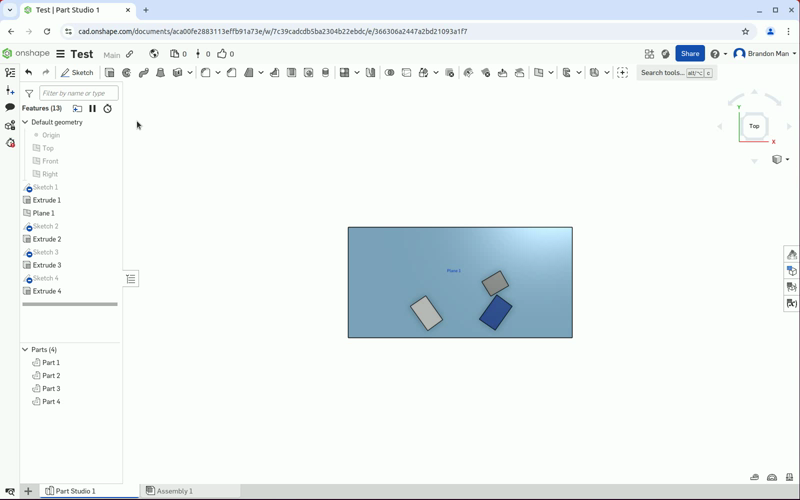
mouse_move(73, 189)
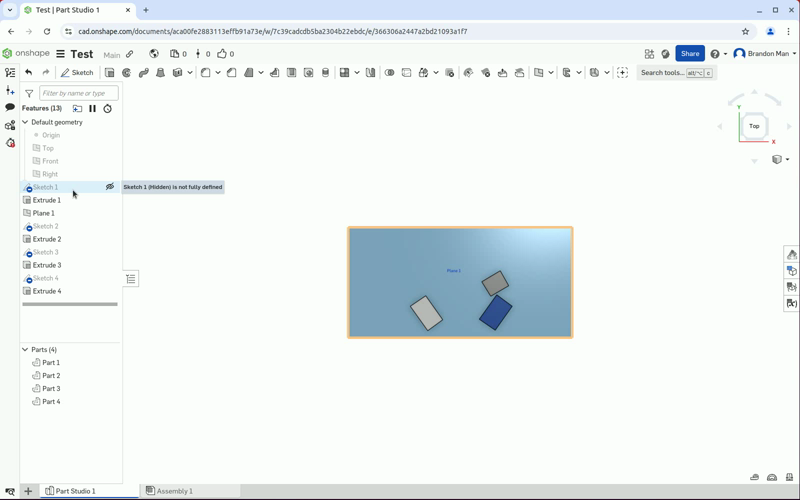
click(73, 189)
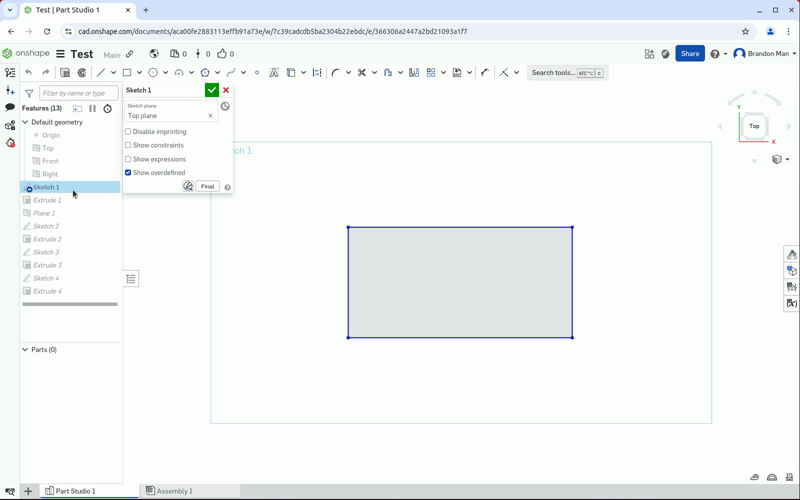
mouse_move(229, 92)
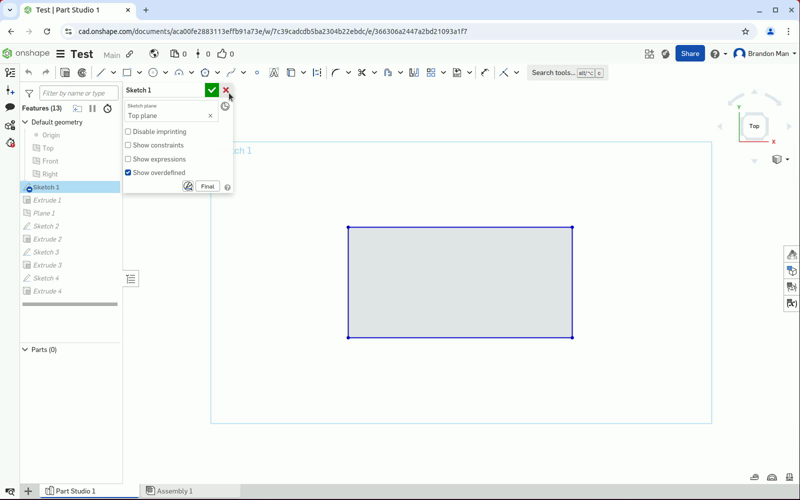
click(229, 92)
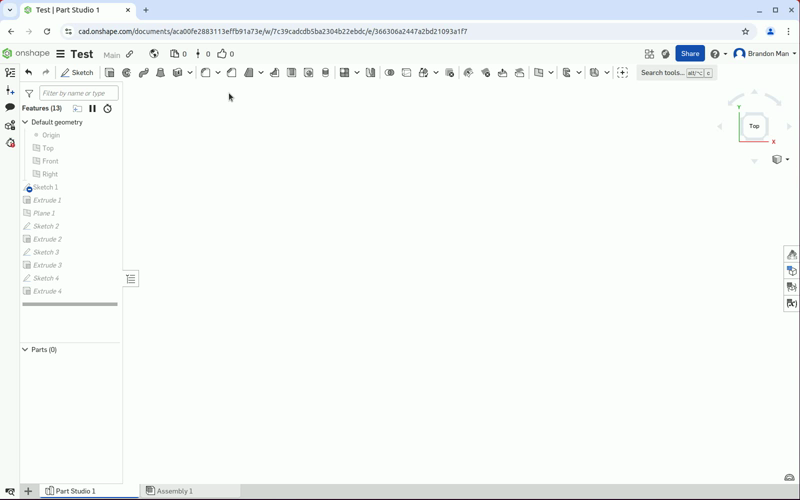
key(shift+s)
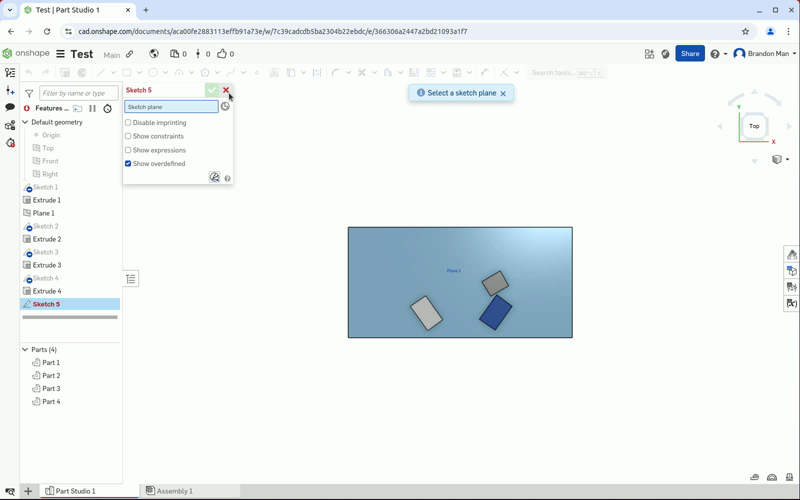
mouse_move(73, 215)
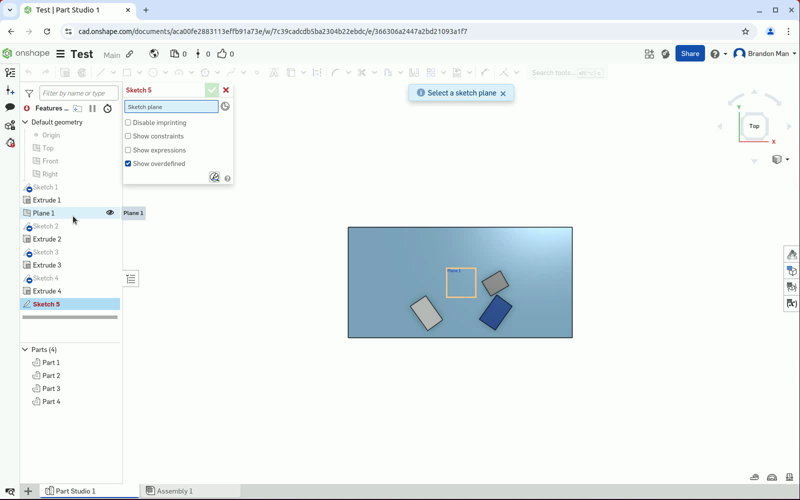
click(73, 215)
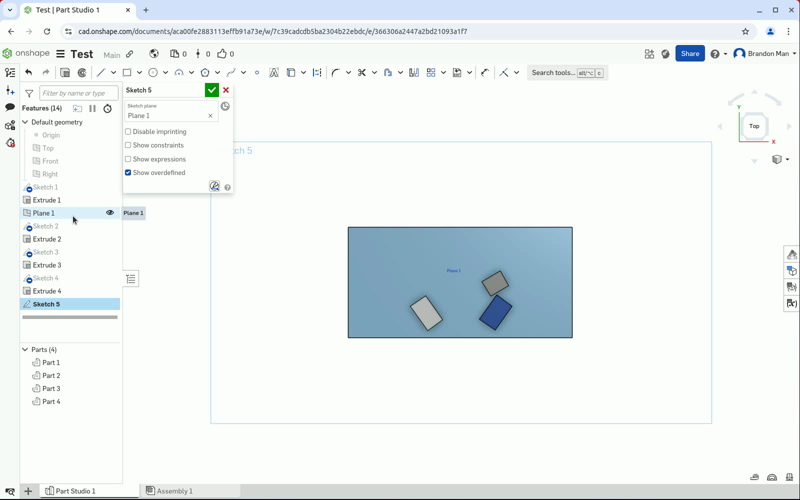
mouse_move(73, 352)
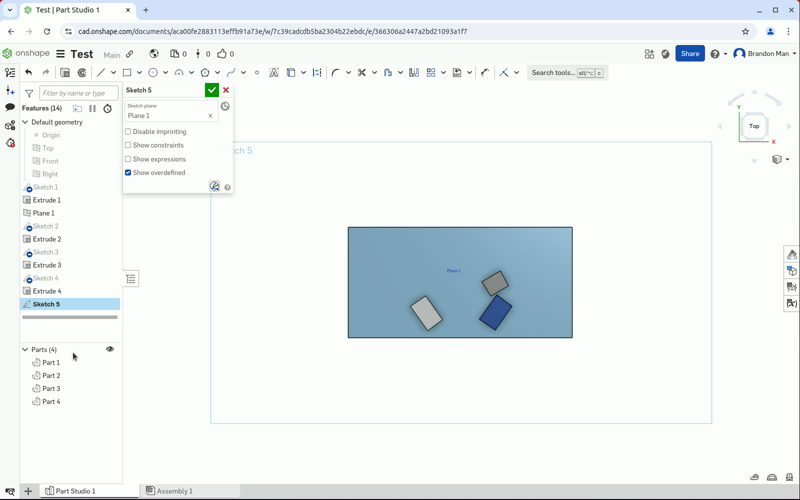
key(y)
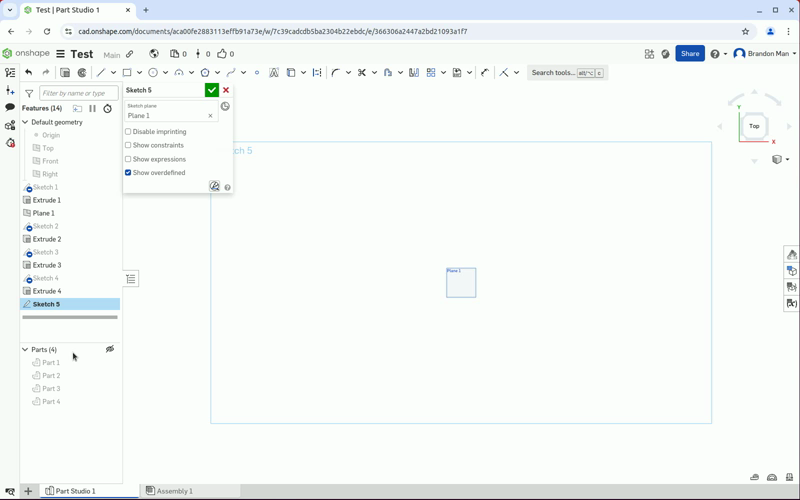
key(l)
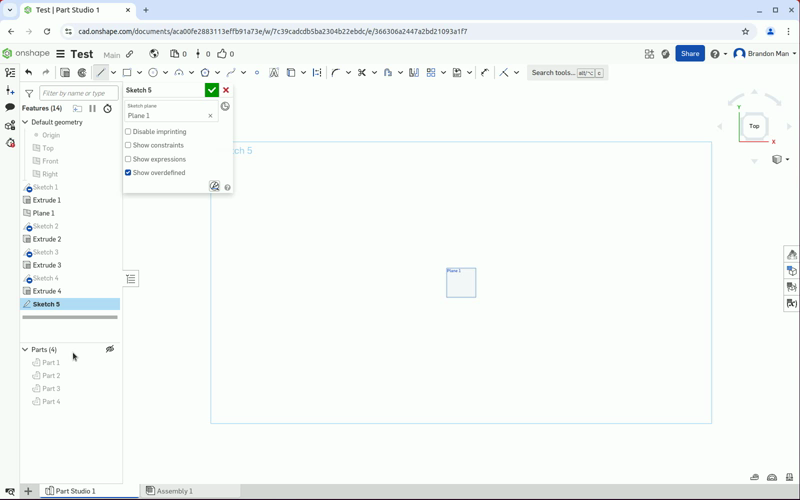
key_down(shift)
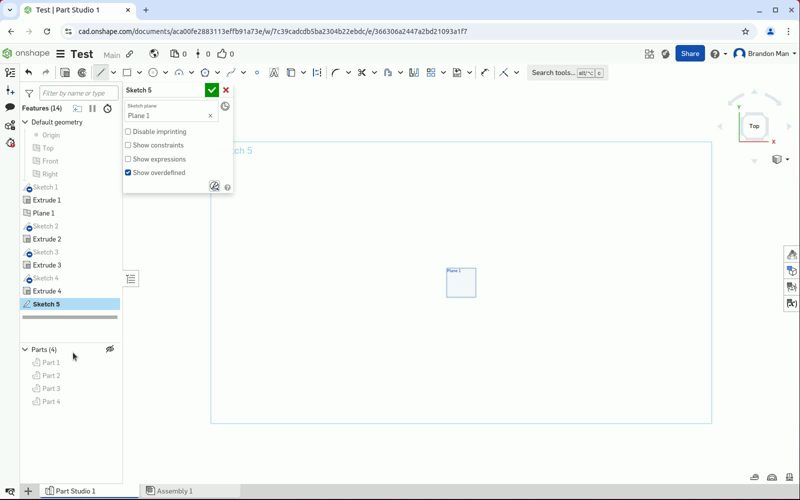
mouse_move(412, 286)
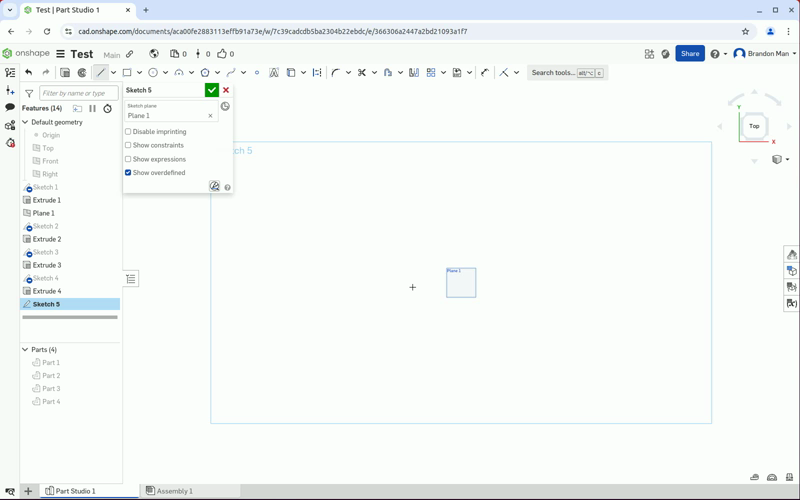
click(412, 286)
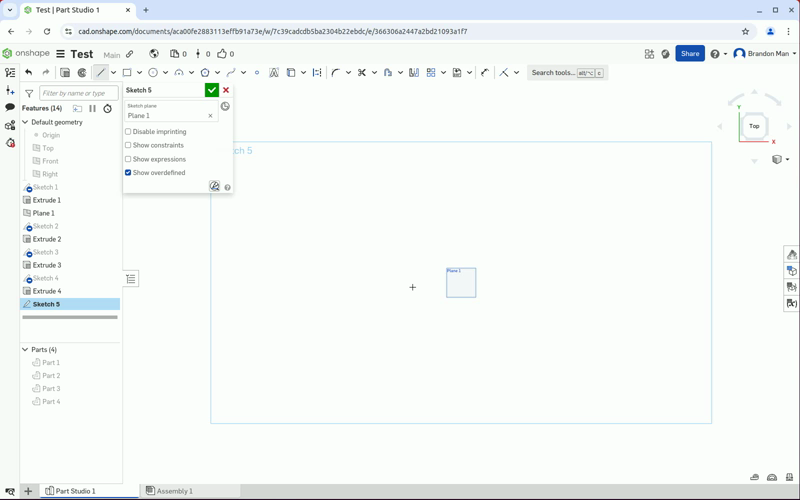
key_up(shift)
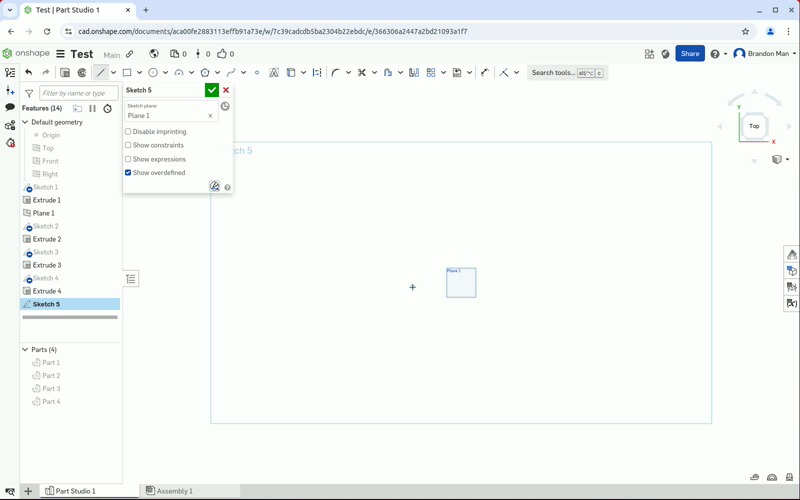
key_down(shift)
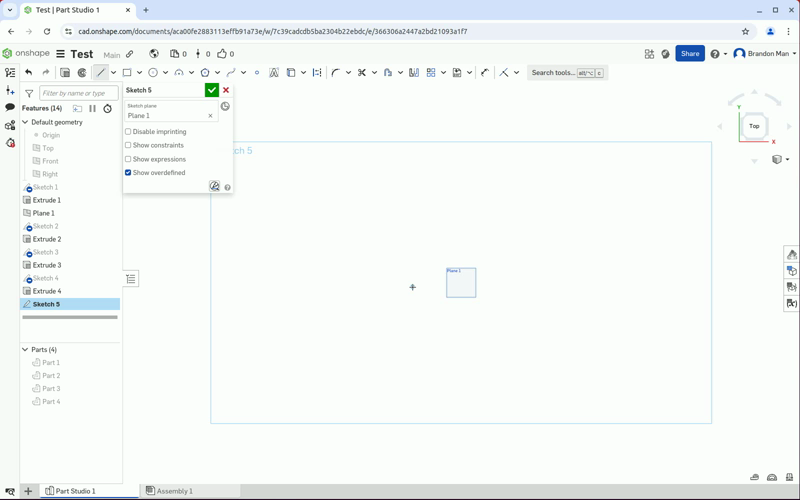
mouse_move(442, 286)
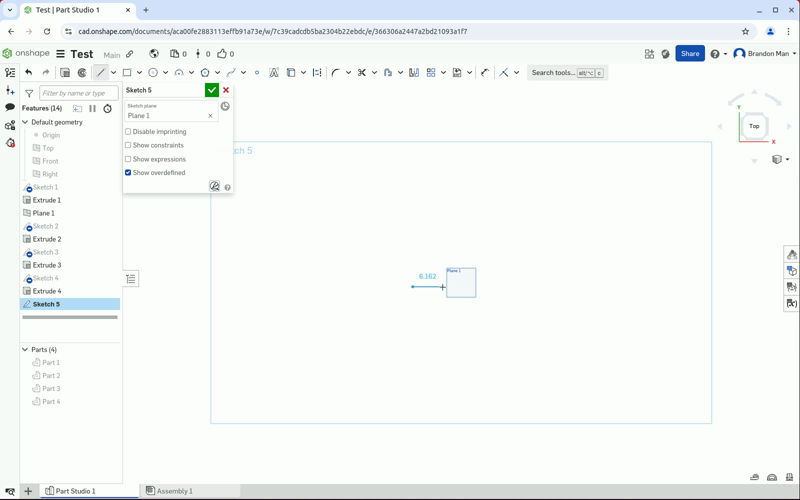
mouse_move(431, 297)
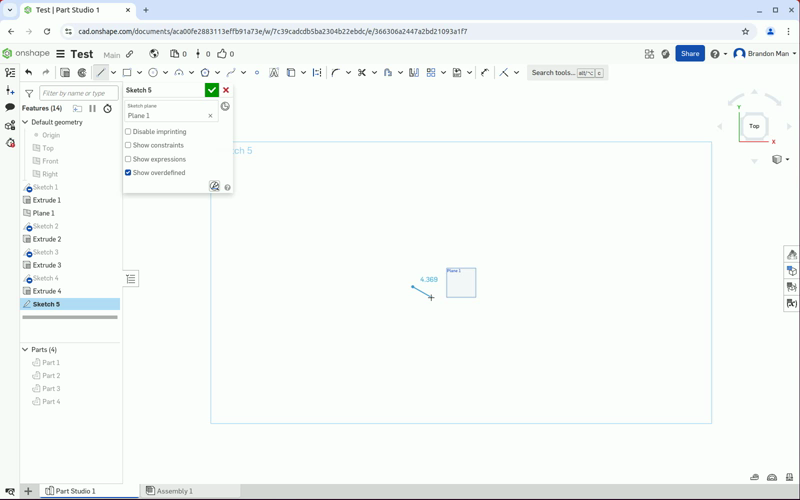
click(431, 297)
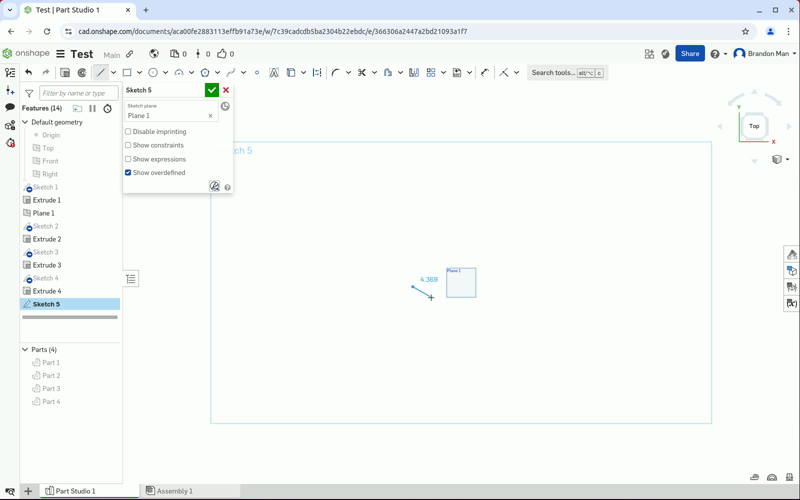
key_up(shift)
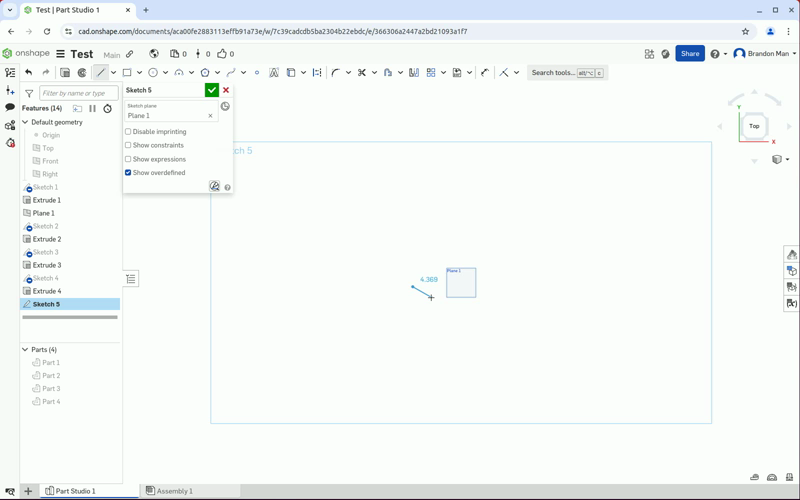
key_down(shift)
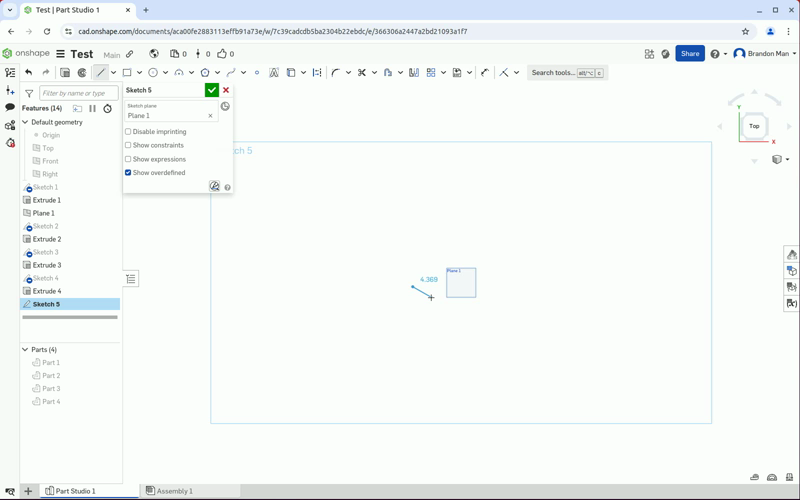
mouse_move(461, 297)
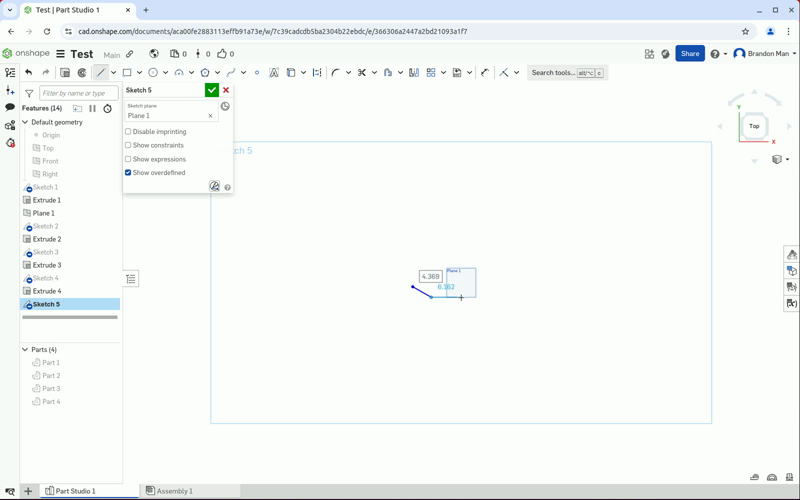
mouse_move(439, 282)
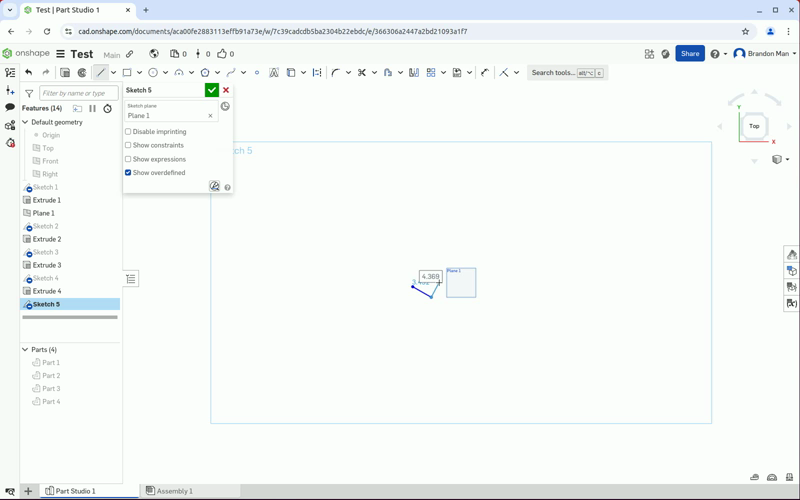
click(439, 282)
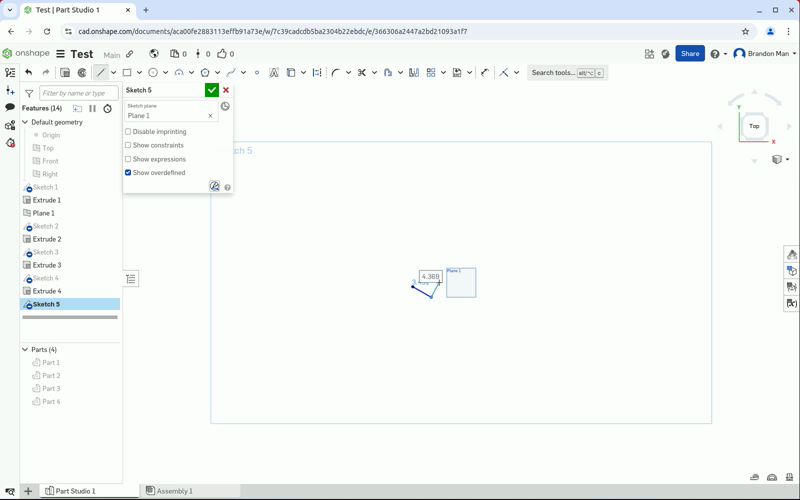
key_up(shift)
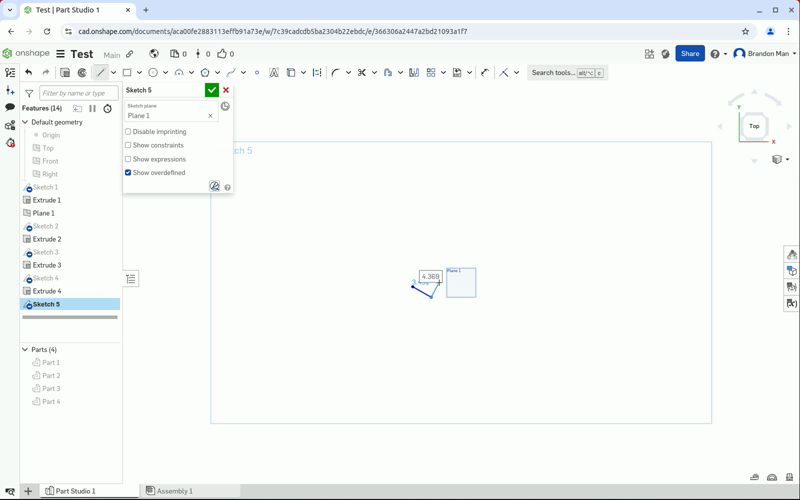
key_down(shift)
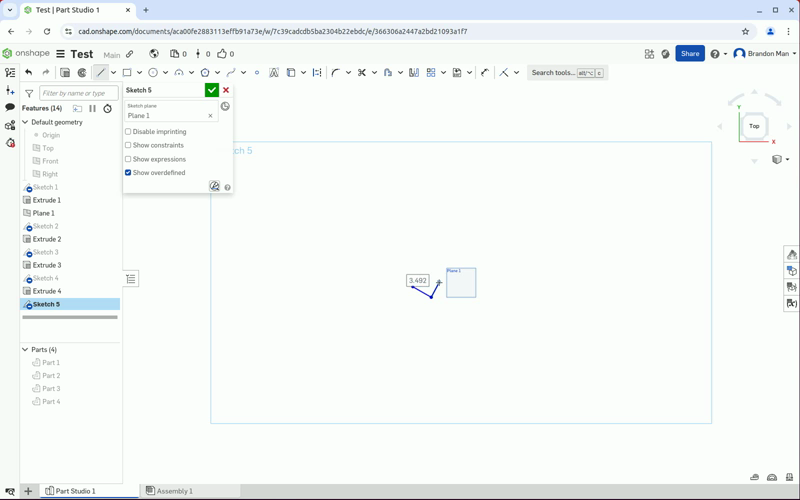
mouse_move(469, 282)
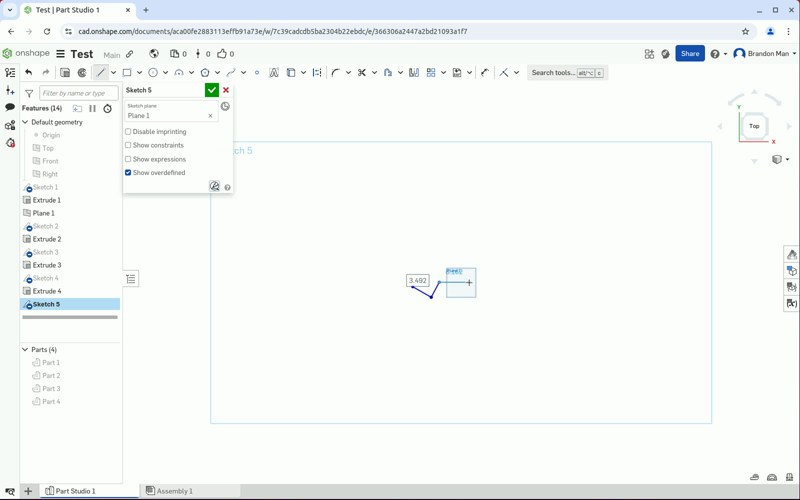
mouse_move(421, 271)
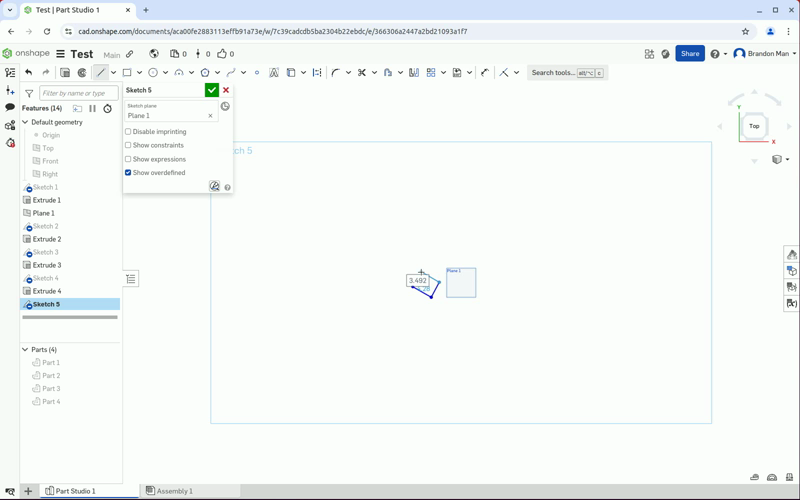
click(421, 271)
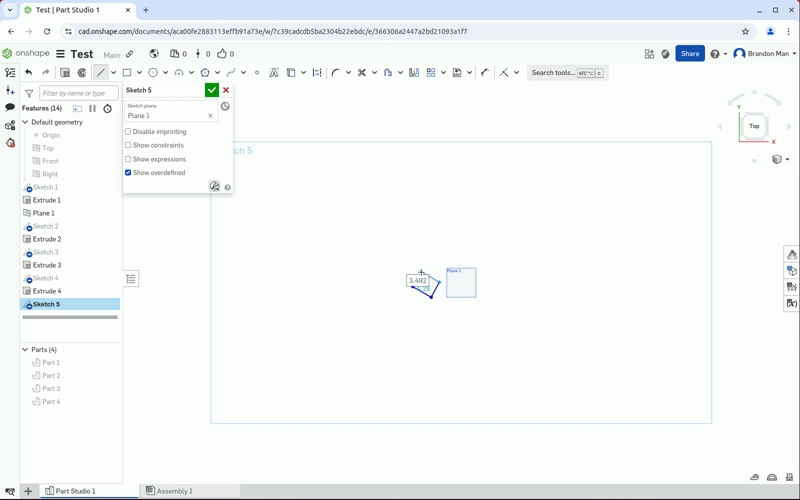
key_up(shift)
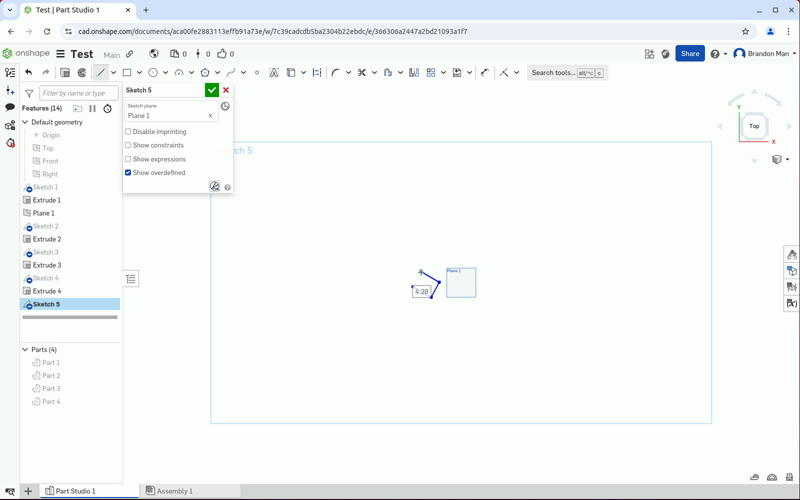
mouse_move(451, 271)
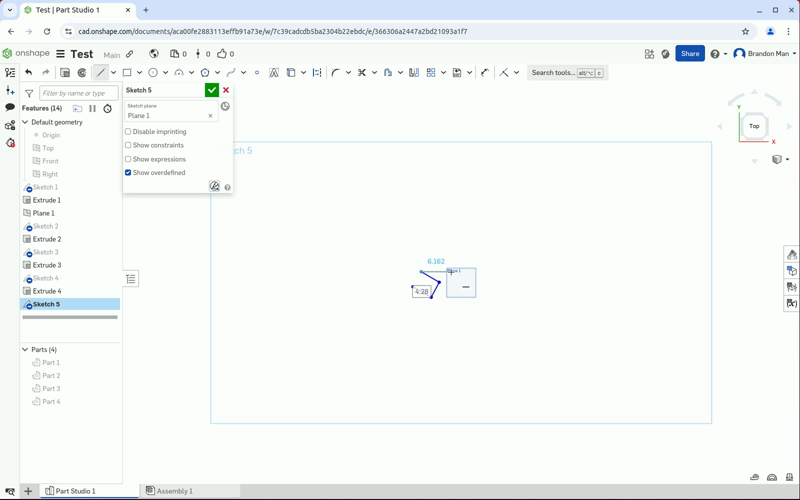
key_down(shift)
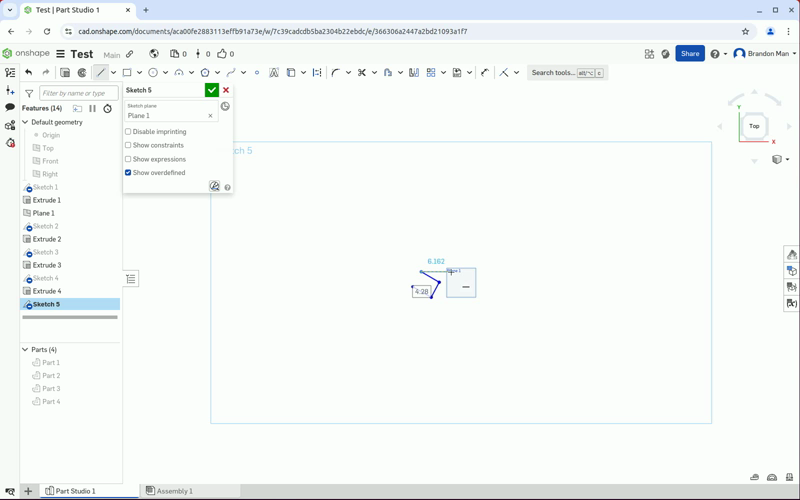
mouse_move(412, 286)
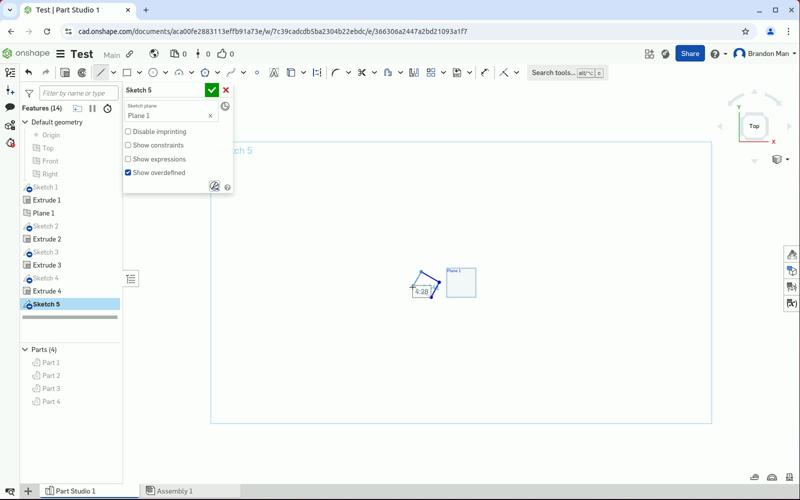
key_up(shift)
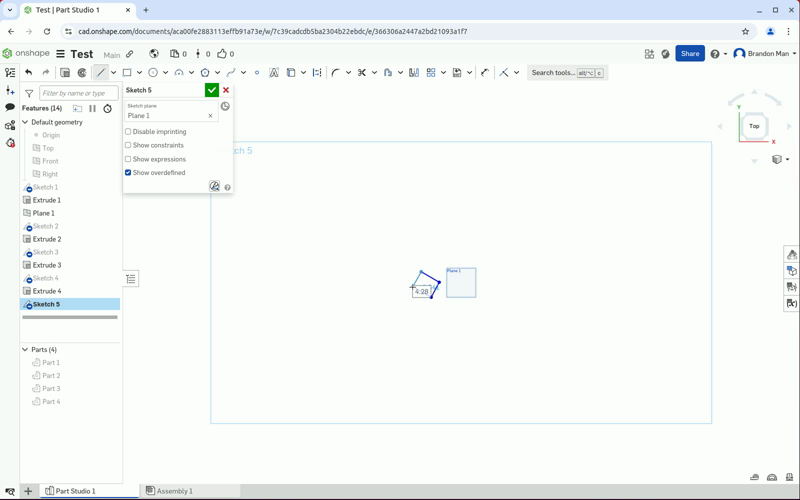
click(412, 286)
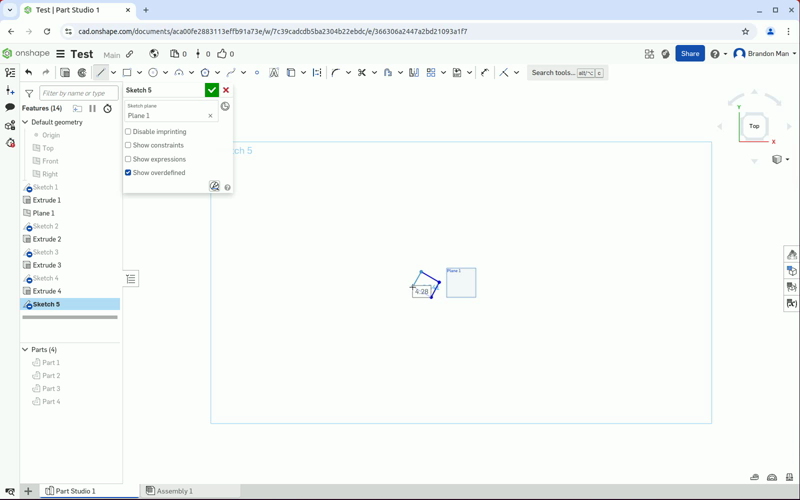
key(esc)
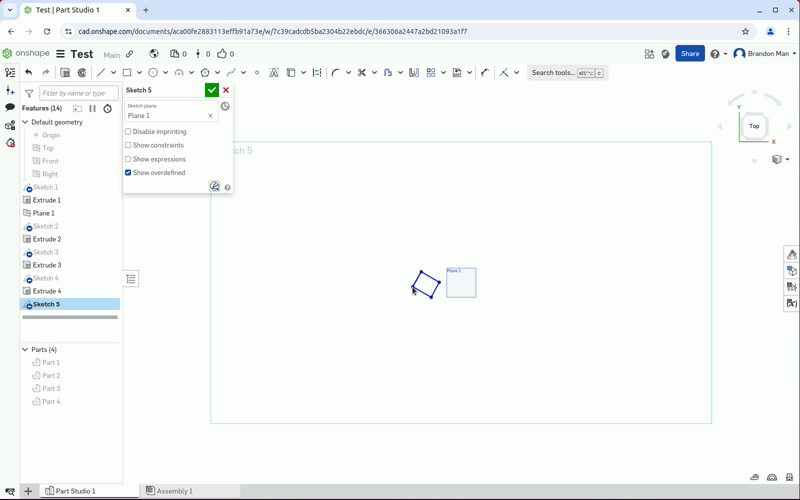
mouse_move(425, 289)
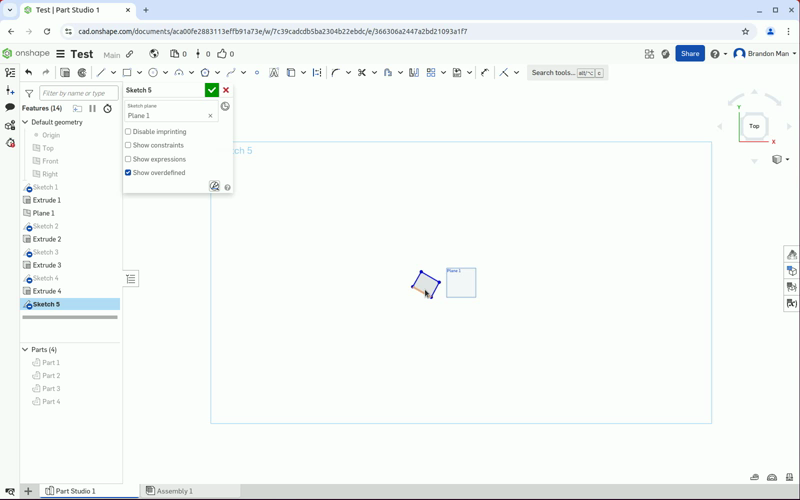
scroll(6)
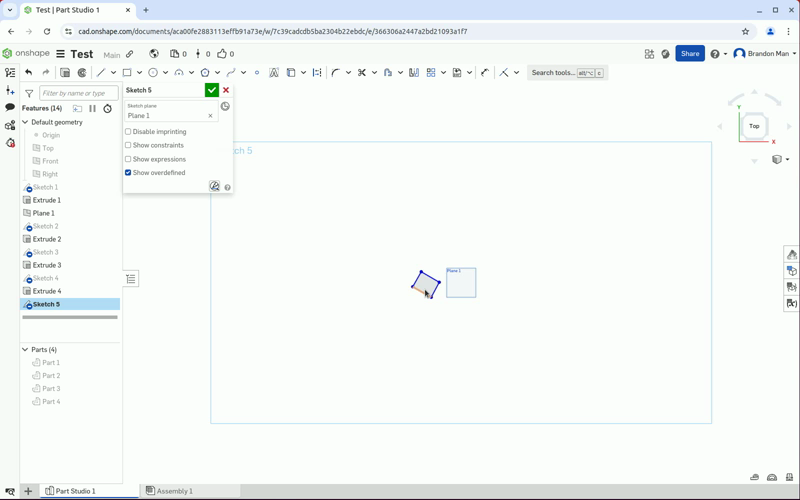
scroll(6)
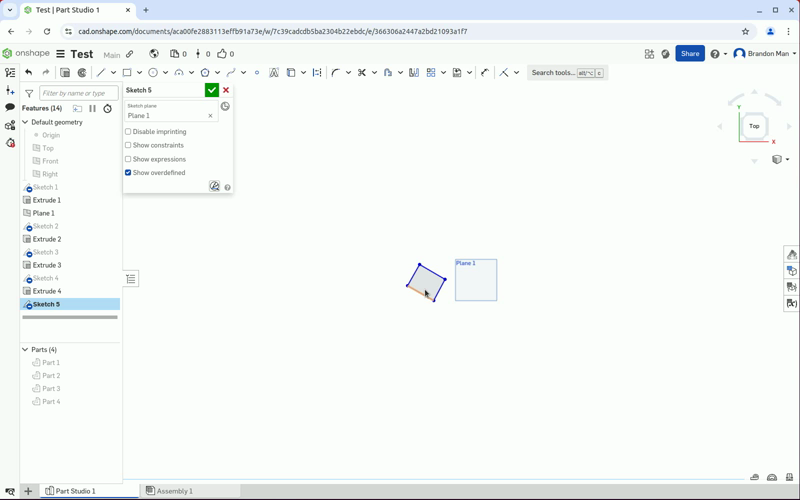
scroll(6)
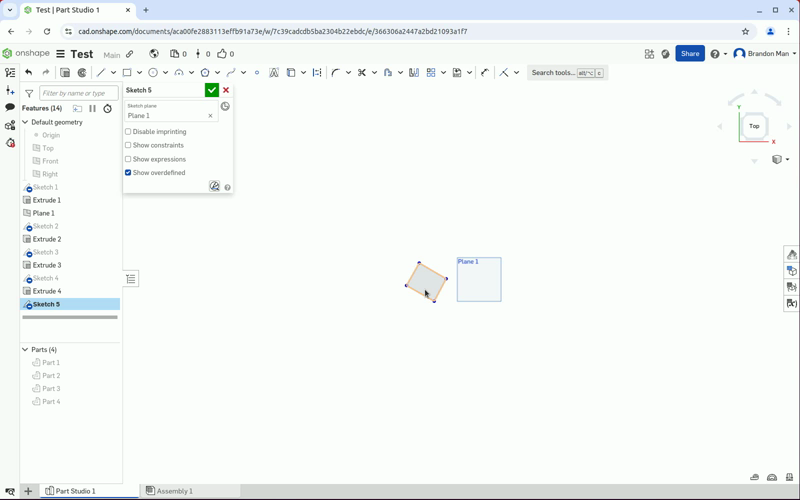
scroll(6)
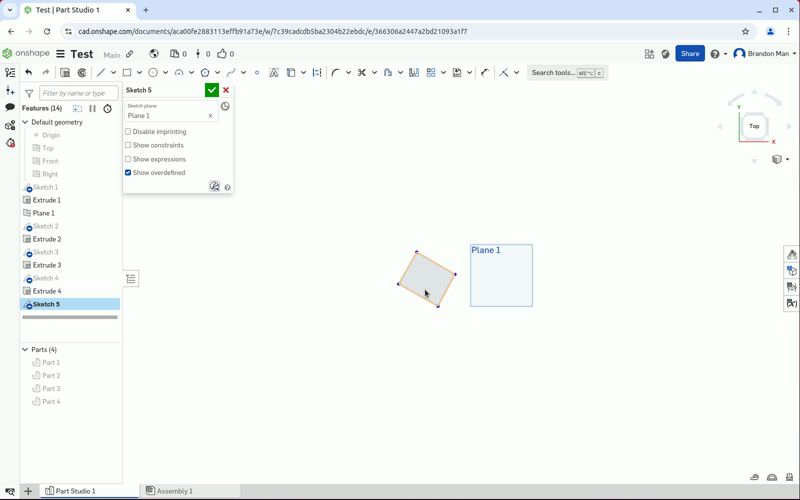
scroll(6)
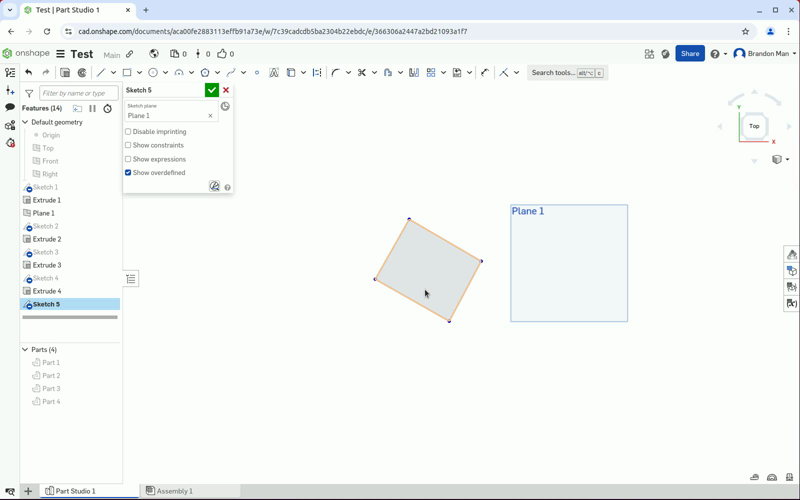
scroll(6)
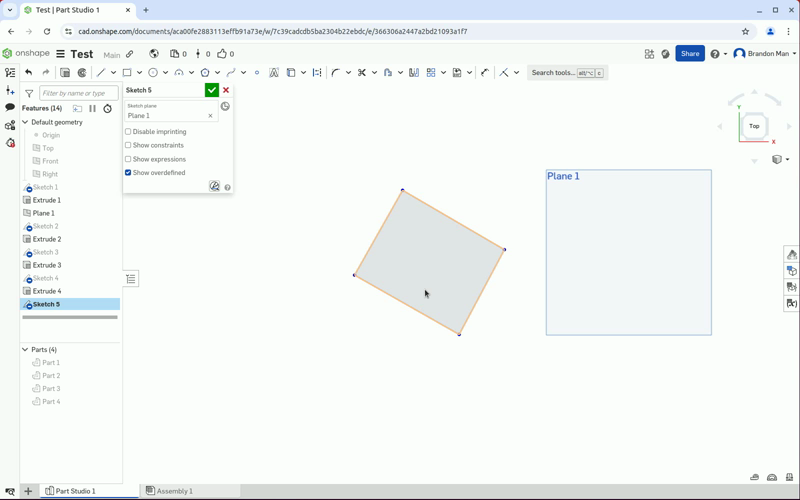
scroll(6)
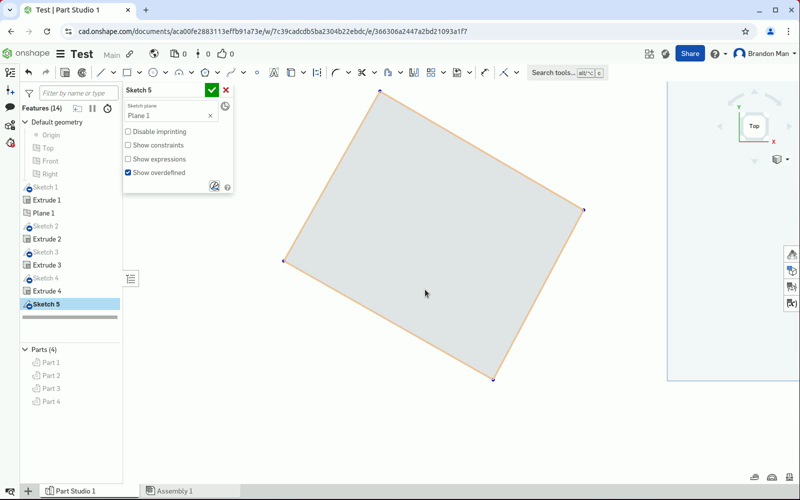
click(425, 289)
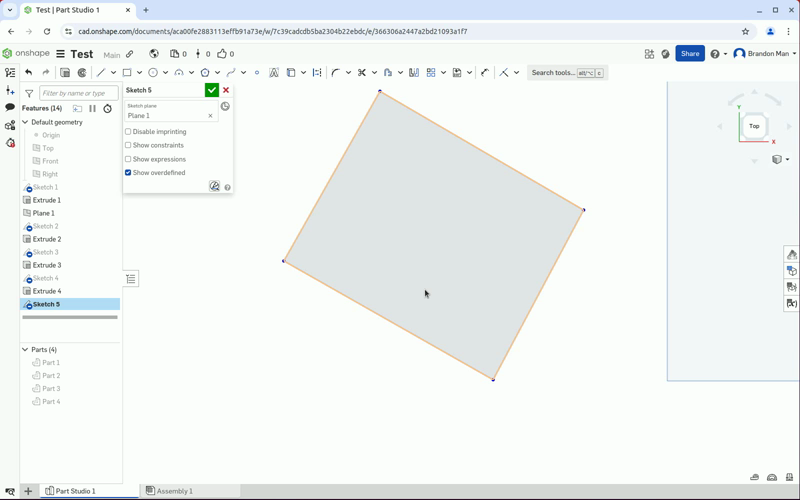
scroll(-6)
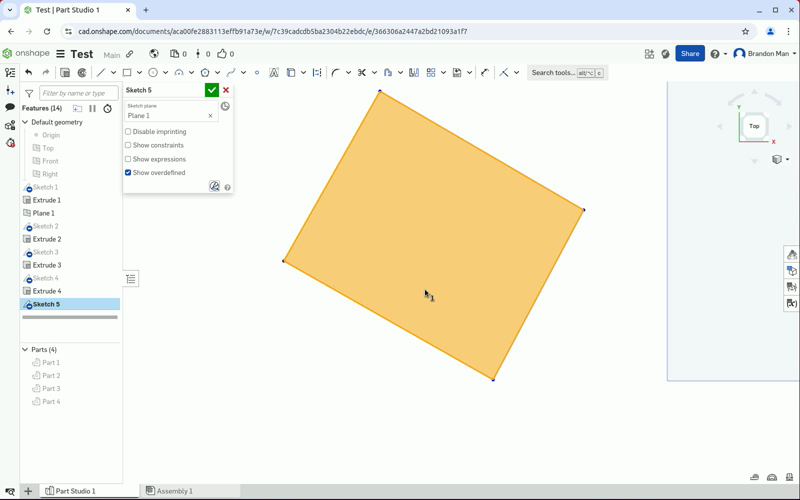
scroll(-6)
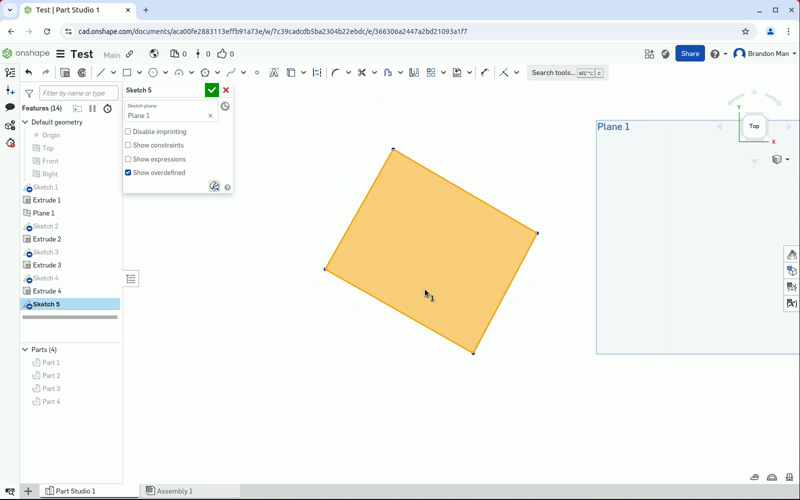
scroll(-6)
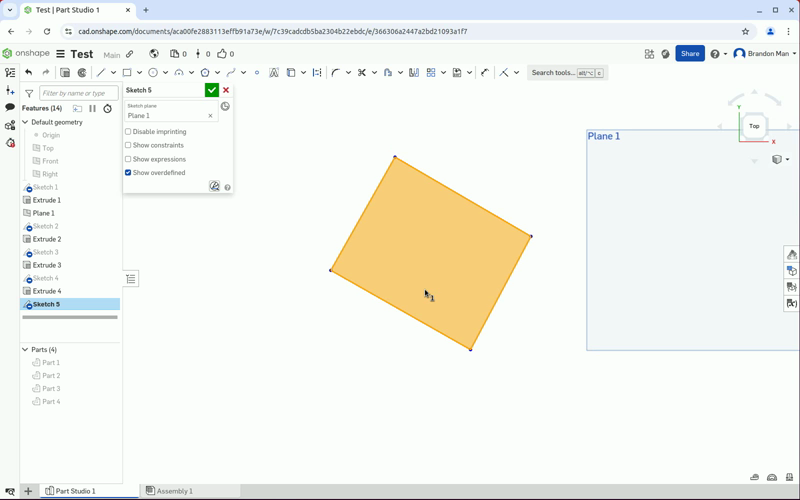
scroll(-6)
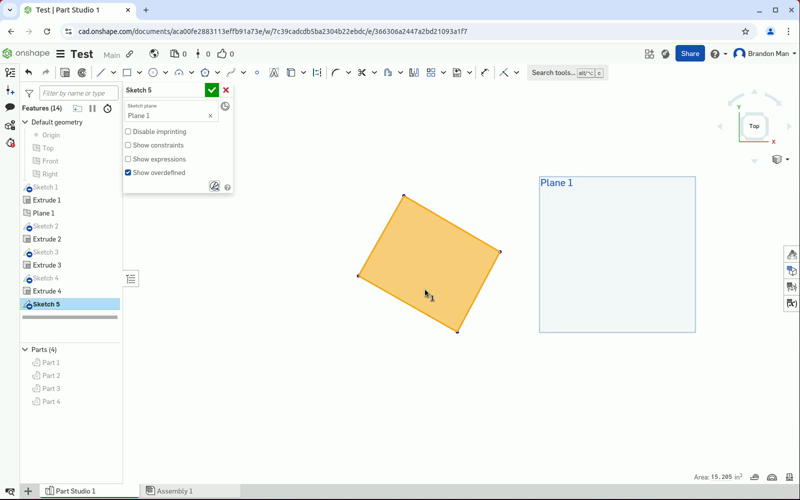
scroll(-6)
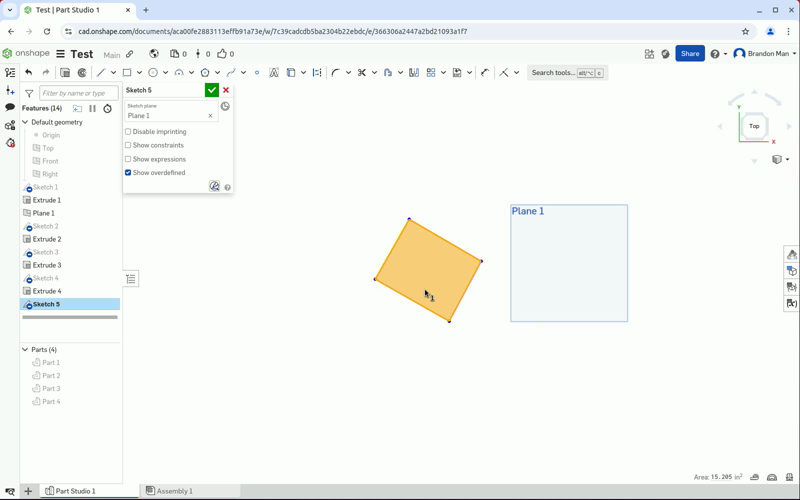
scroll(-6)
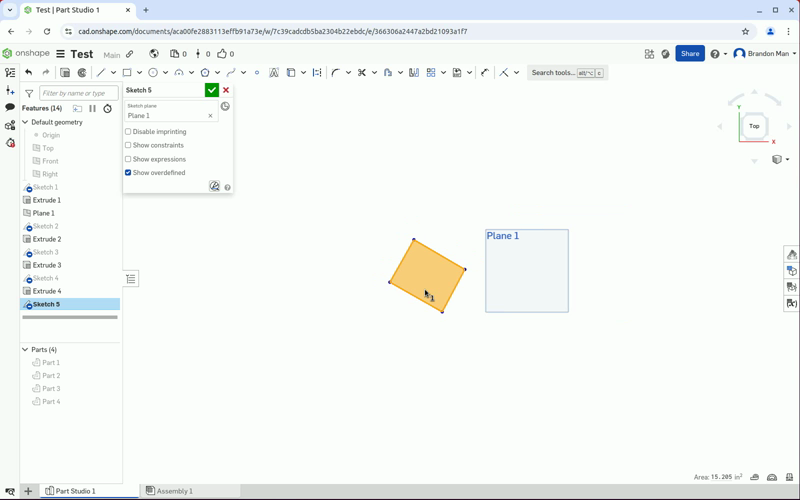
scroll(-6)
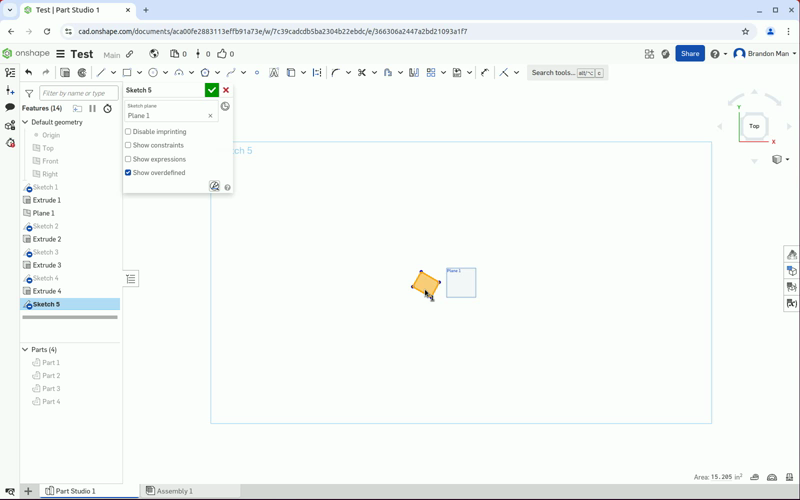
mouse_move(73, 352)
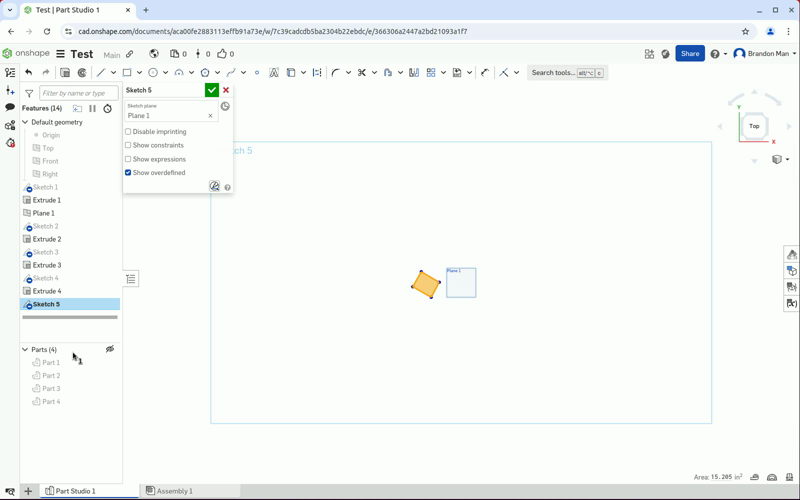
key(shift+y)
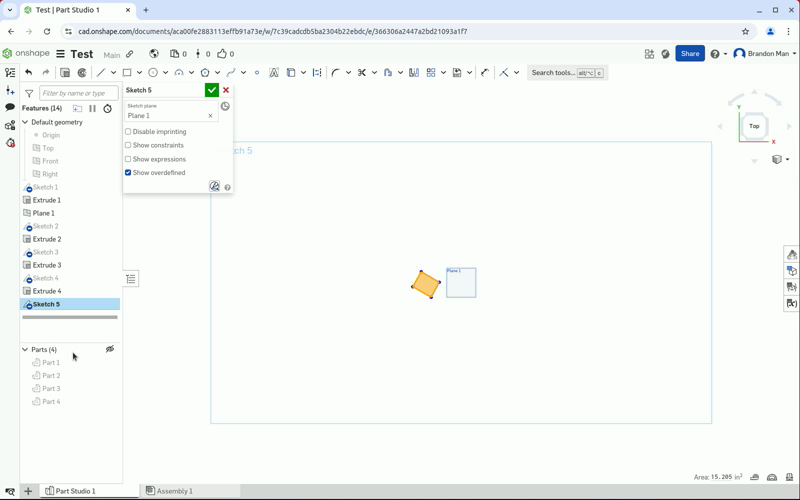
key(shift+e)
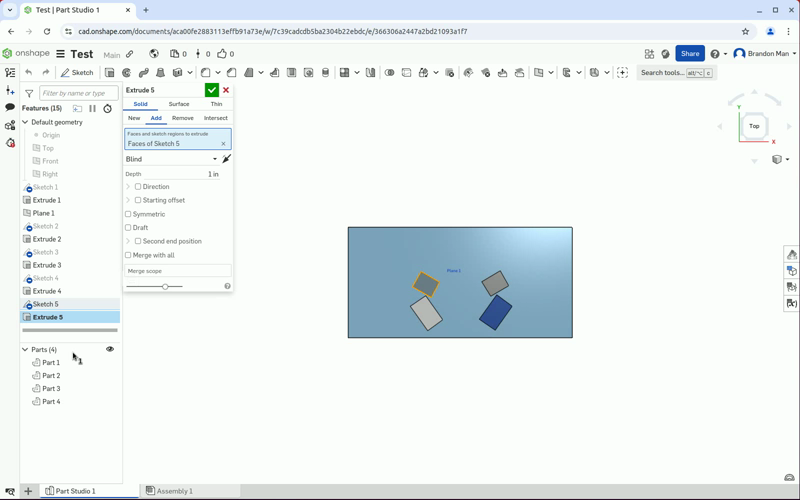
mouse_move(143, 106)
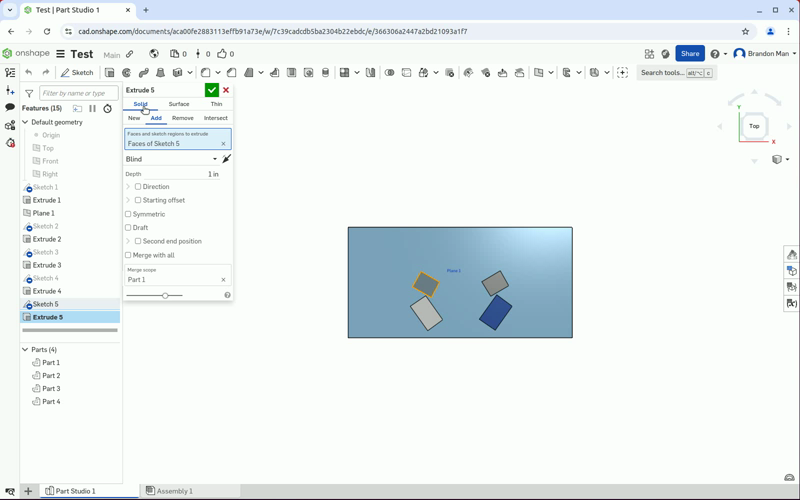
click(143, 106)
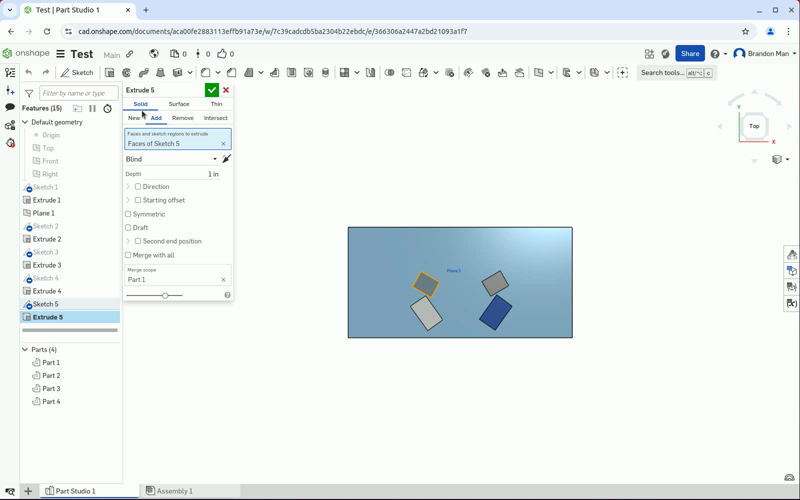
mouse_move(137, 120)
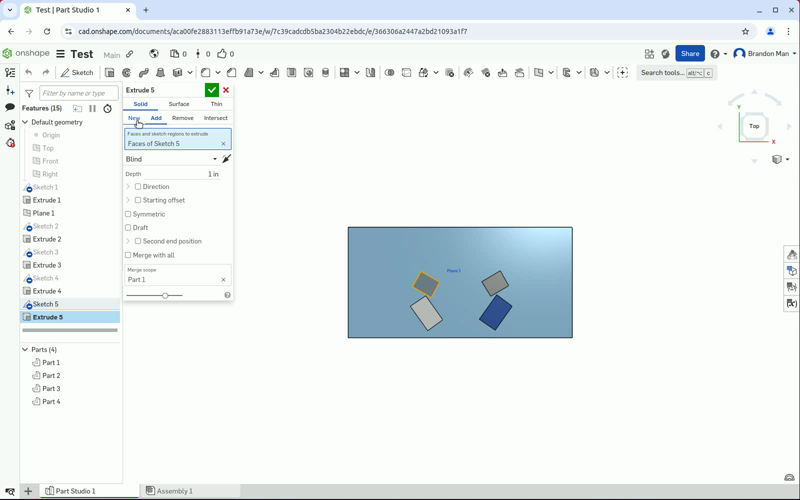
click(137, 120)
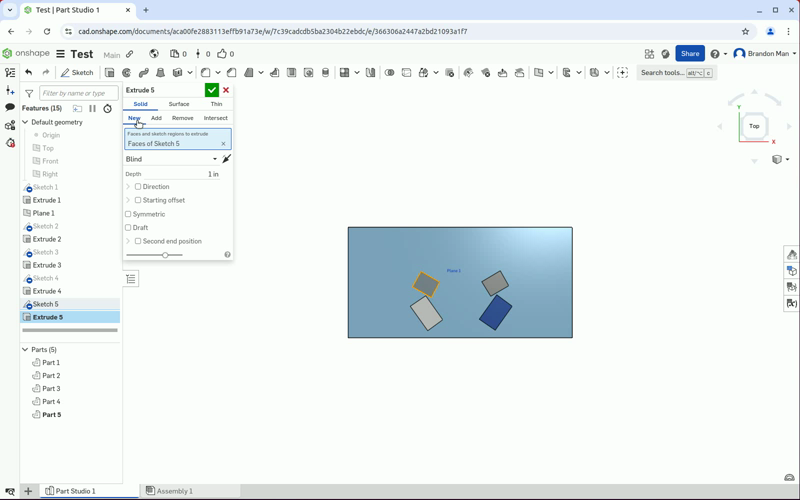
key(tab, 4)
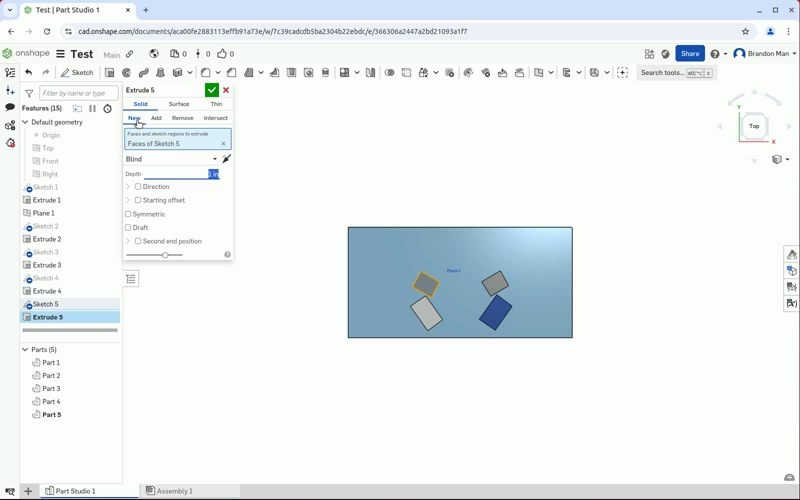
text(0.722)
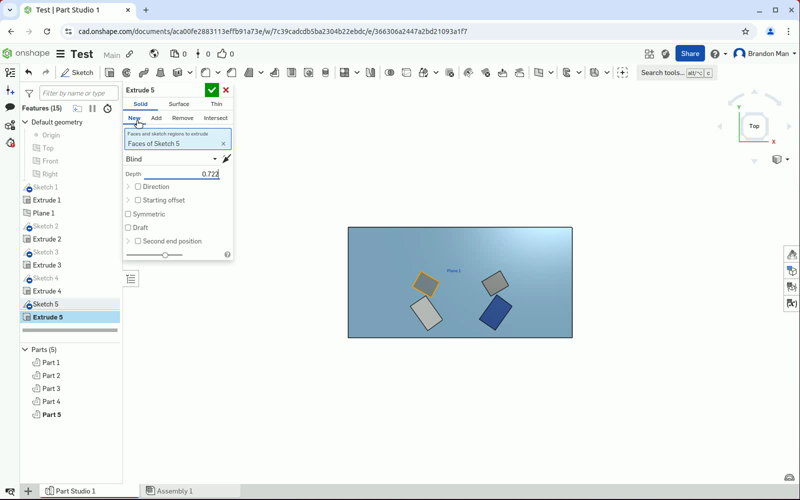
key(enter)
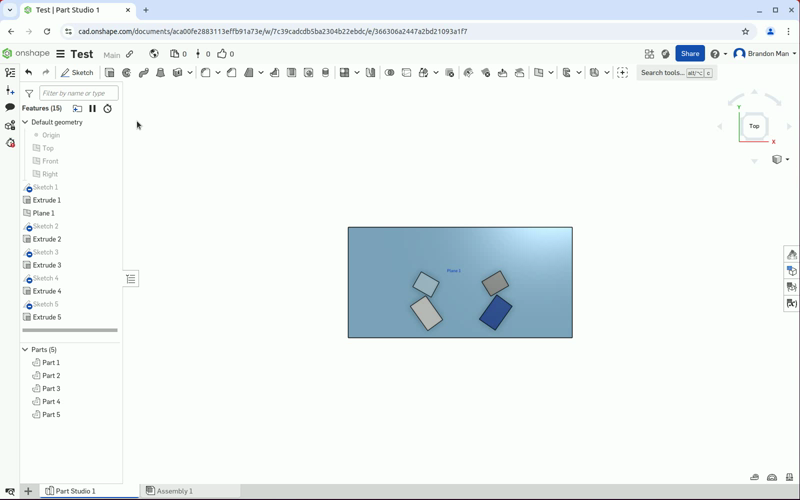
key(shift+h)
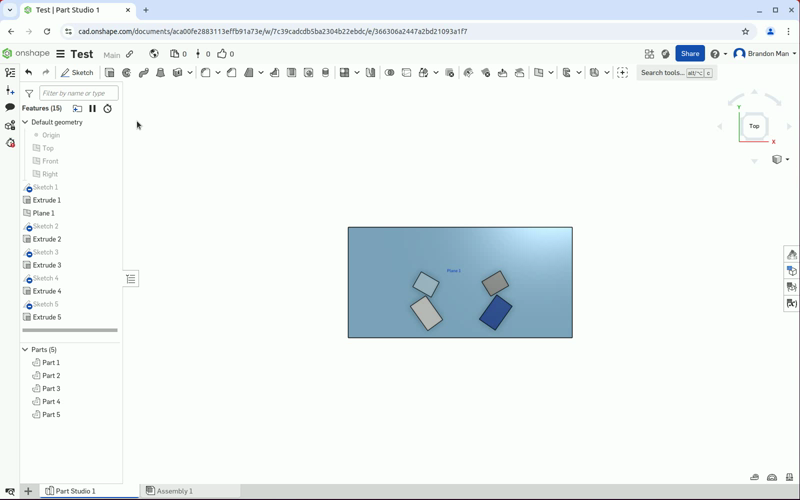
key(shift+h)
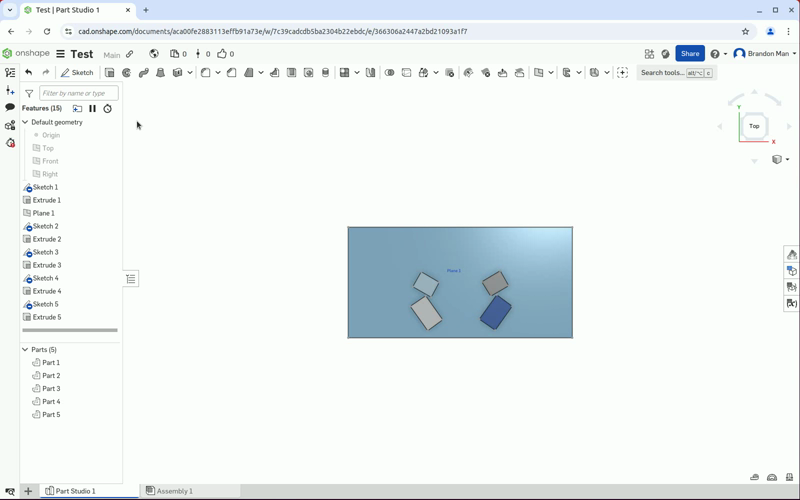
key(shift+7)
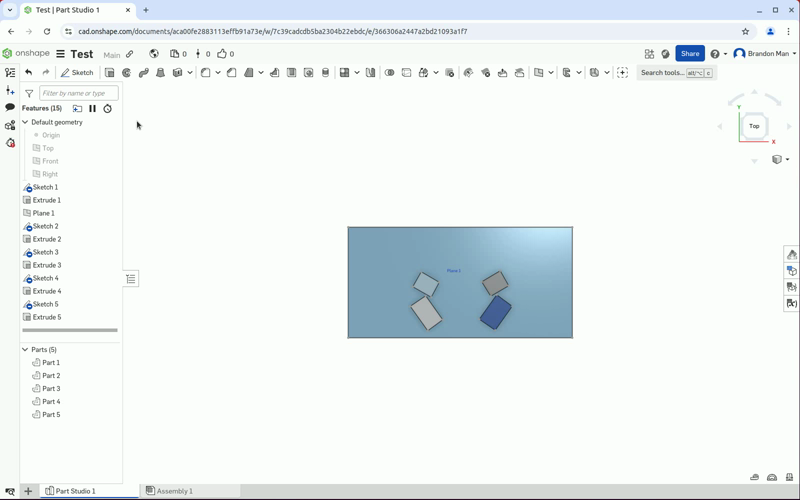
key(up, 3)
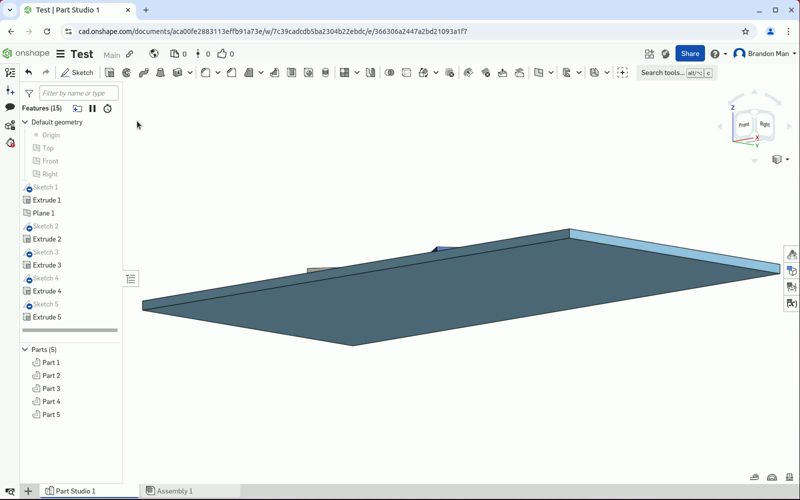
key(left, 3)
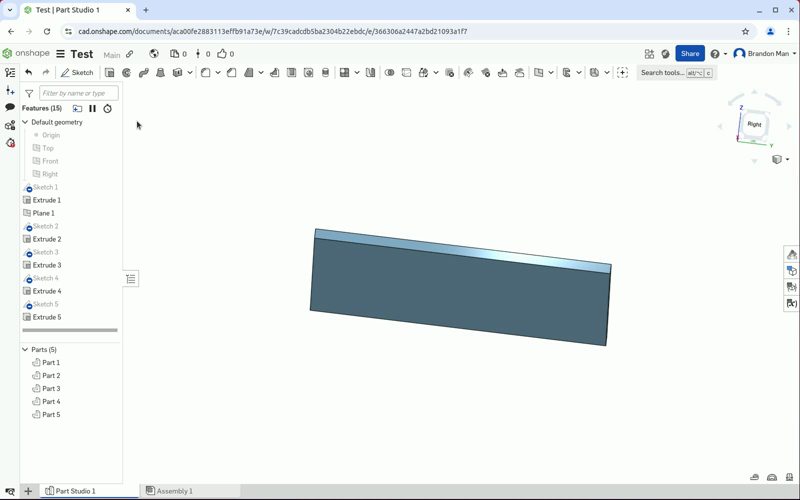
key(right, 3)
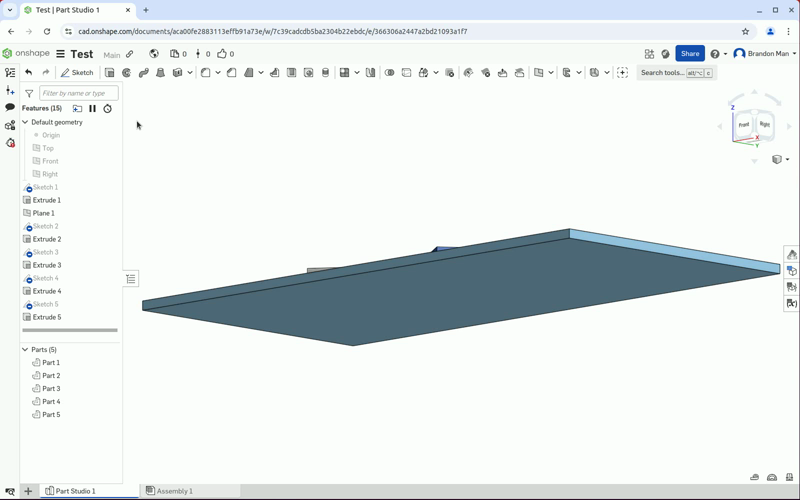
key(down, 3)
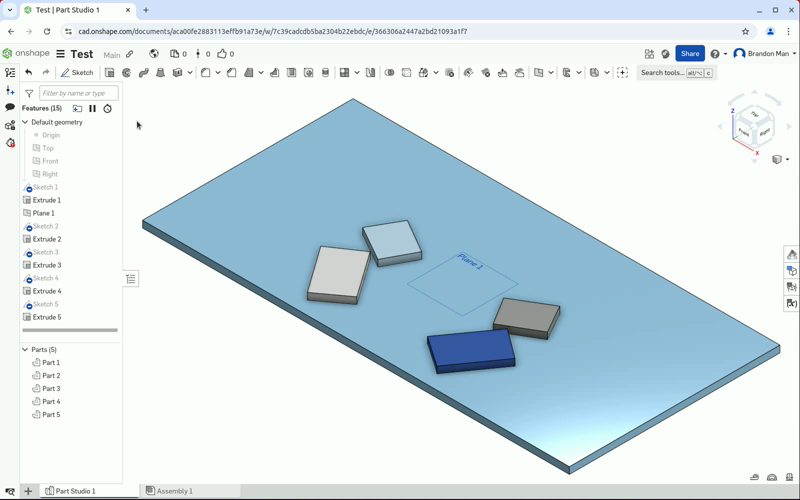
mouse_move(73, 189)
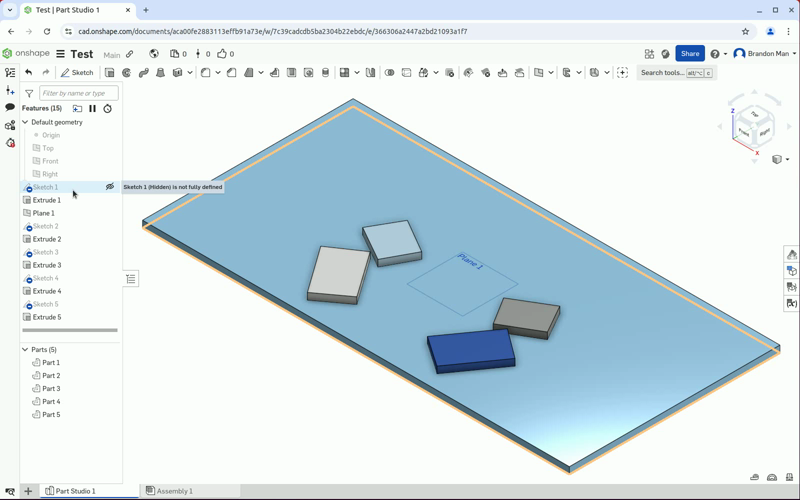
click(73, 189)